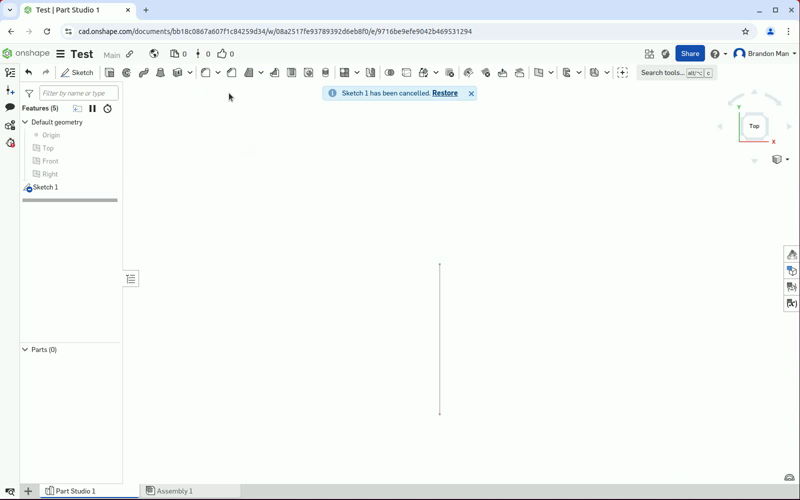
key(shift+h)
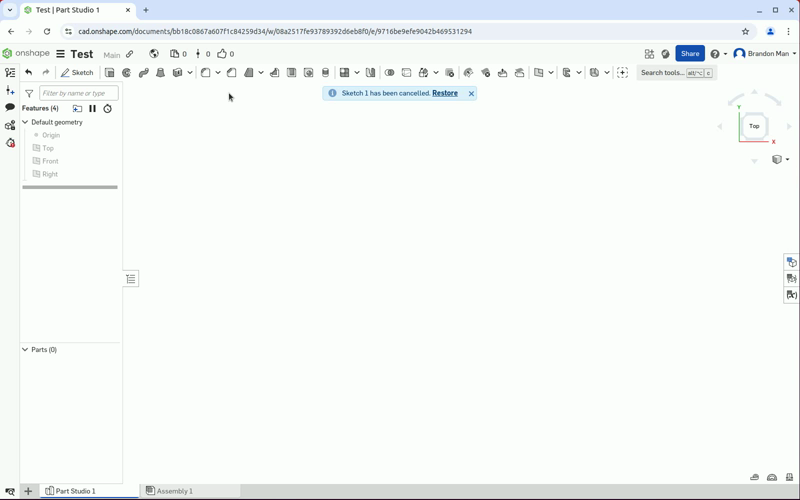
mouse_move(73, 352)
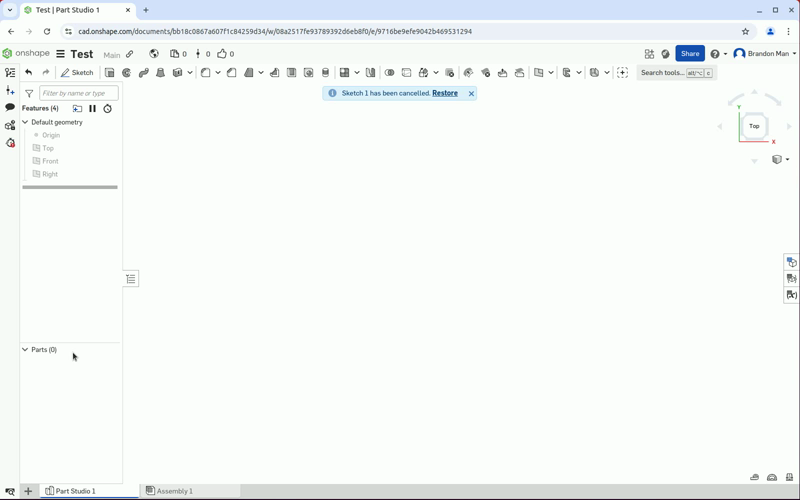
key(y)
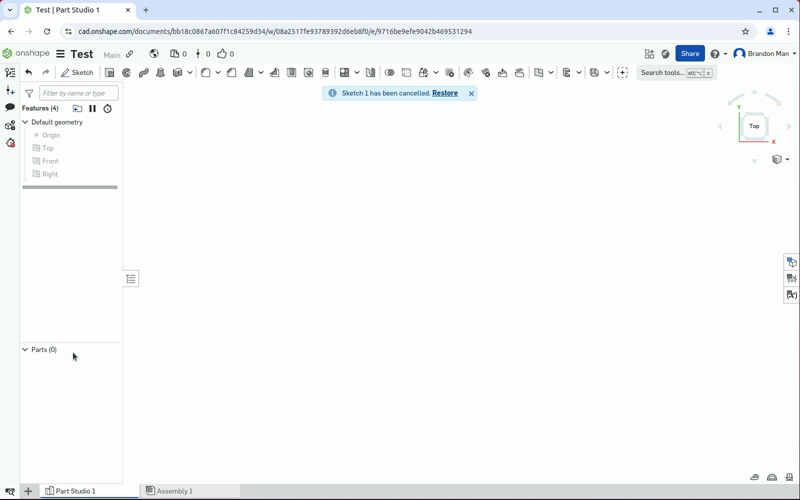
key(shift+p)
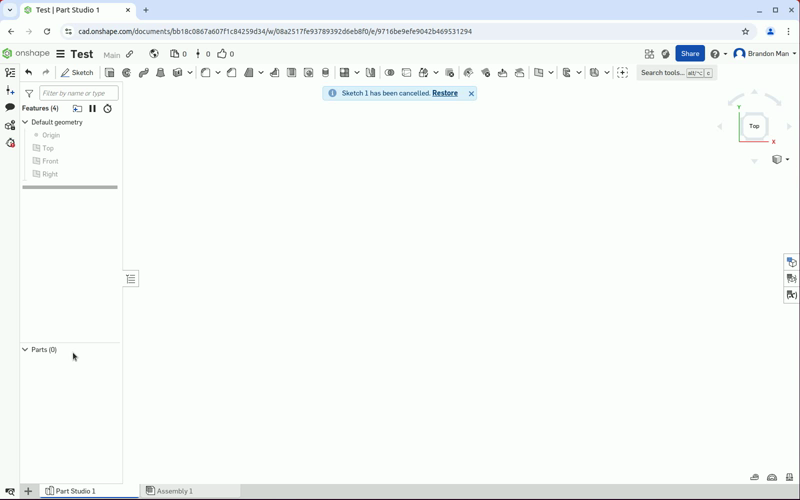
key(space)
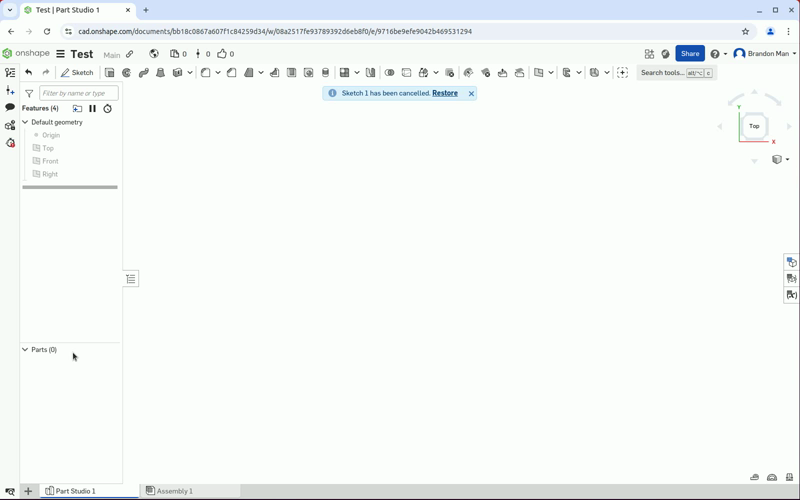
key_down(shift)
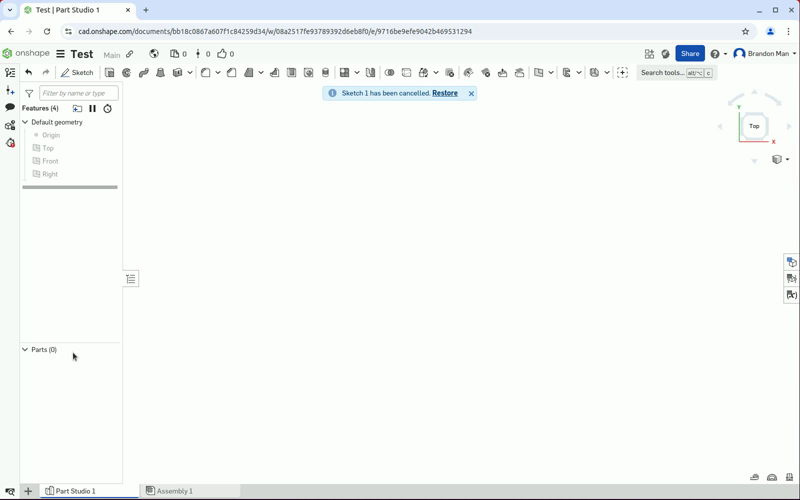
key(up)
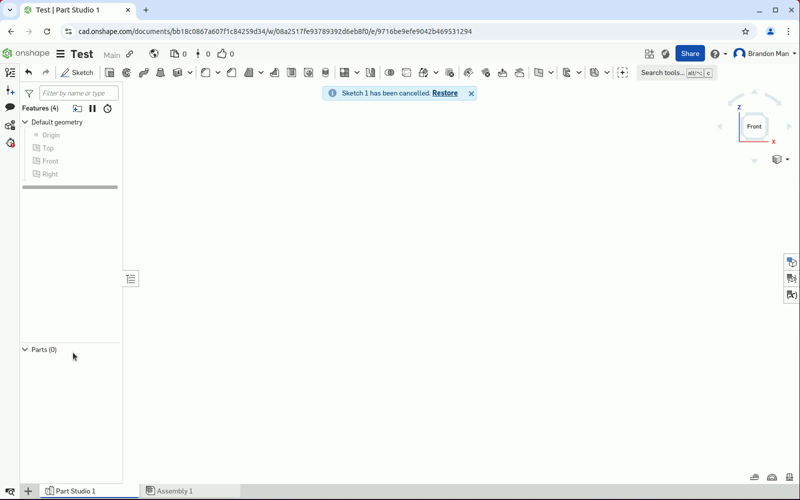
key_up(shift)
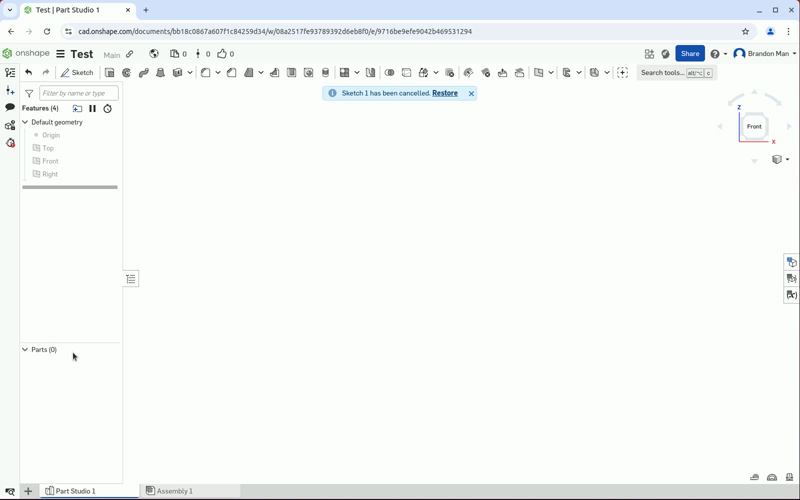
mouse_move(73, 352)
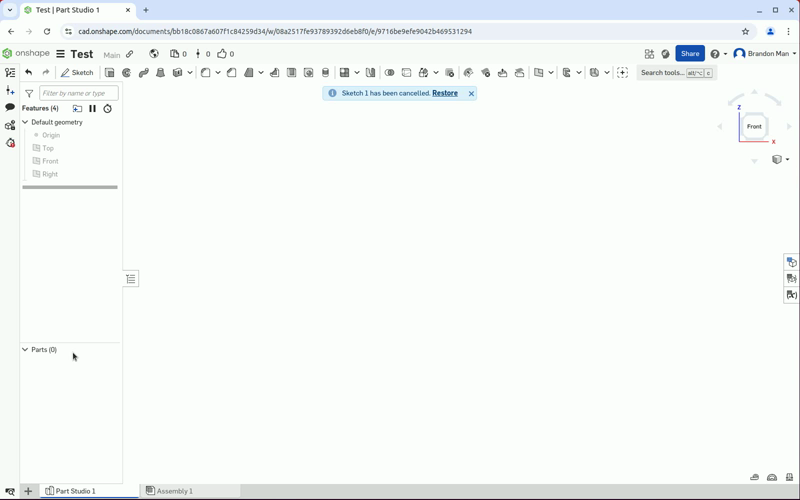
key(shift+y)
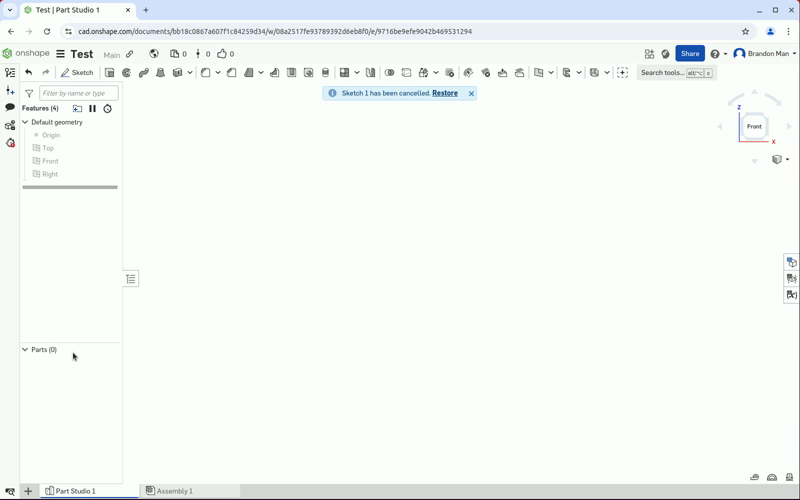
key(shift+s)
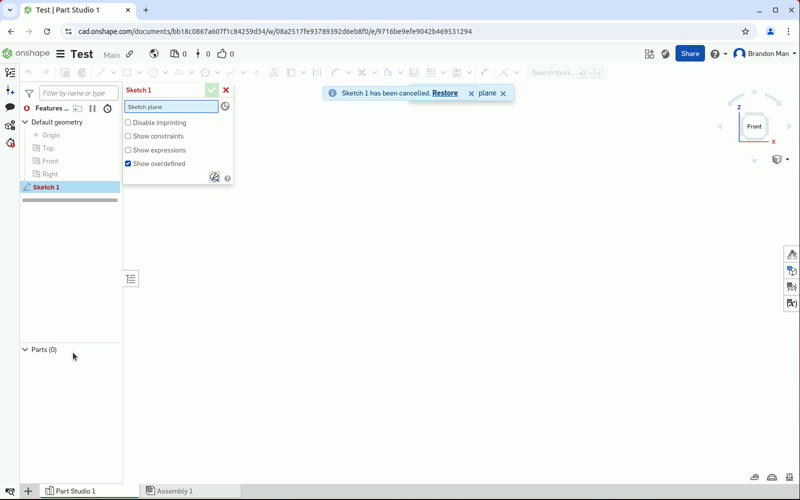
mouse_move(73, 163)
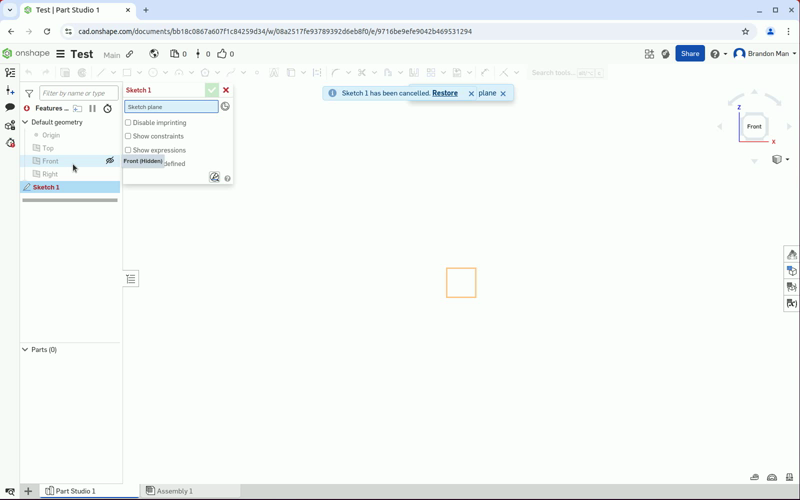
click(73, 163)
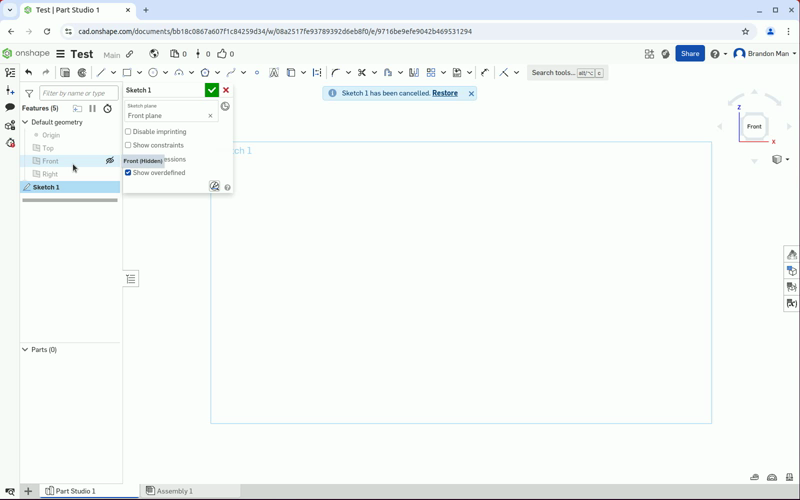
mouse_move(73, 352)
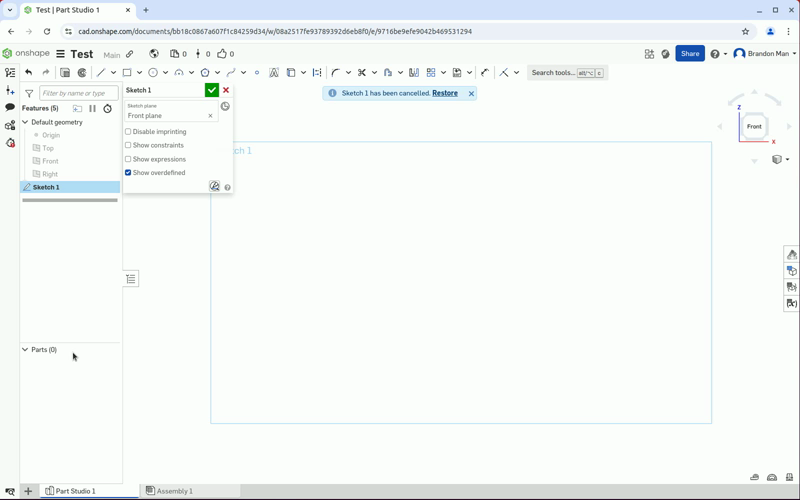
key(y)
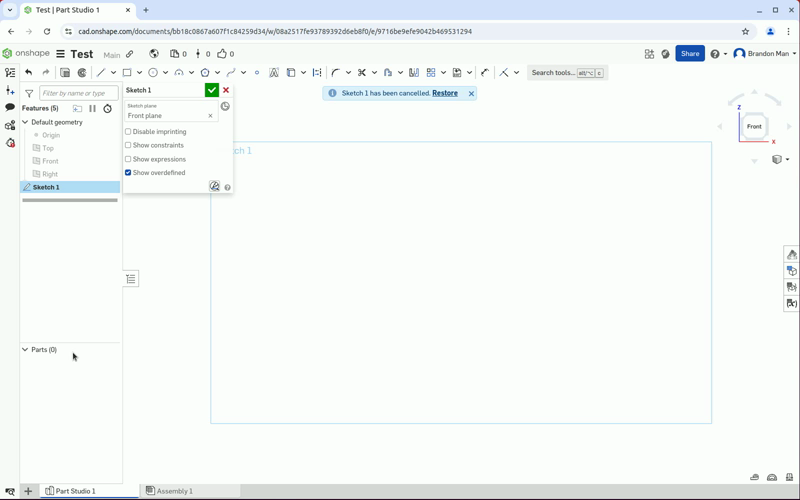
key(l)
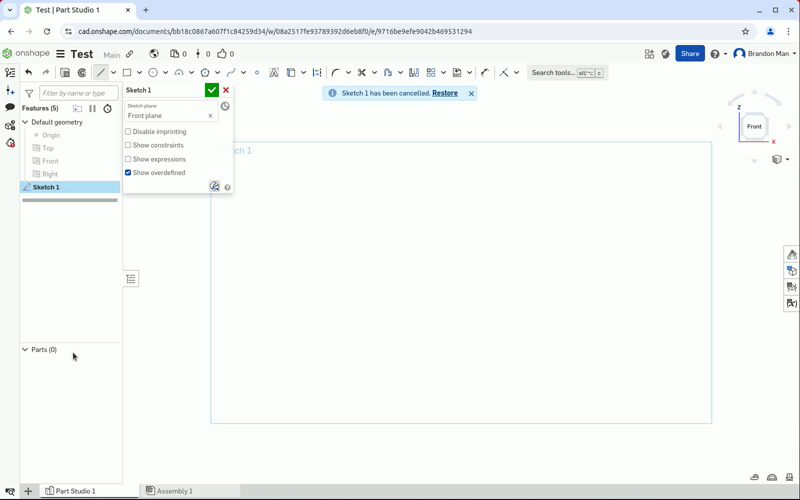
key_down(shift)
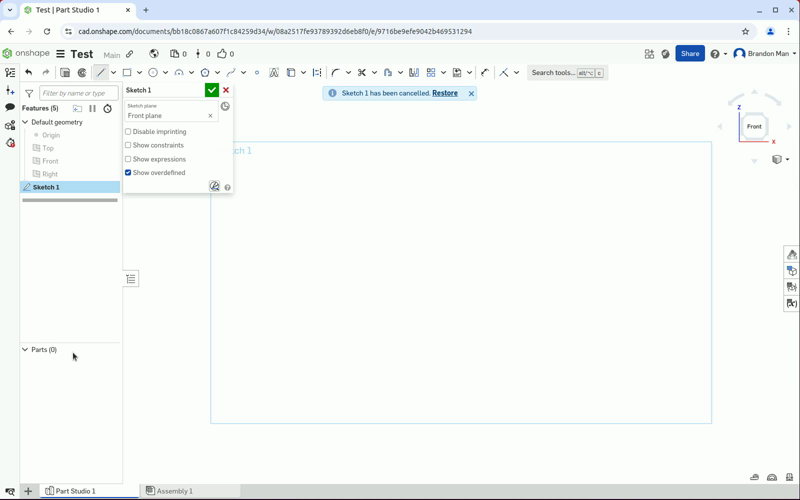
mouse_move(348, 339)
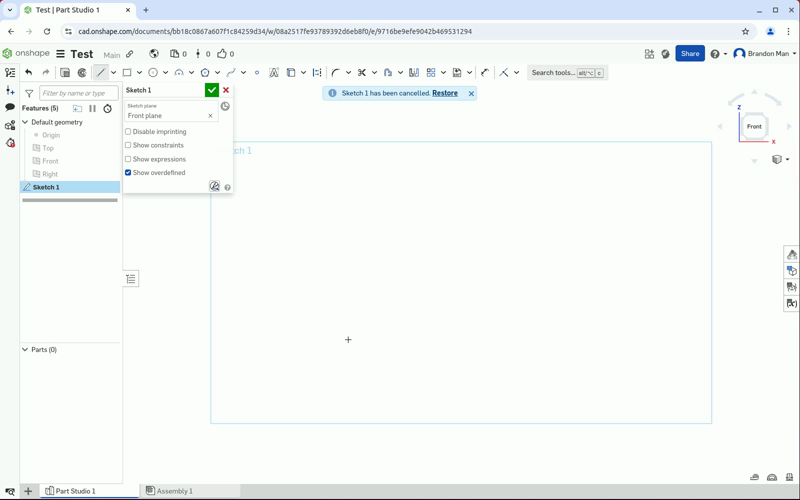
click(348, 339)
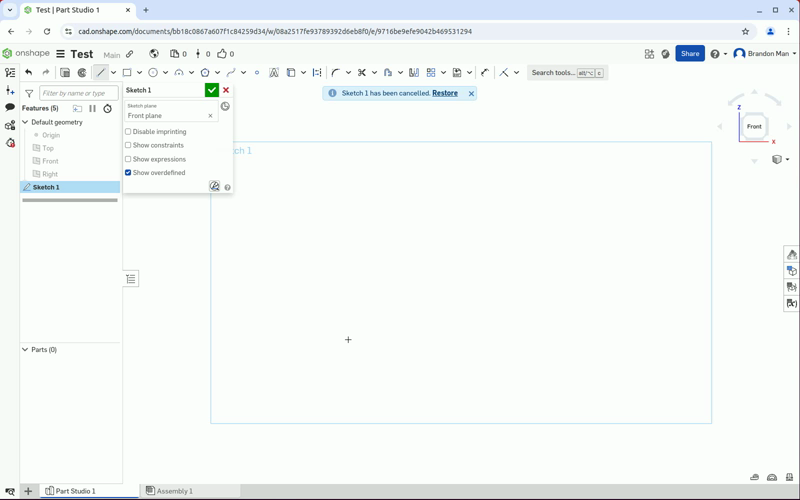
key_up(shift)
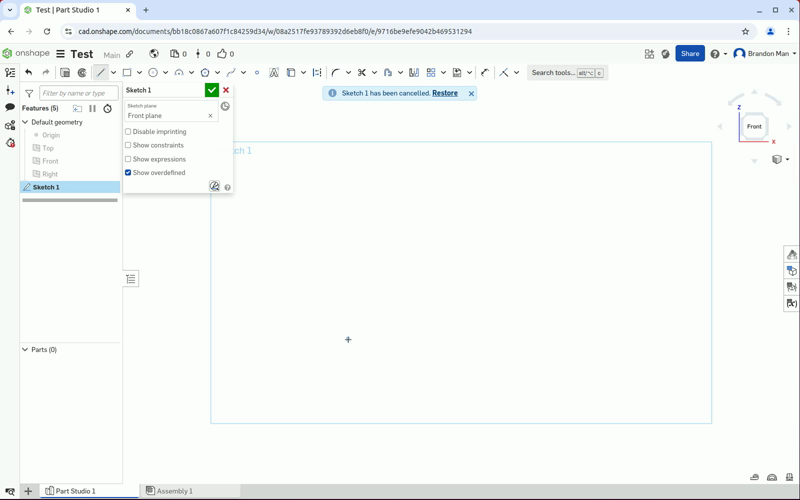
key_down(shift)
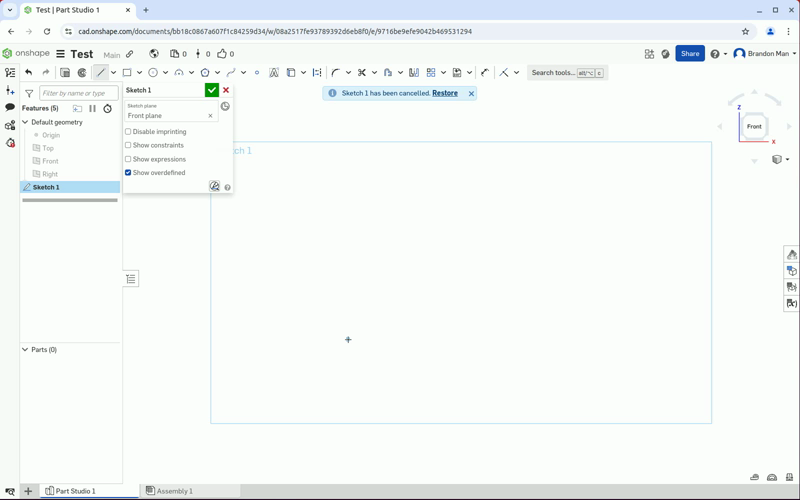
mouse_move(547, 339)
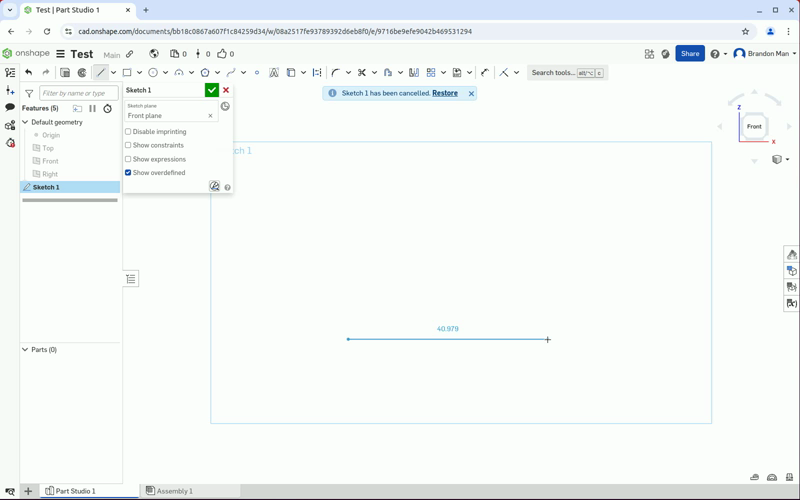
click(547, 339)
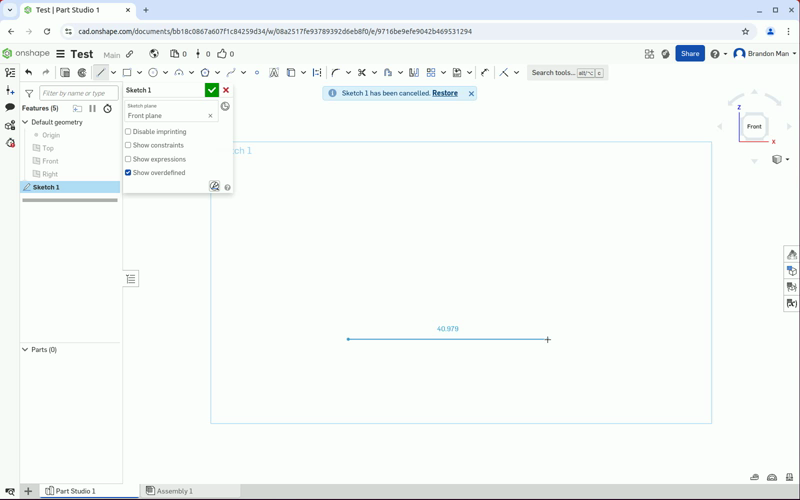
key_up(shift)
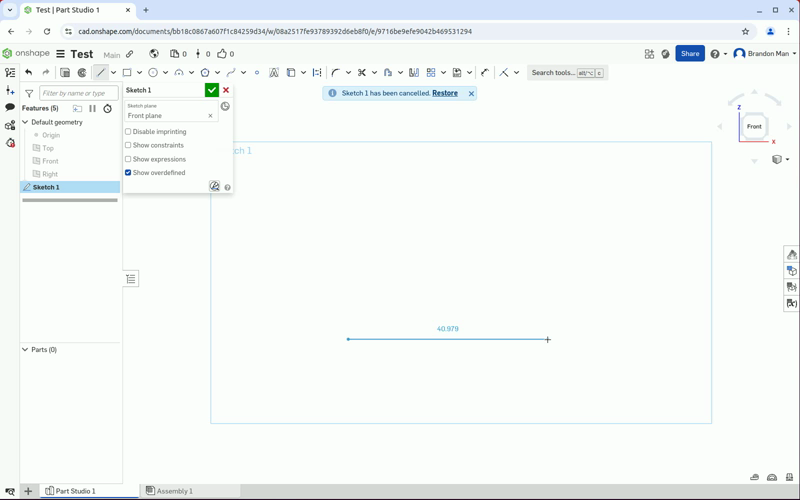
key_down(shift)
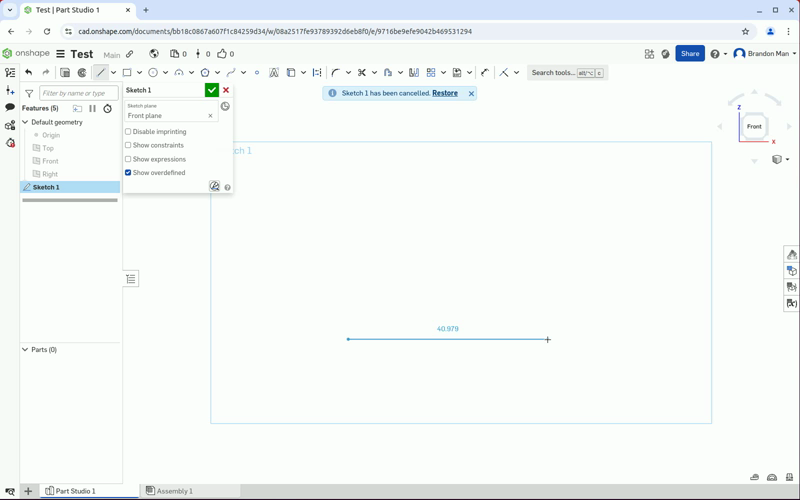
mouse_move(577, 339)
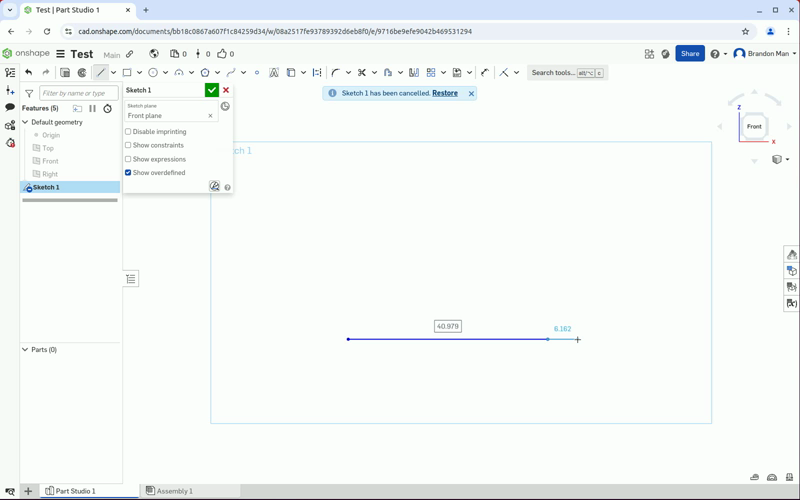
mouse_move(547, 280)
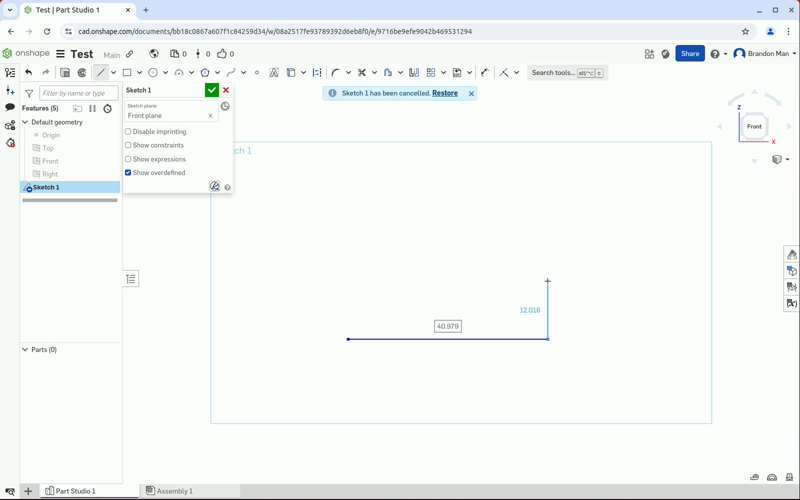
click(547, 280)
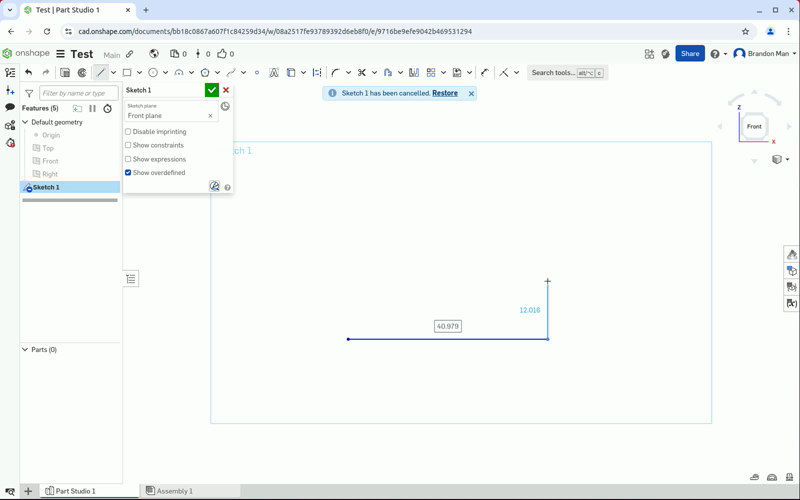
key_up(shift)
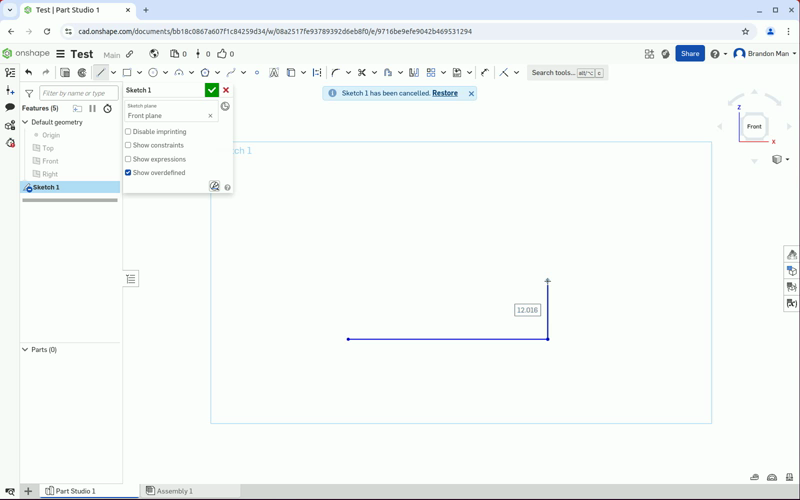
key_down(shift)
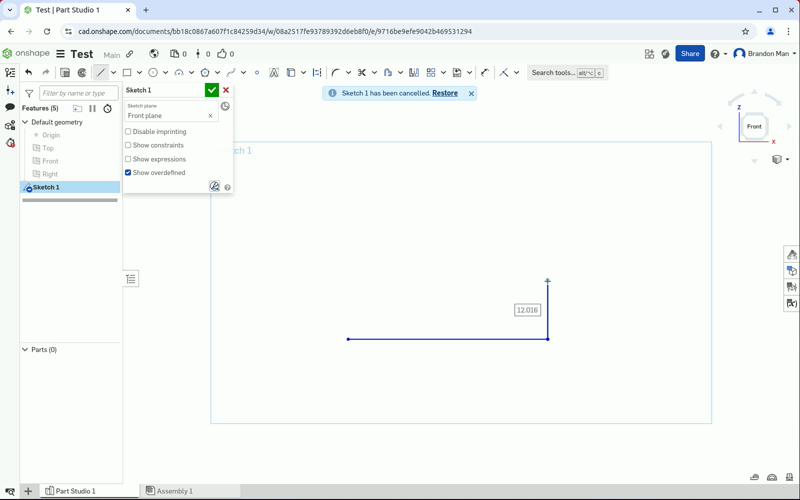
mouse_move(348, 280)
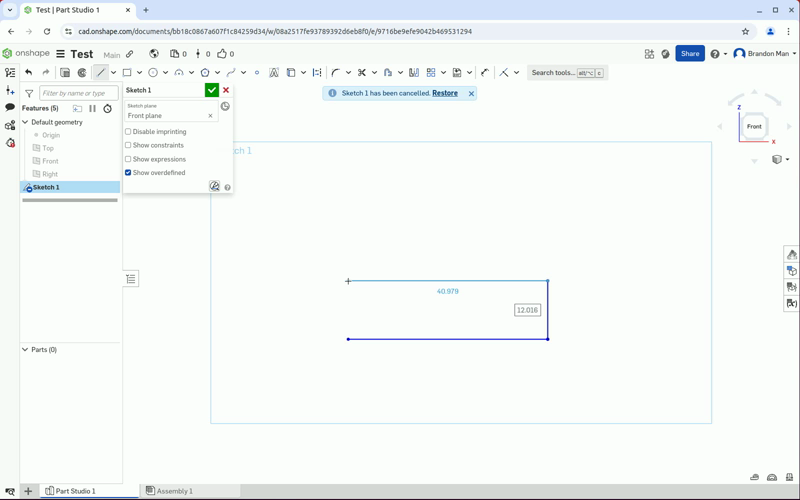
click(348, 280)
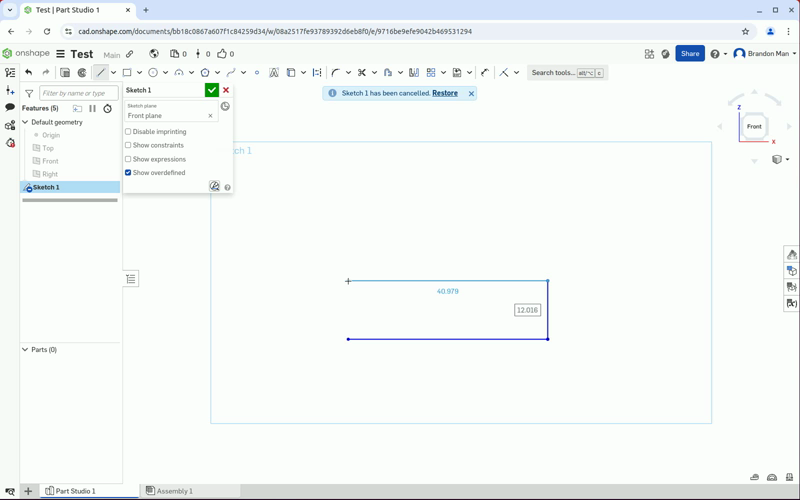
key_up(shift)
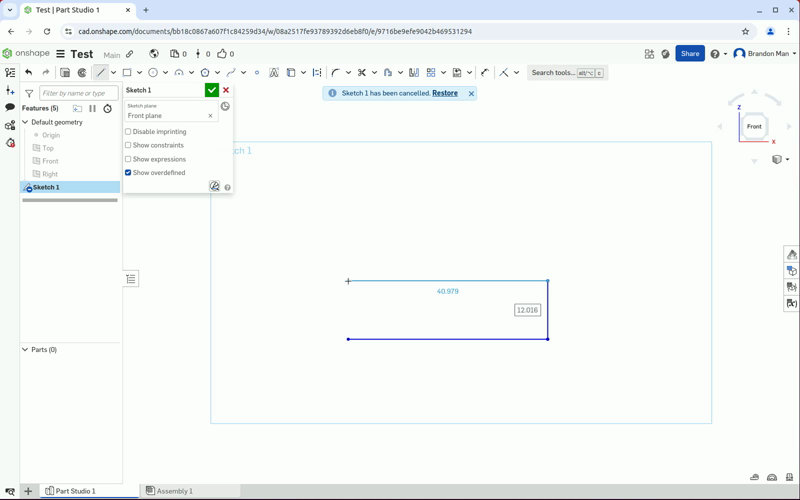
mouse_move(378, 280)
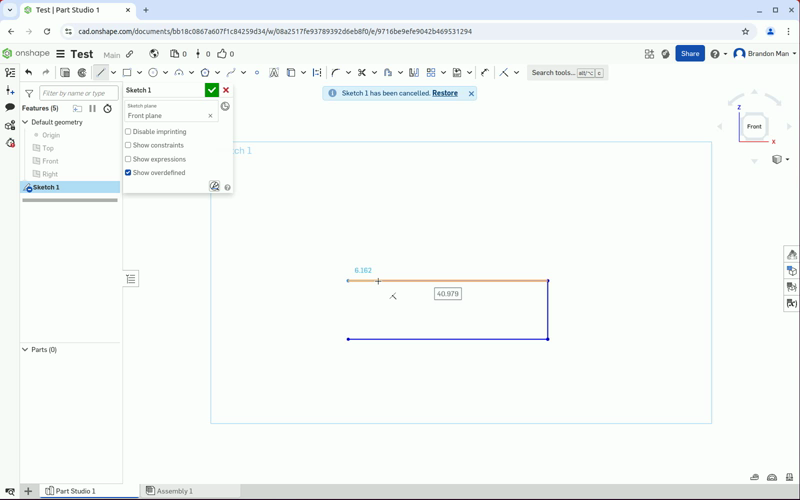
key_down(shift)
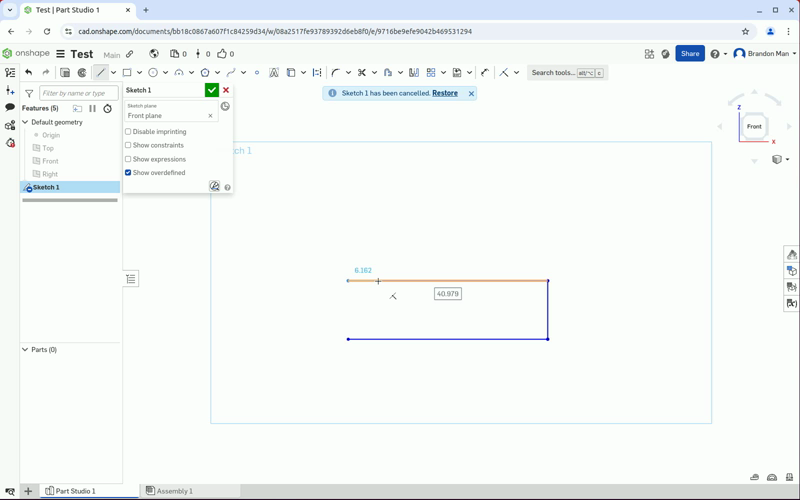
mouse_move(348, 339)
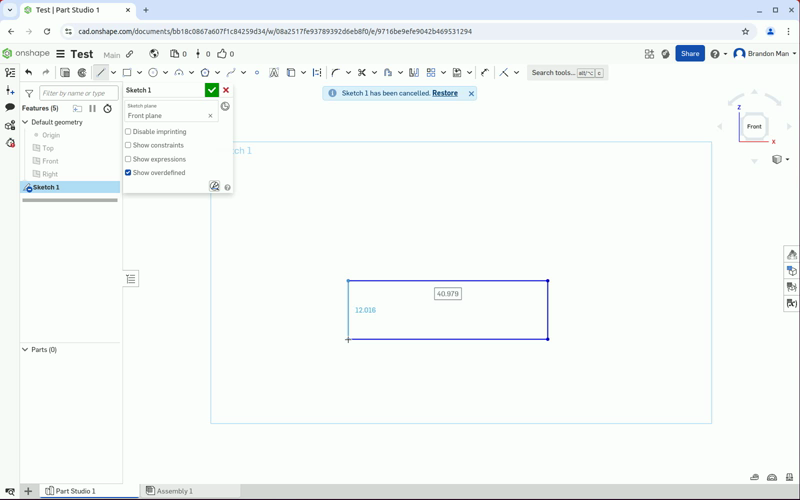
key_up(shift)
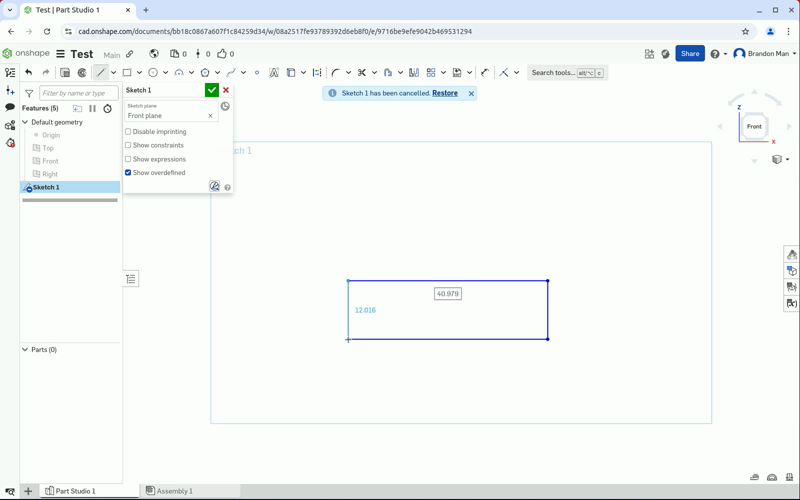
click(348, 339)
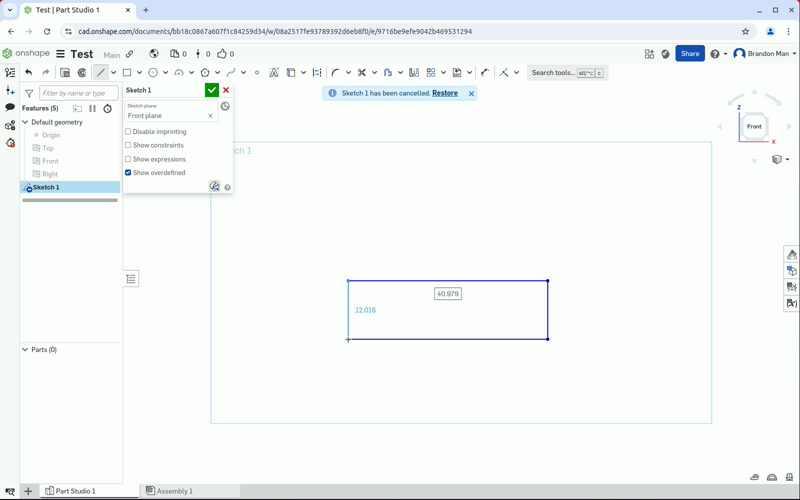
key(esc)
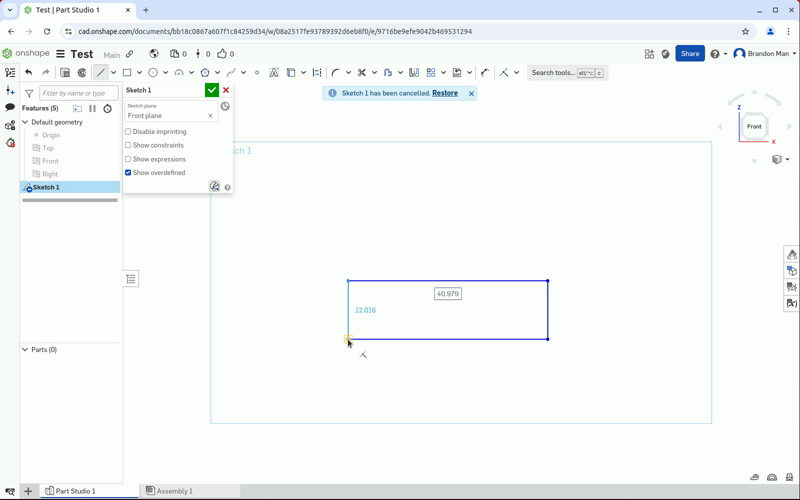
key(l)
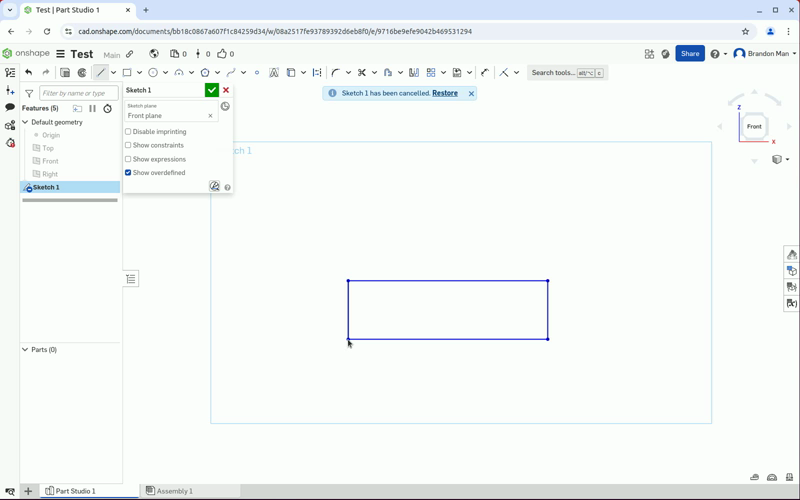
key_down(shift)
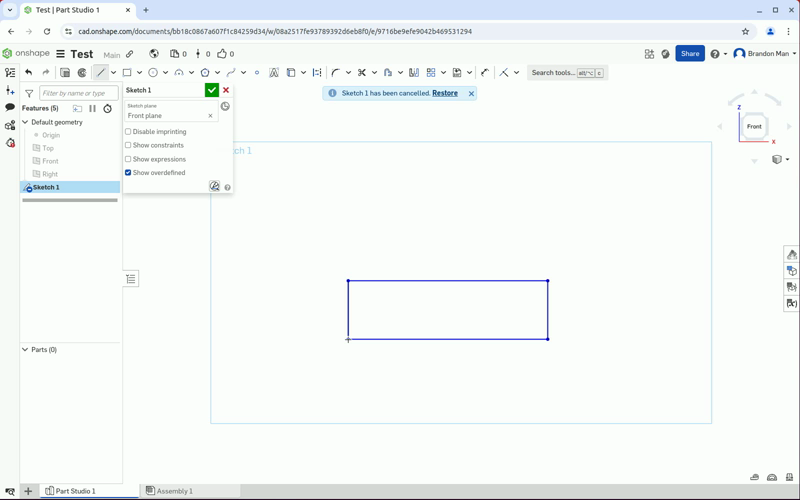
mouse_move(407, 318)
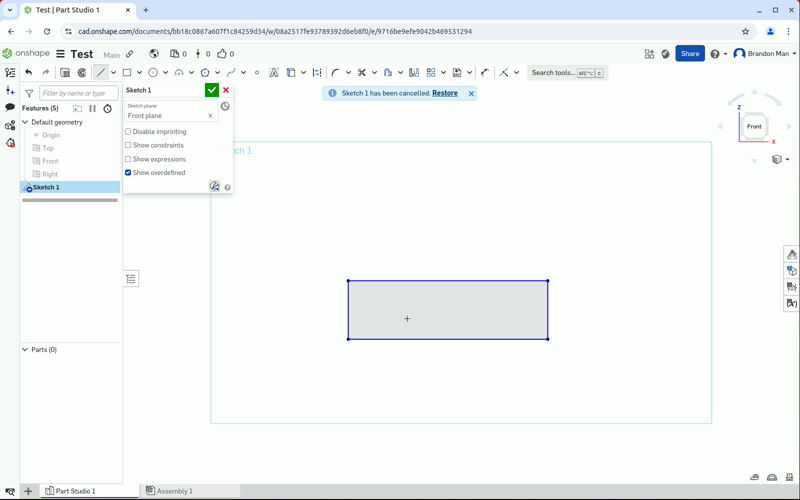
click(407, 318)
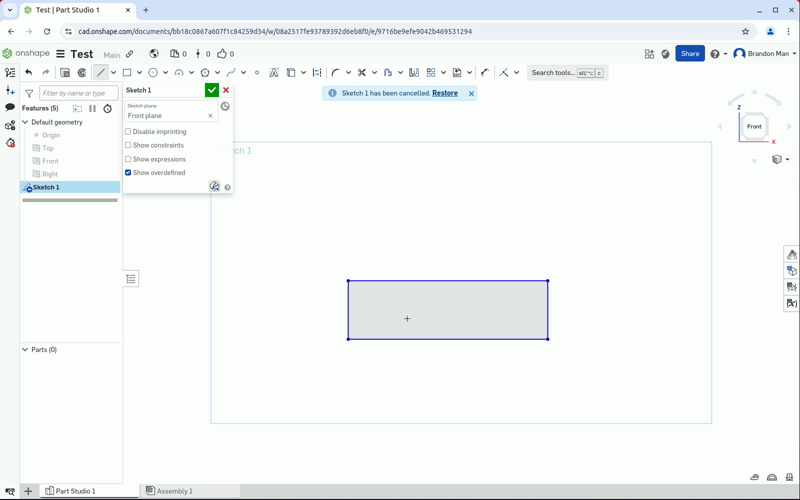
key_up(shift)
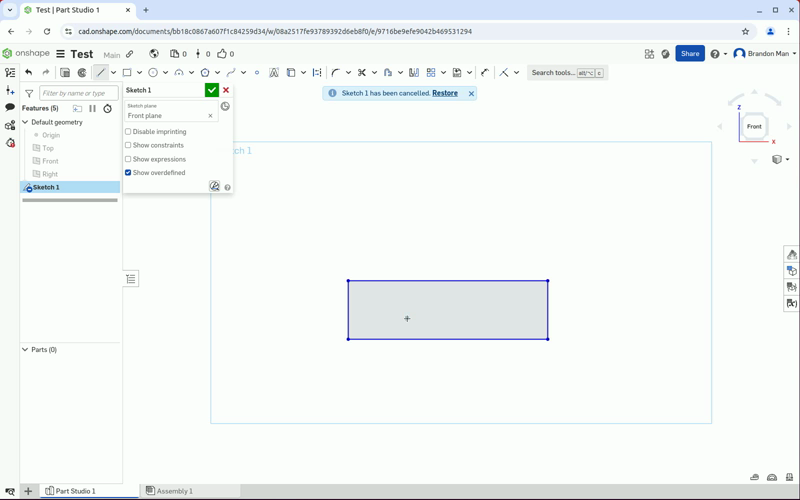
key_down(shift)
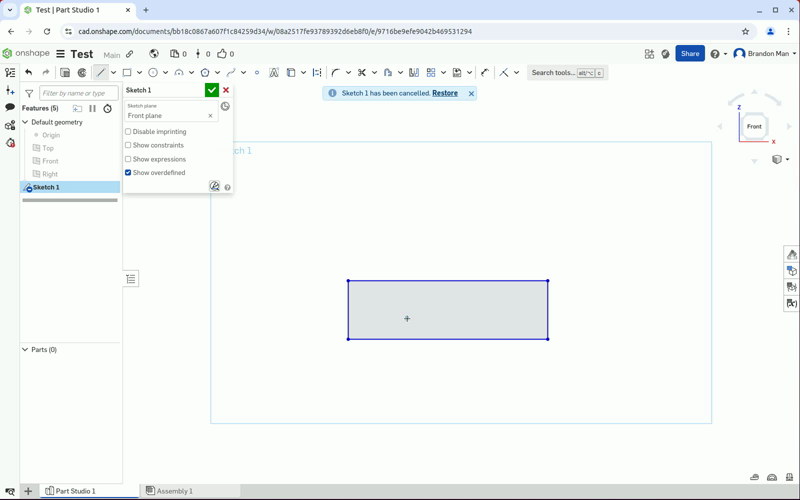
mouse_move(437, 318)
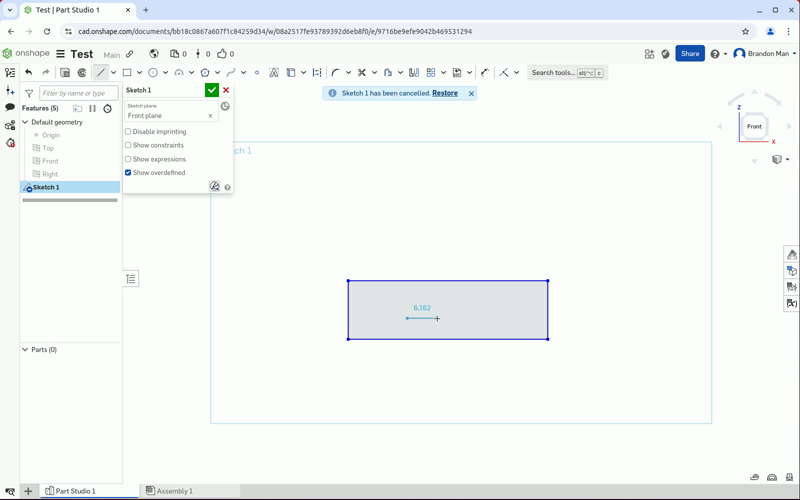
mouse_move(421, 318)
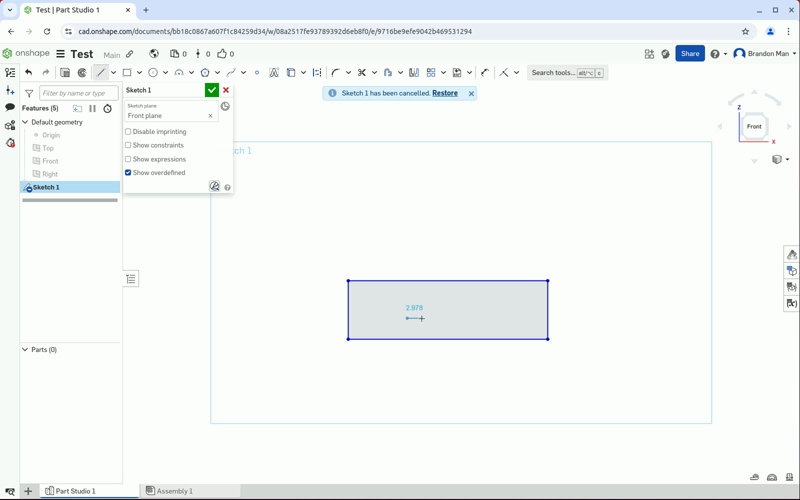
click(421, 318)
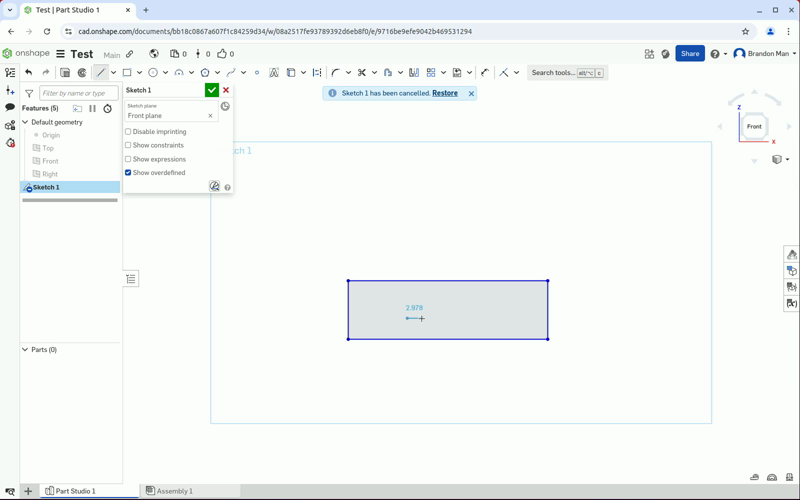
key_up(shift)
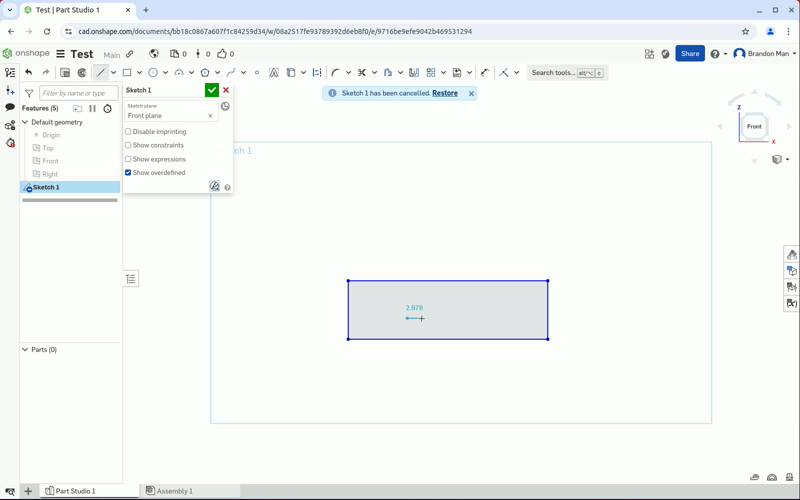
key(esc)
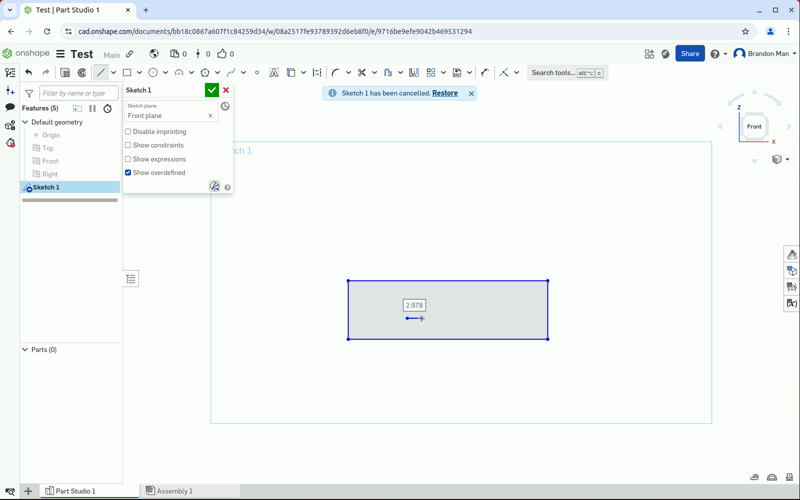
key(a)
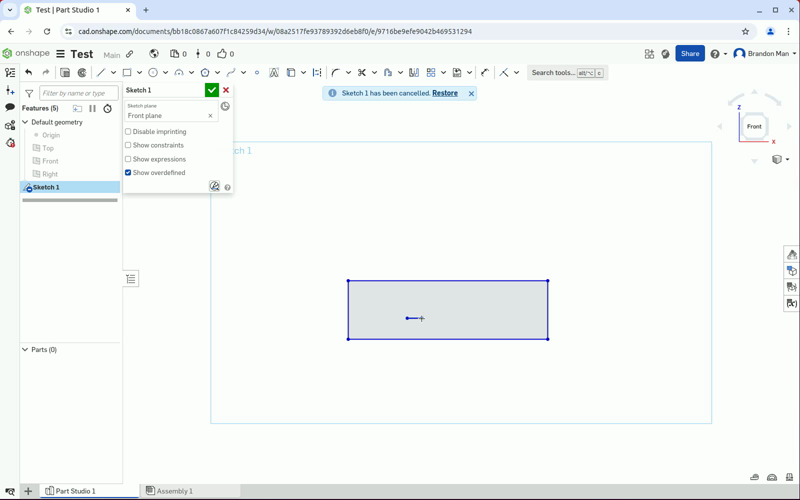
mouse_move(421, 318)
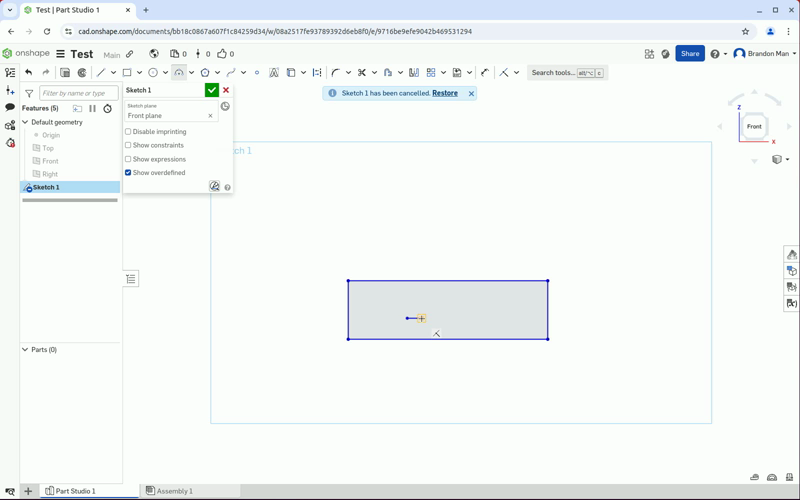
click(421, 318)
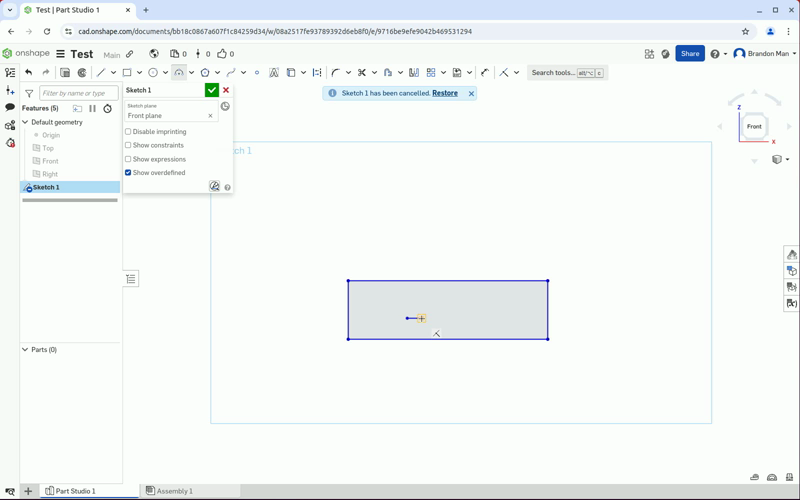
key_down(shift)
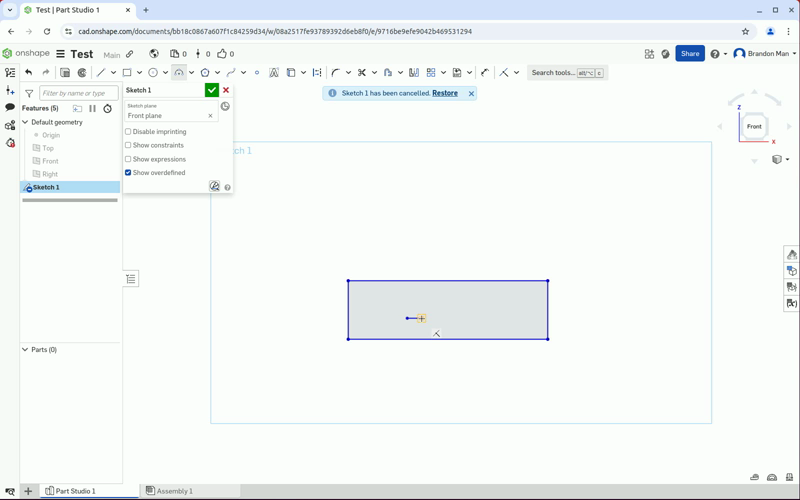
mouse_move(421, 299)
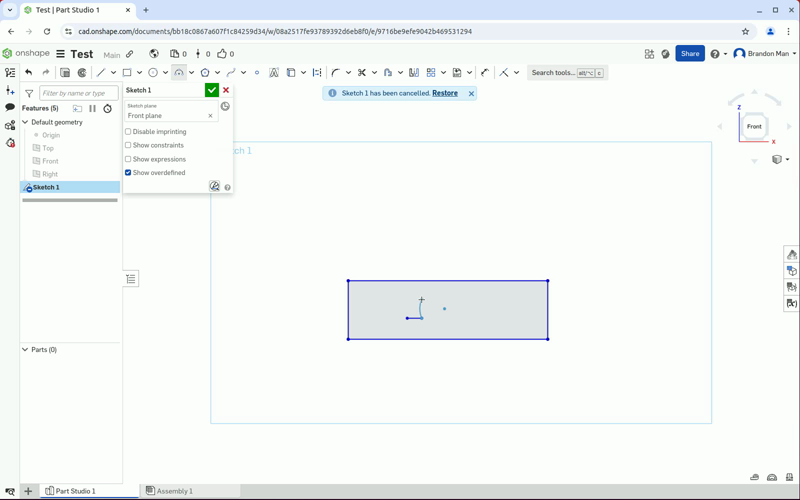
click(421, 299)
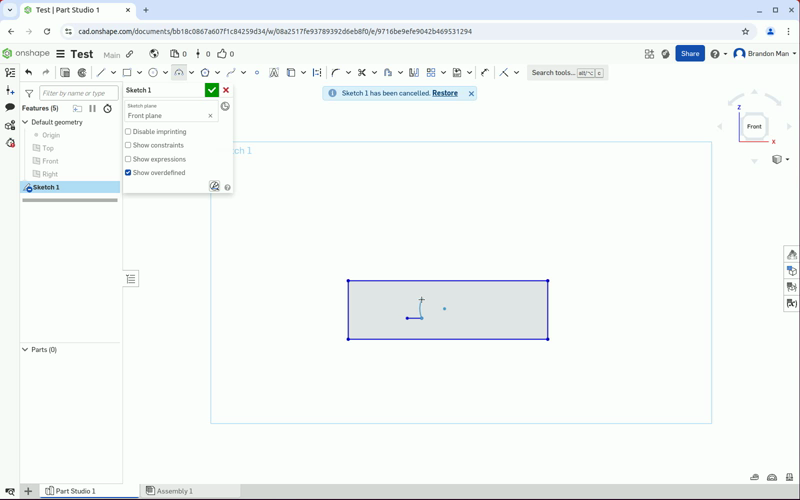
mouse_move(431, 308)
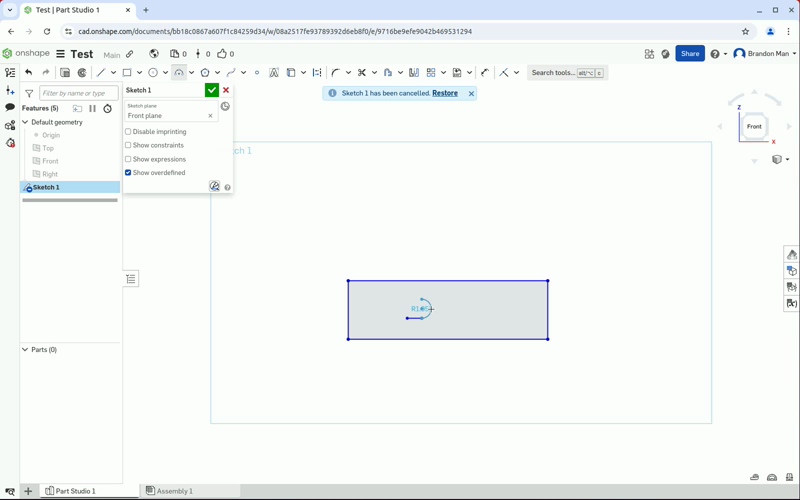
click(431, 308)
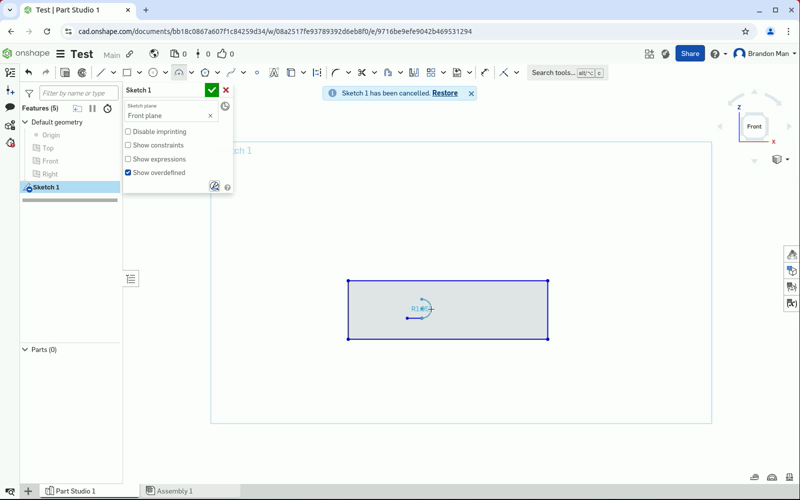
key_up(shift)
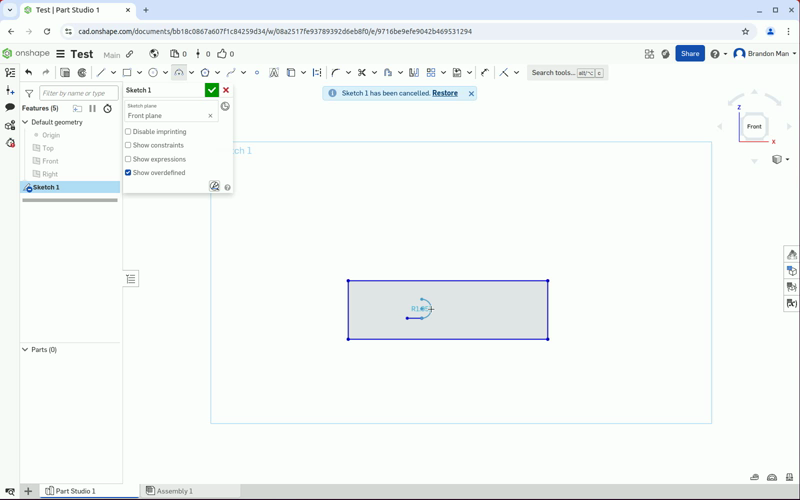
key(esc)
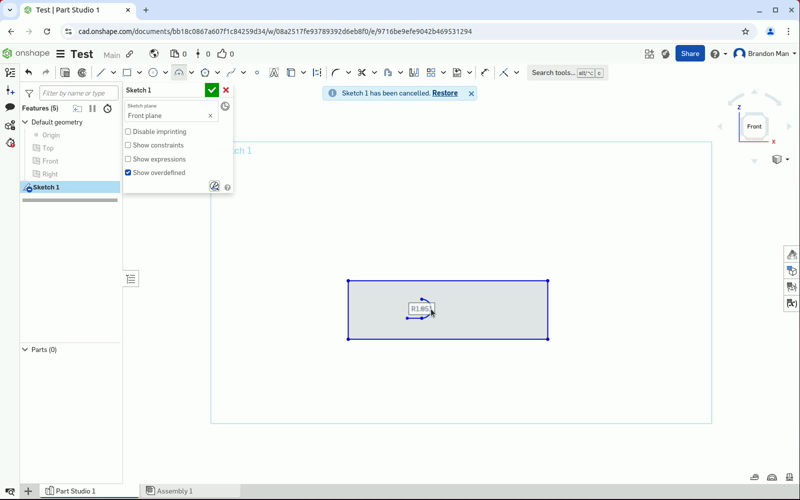
key(l)
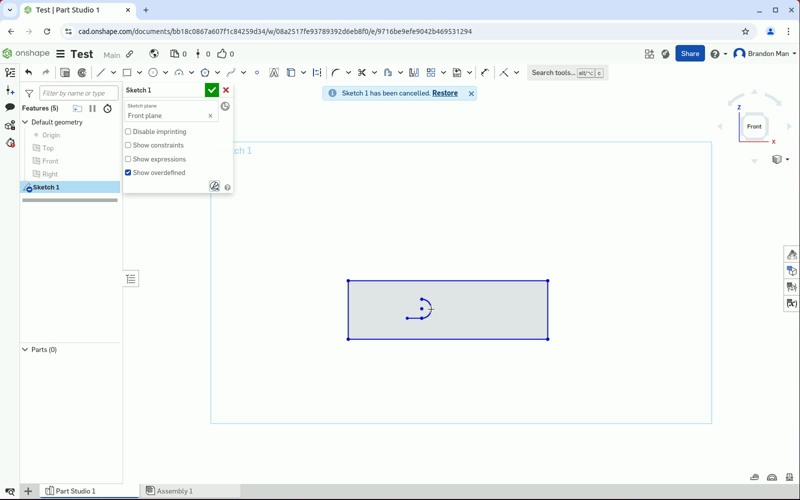
mouse_move(421, 299)
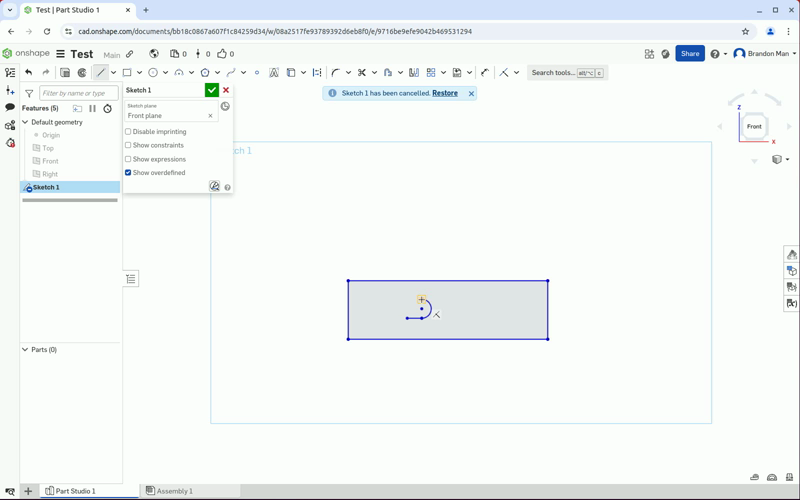
click(421, 299)
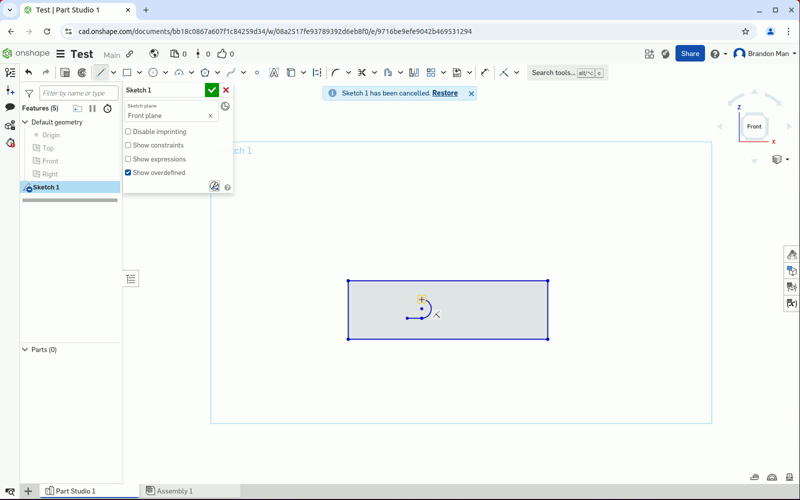
key_down(shift)
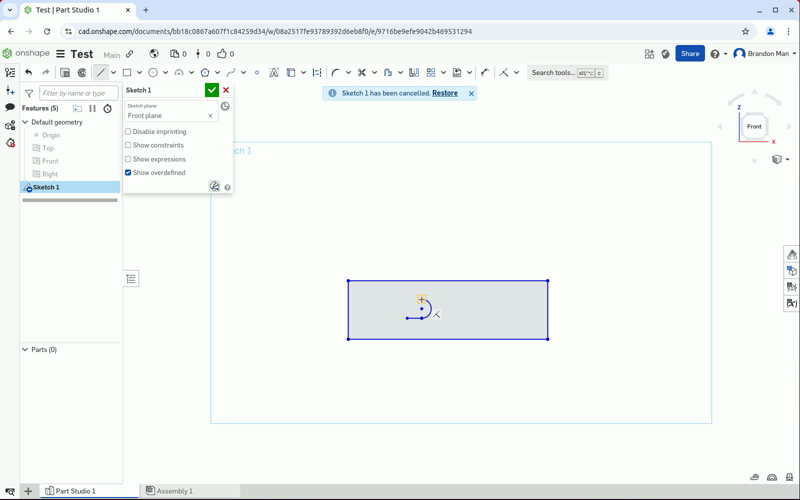
mouse_move(451, 299)
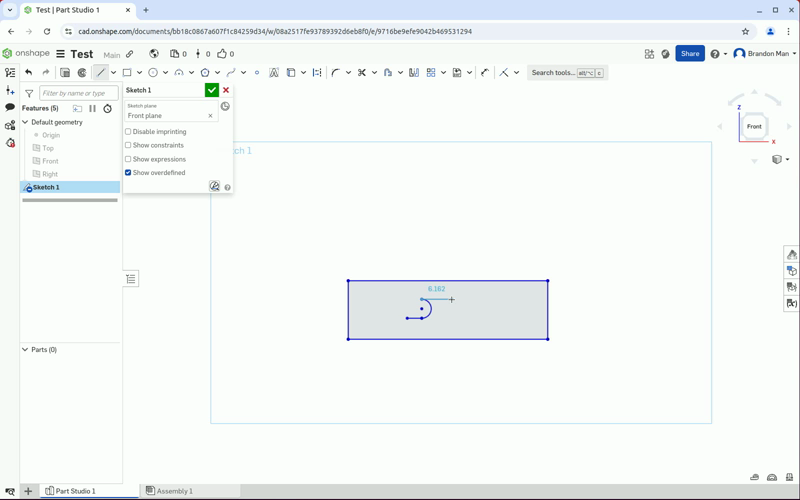
mouse_move(407, 299)
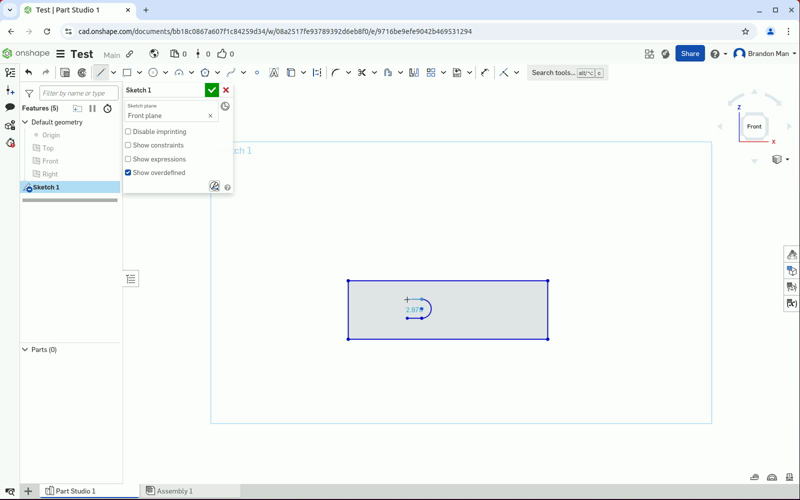
click(407, 299)
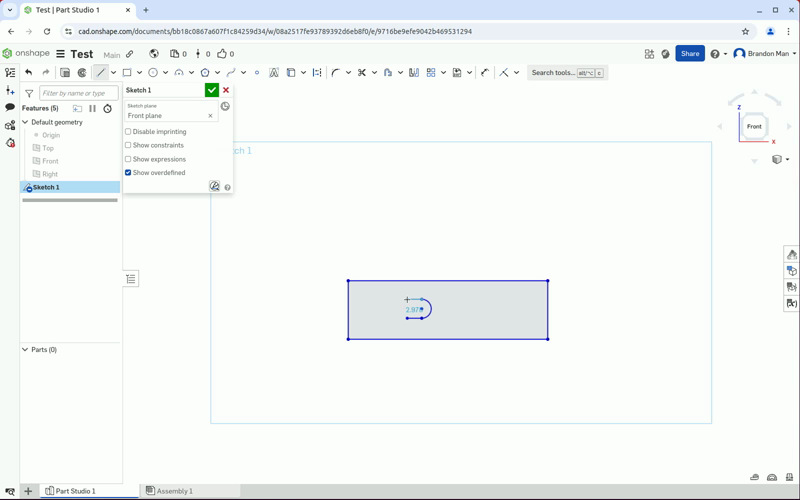
key_up(shift)
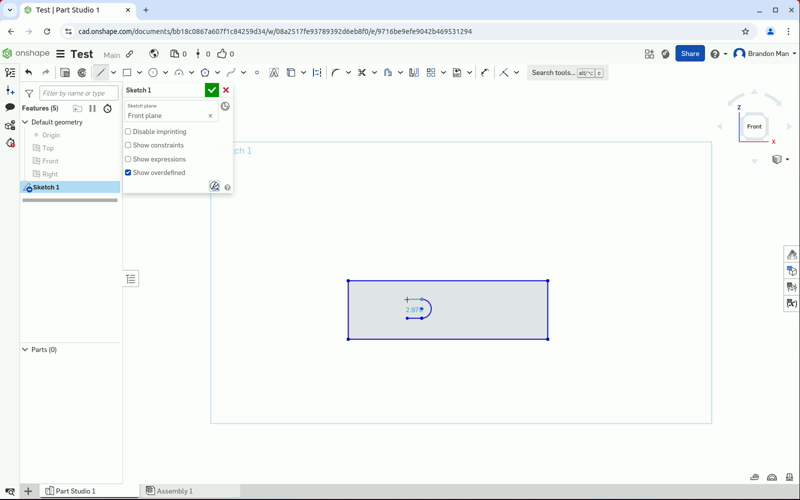
key(esc)
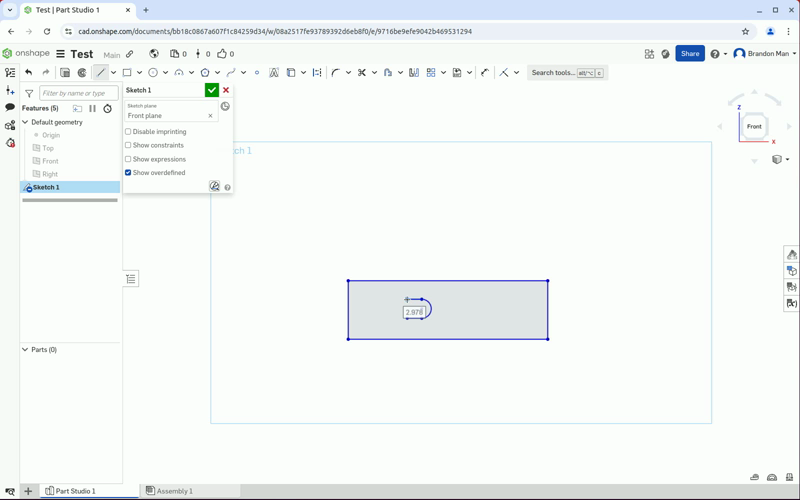
key(a)
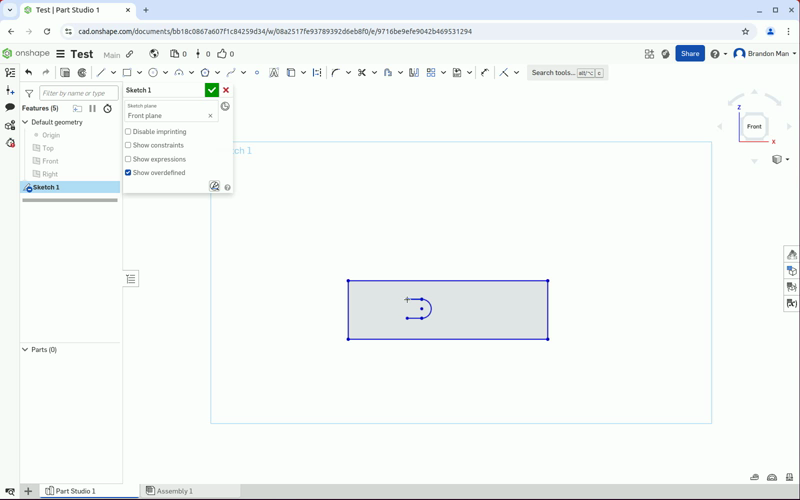
mouse_move(407, 299)
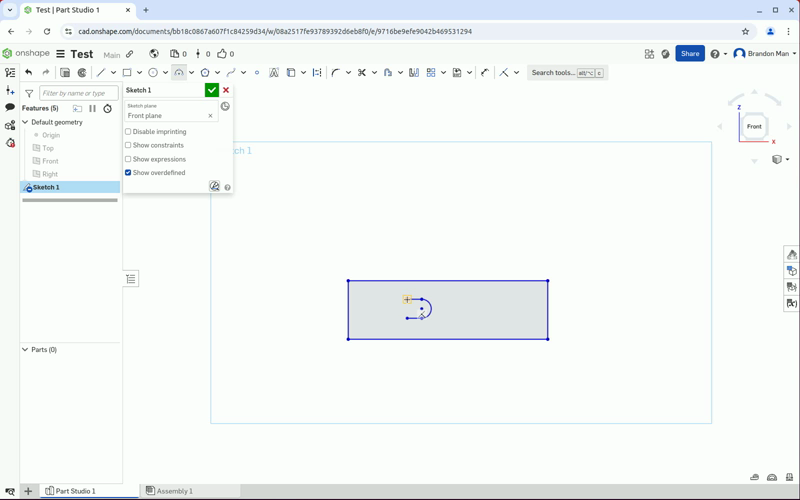
click(407, 299)
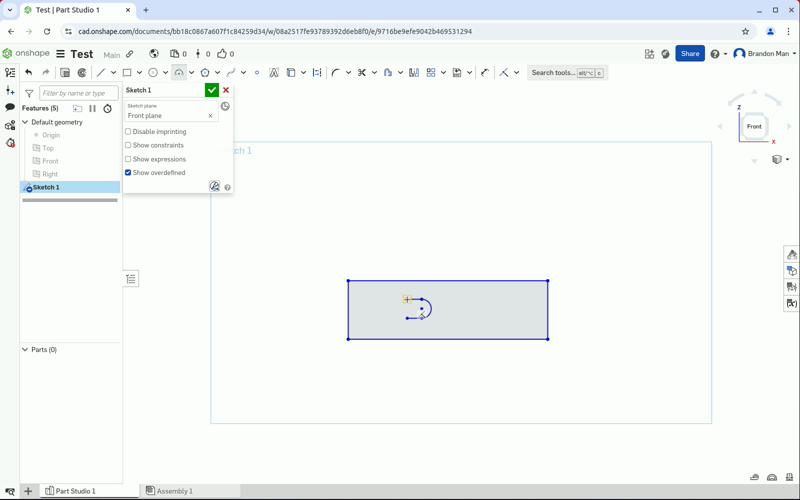
mouse_move(407, 318)
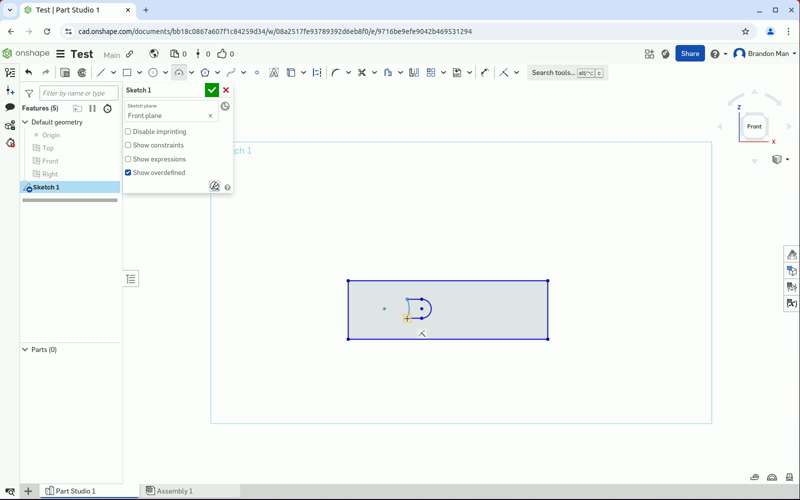
click(407, 318)
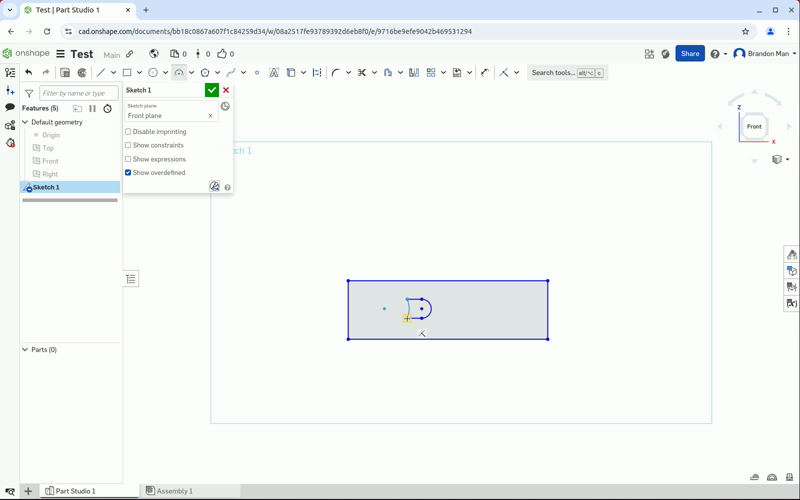
key_down(shift)
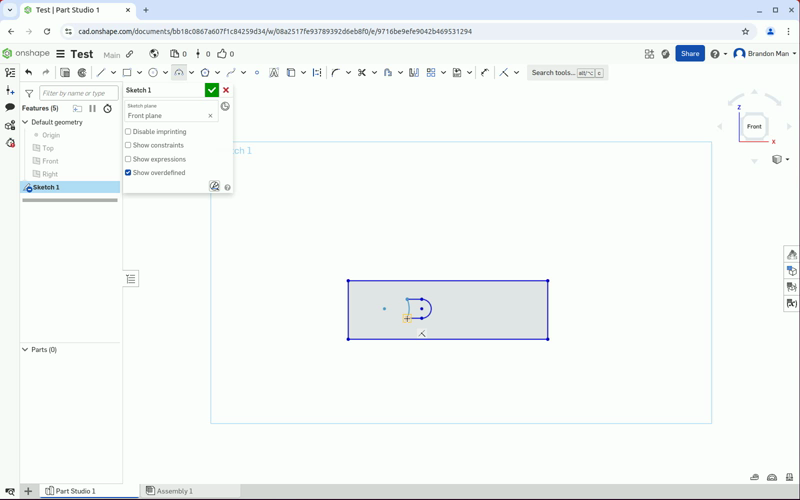
mouse_move(416, 308)
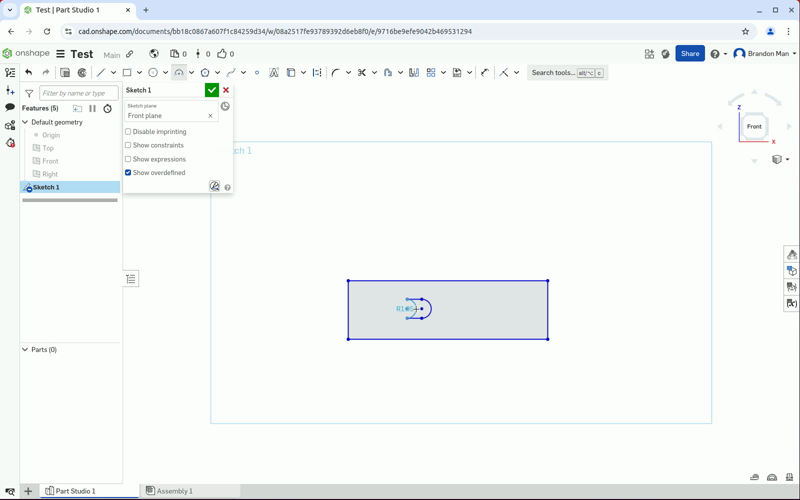
click(416, 308)
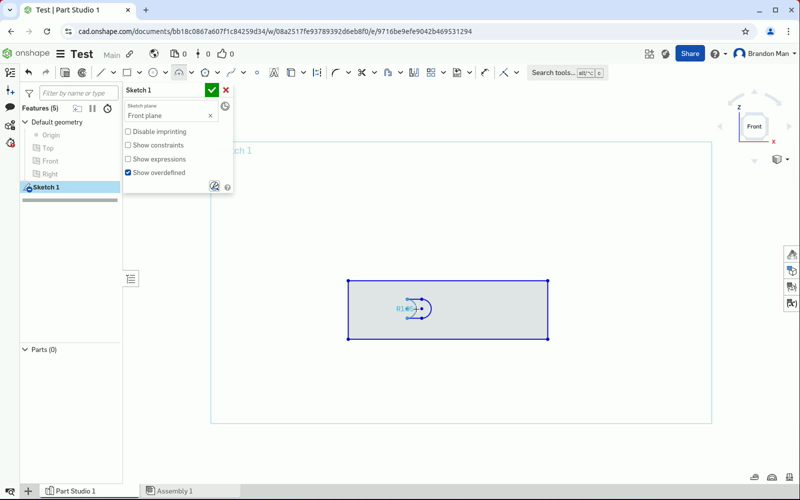
key_up(shift)
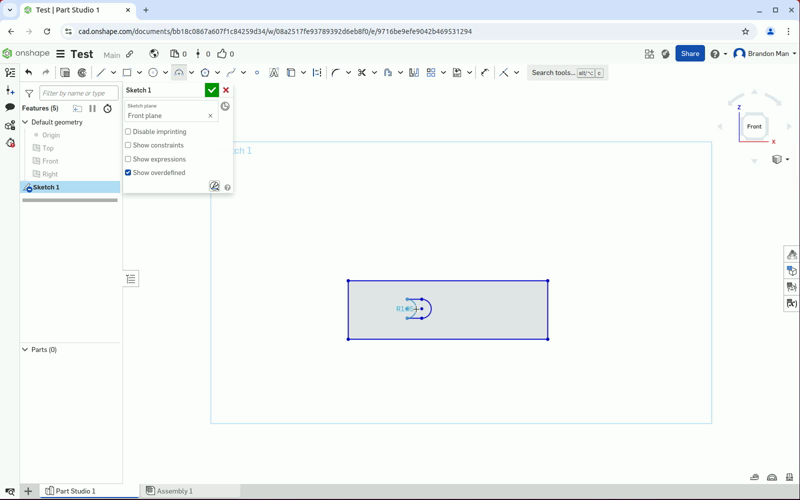
key(esc)
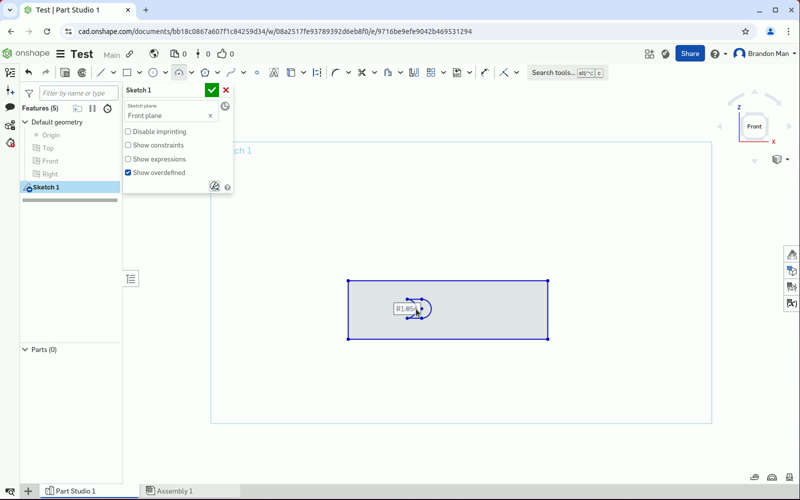
mouse_move(380, 298)
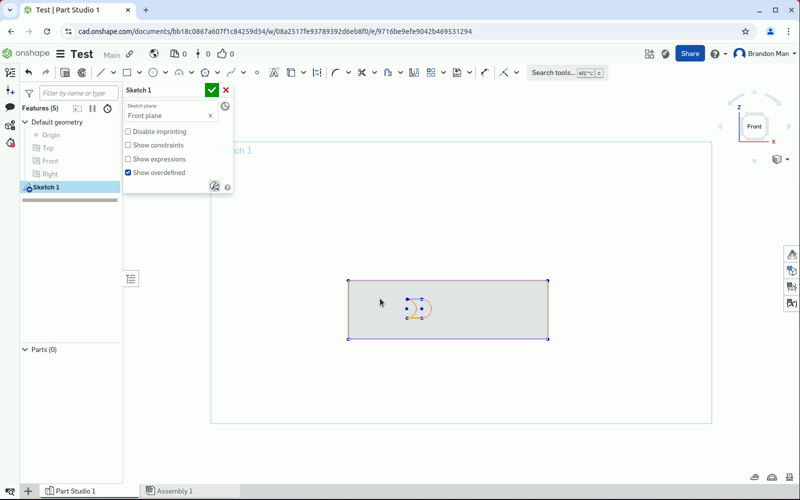
click(380, 298)
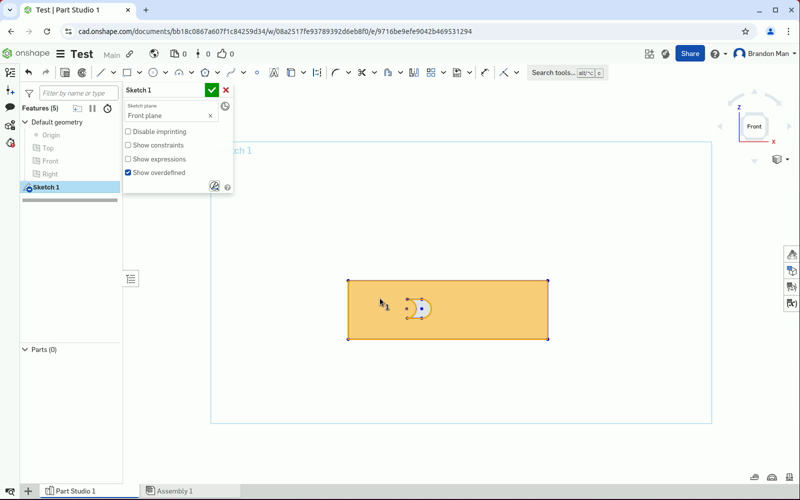
mouse_move(73, 352)
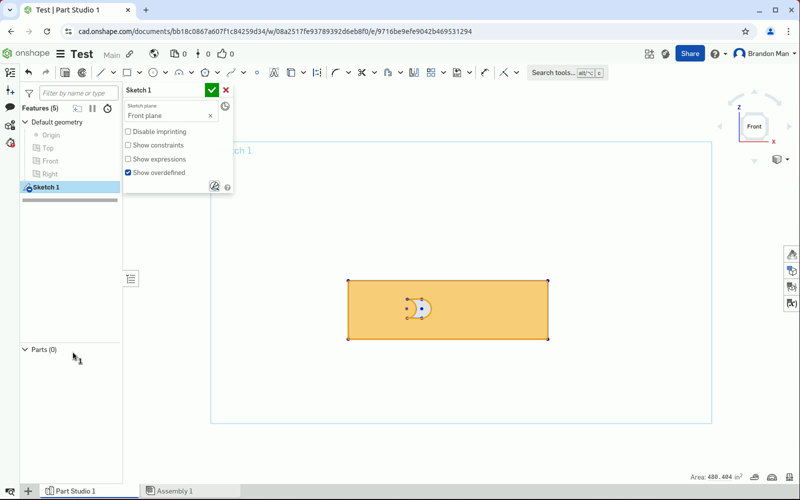
key(shift+y)
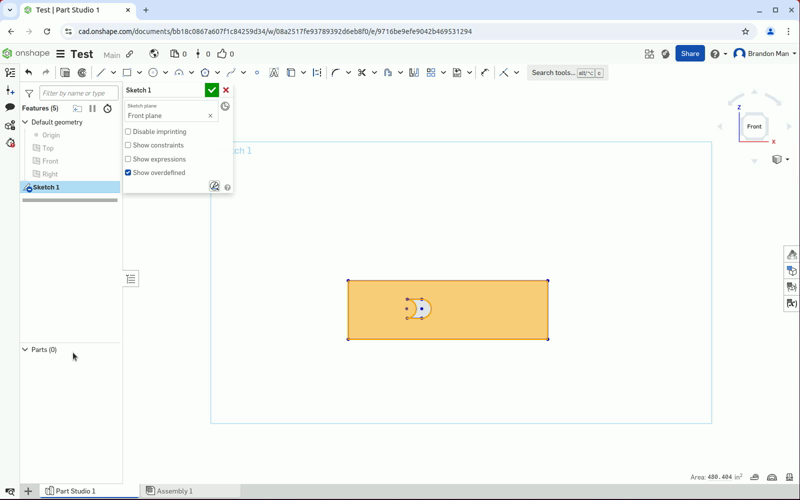
key(shift+e)
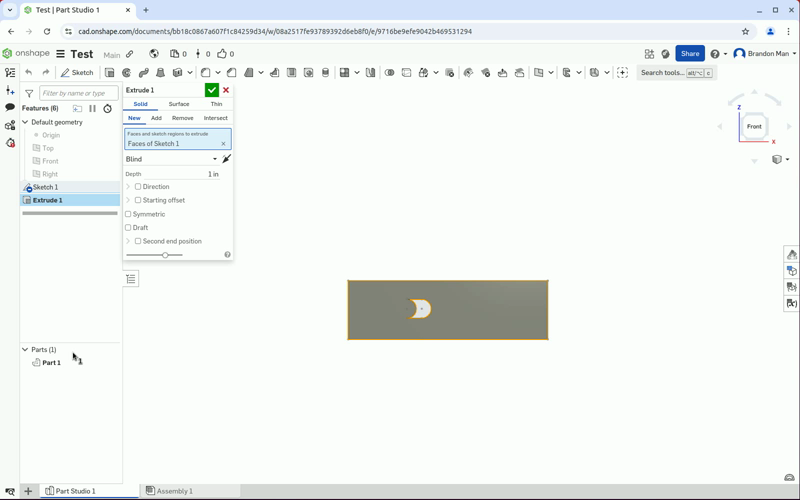
mouse_move(143, 106)
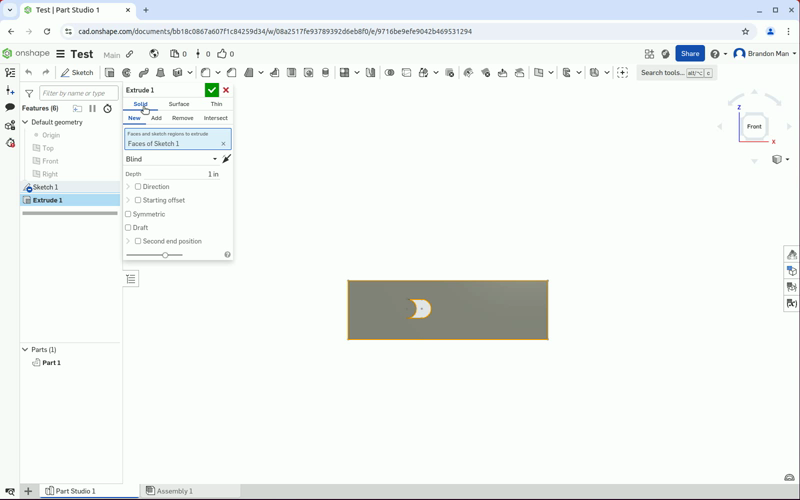
click(143, 106)
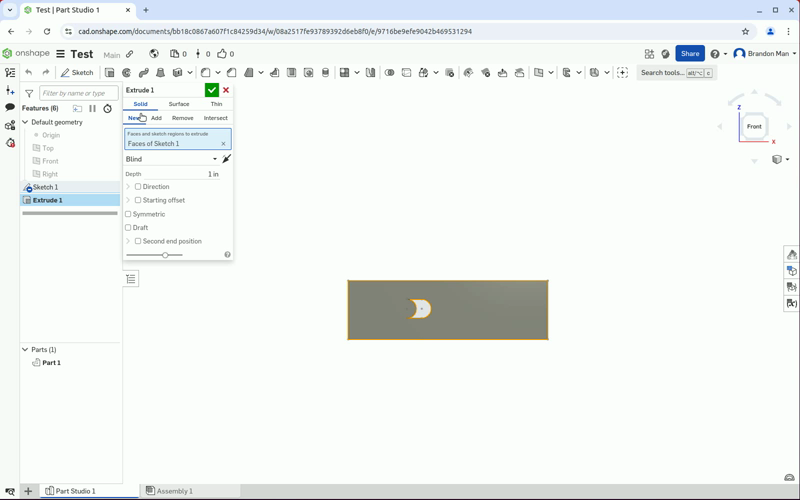
mouse_move(137, 120)
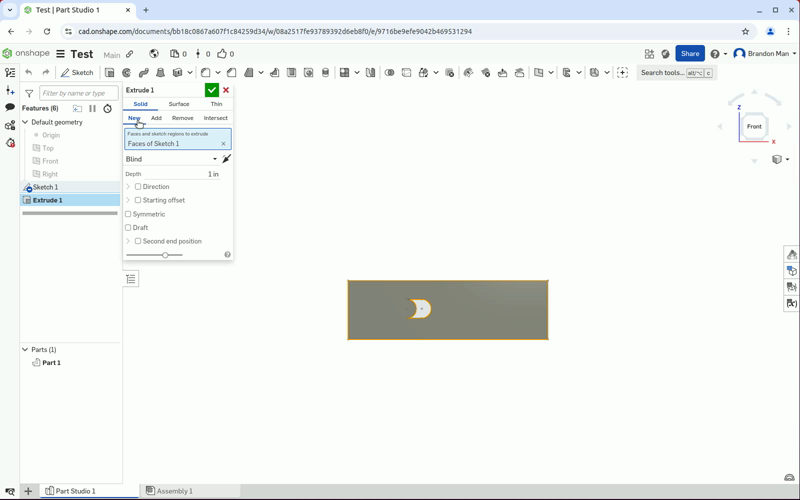
click(137, 120)
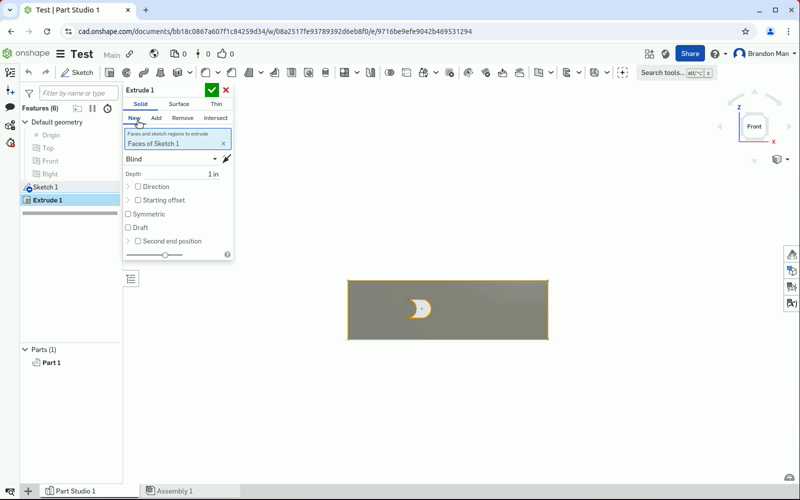
key(tab, 4)
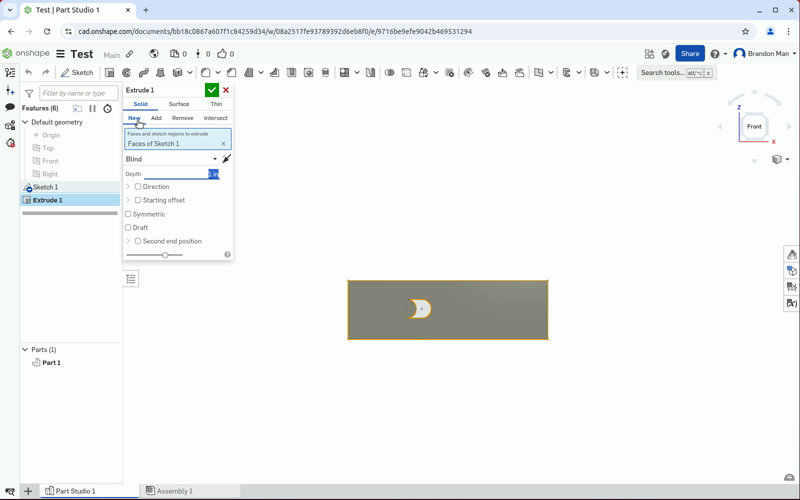
text(4.092)
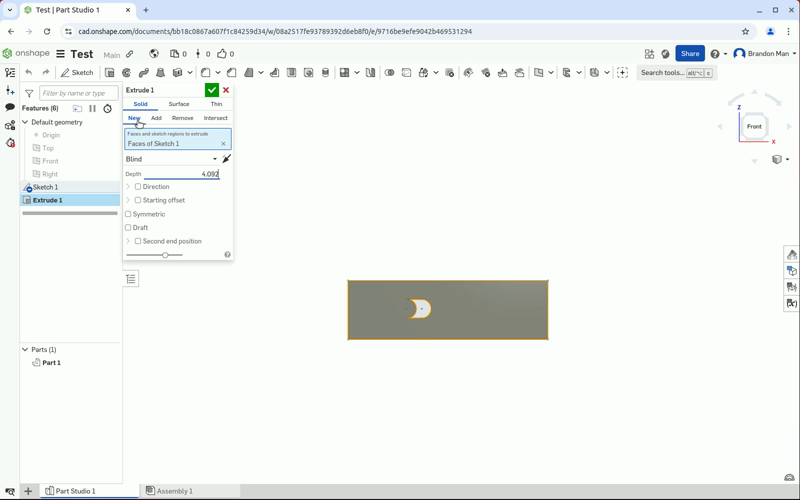
key(enter)
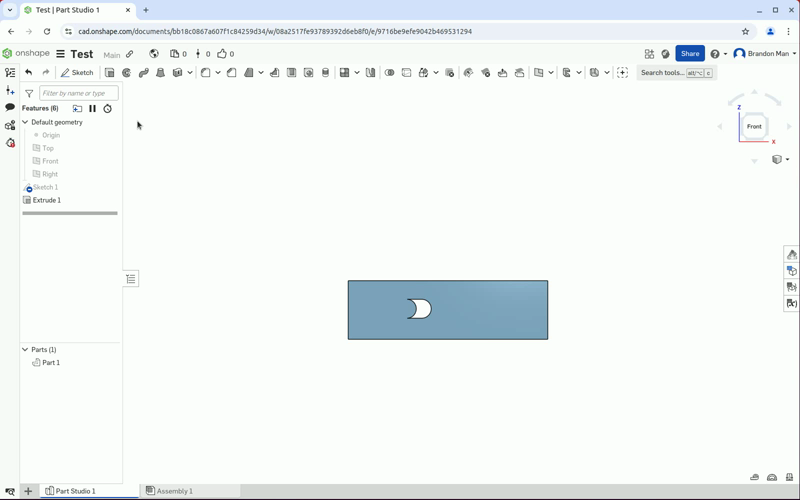
key(shift+h)
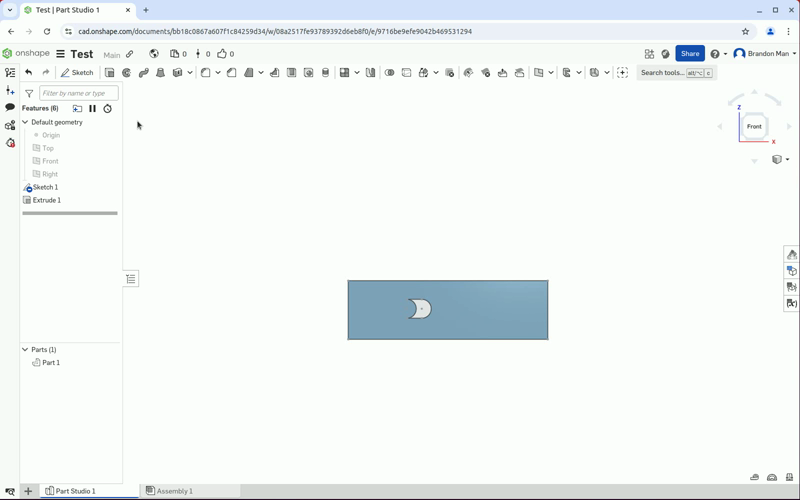
key(shift+h)
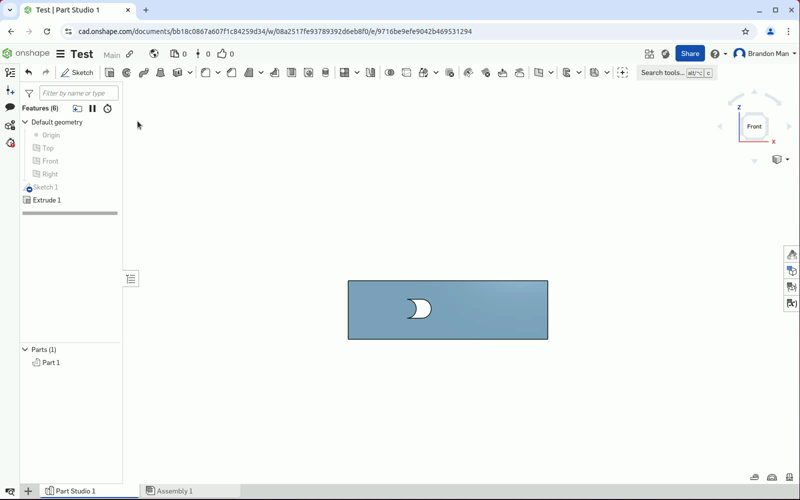
mouse_move(73, 189)
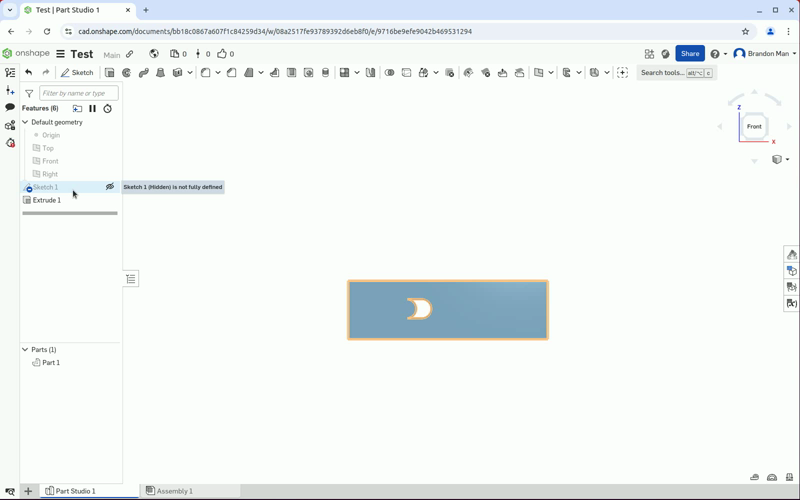
click(73, 189)
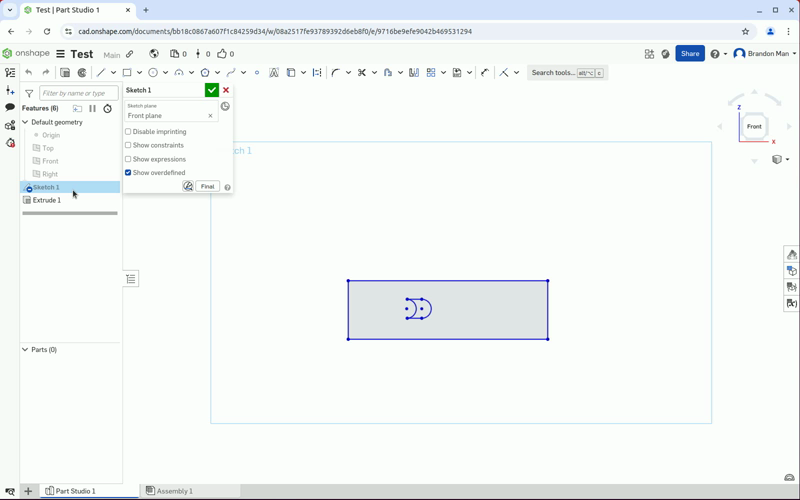
mouse_move(229, 92)
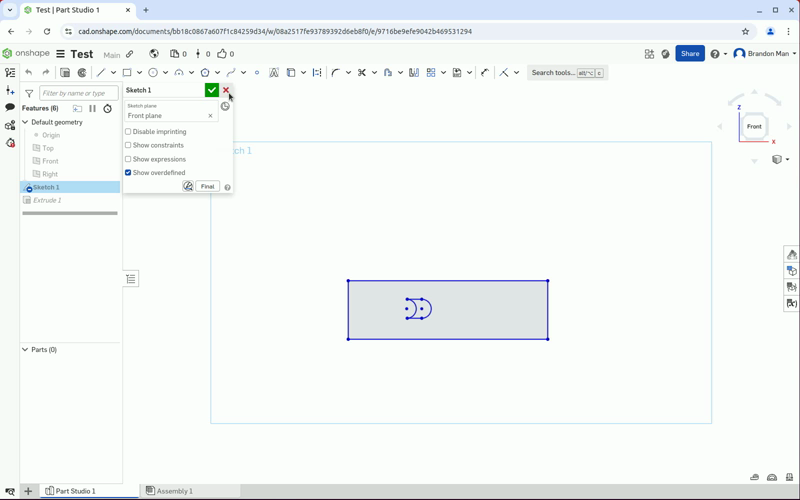
click(229, 92)
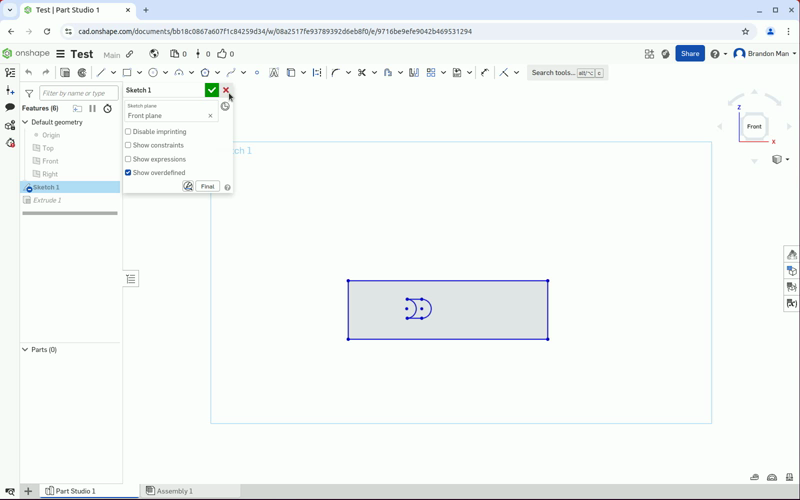
key(shift+s)
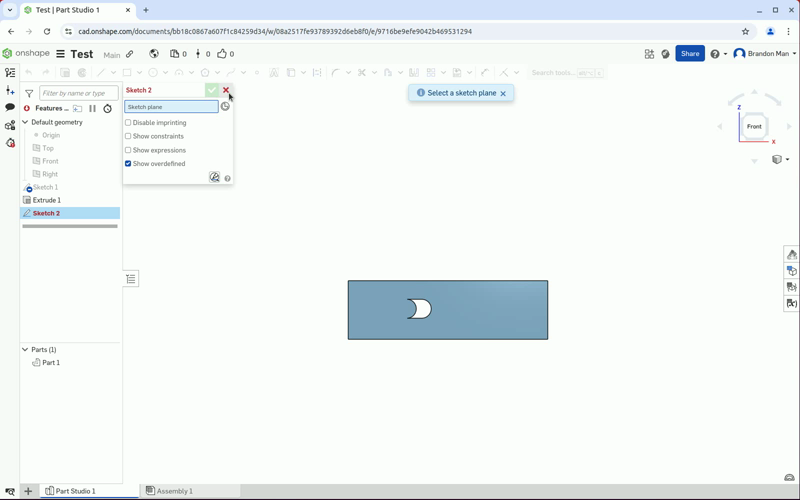
mouse_move(73, 163)
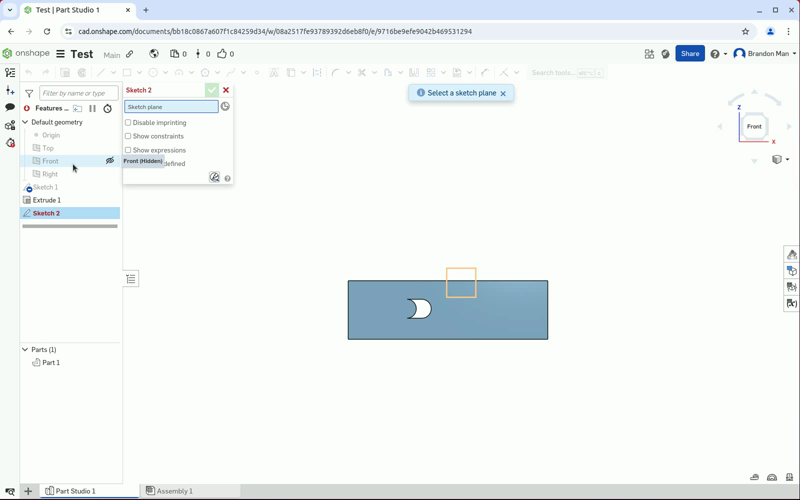
click(73, 163)
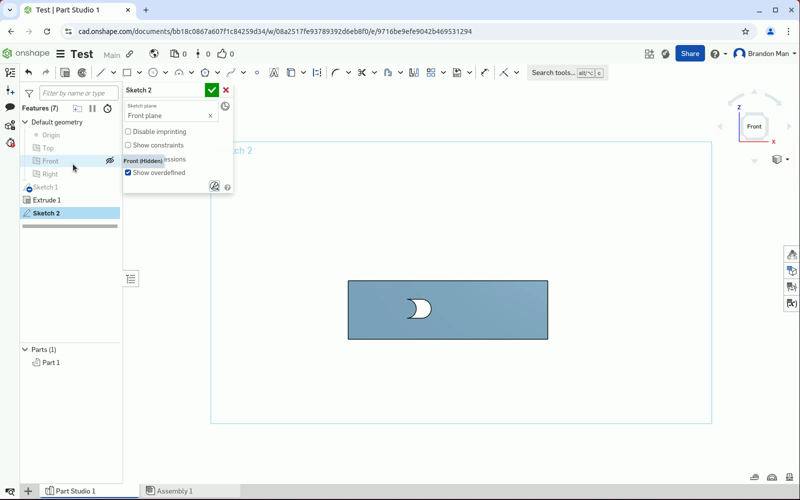
mouse_move(73, 352)
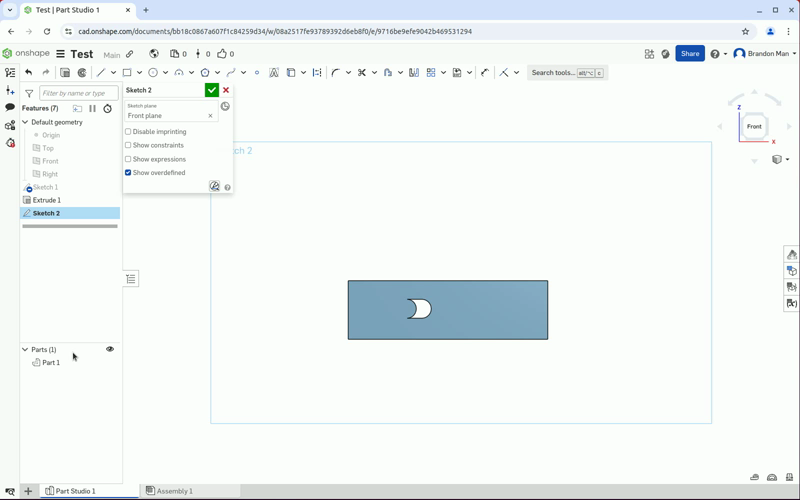
key(y)
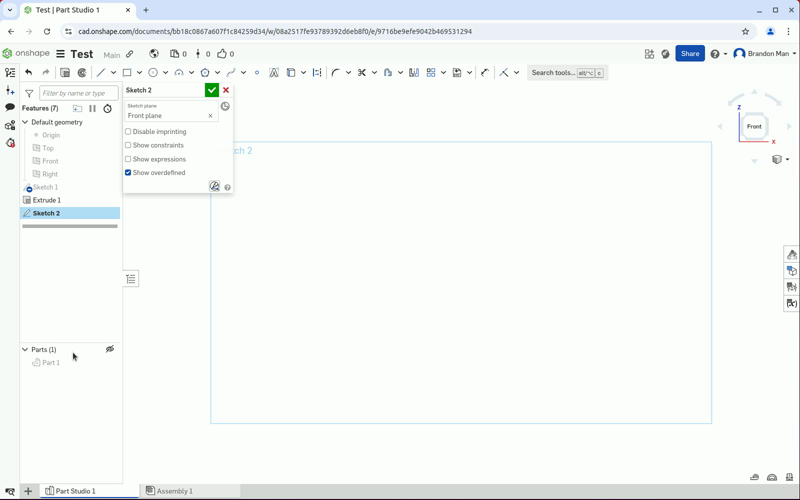
key(l)
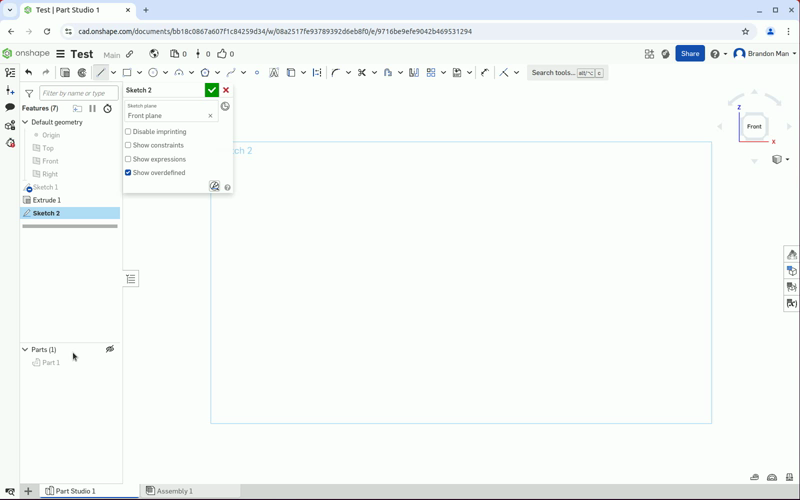
key_down(shift)
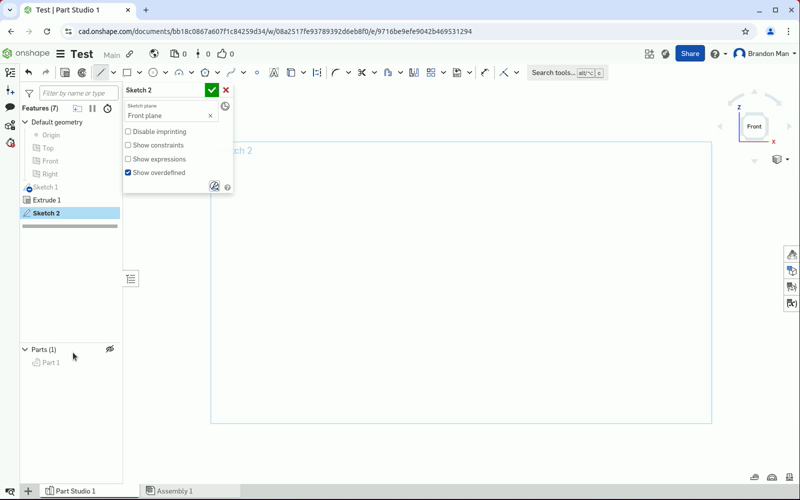
mouse_move(348, 339)
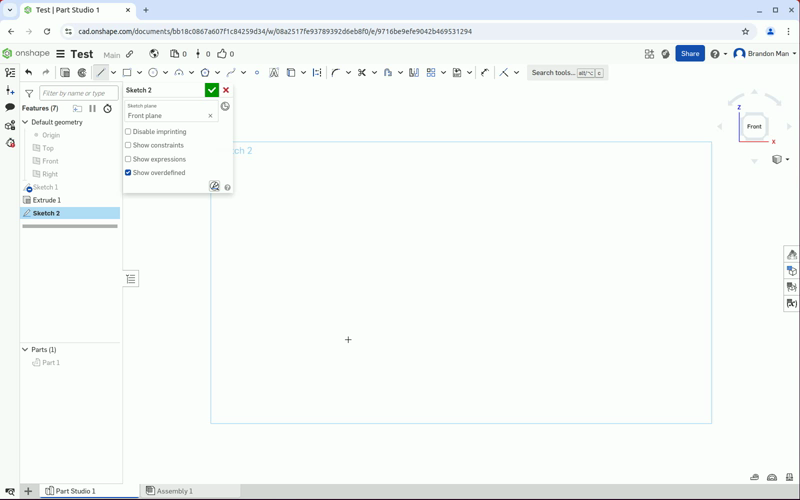
click(348, 339)
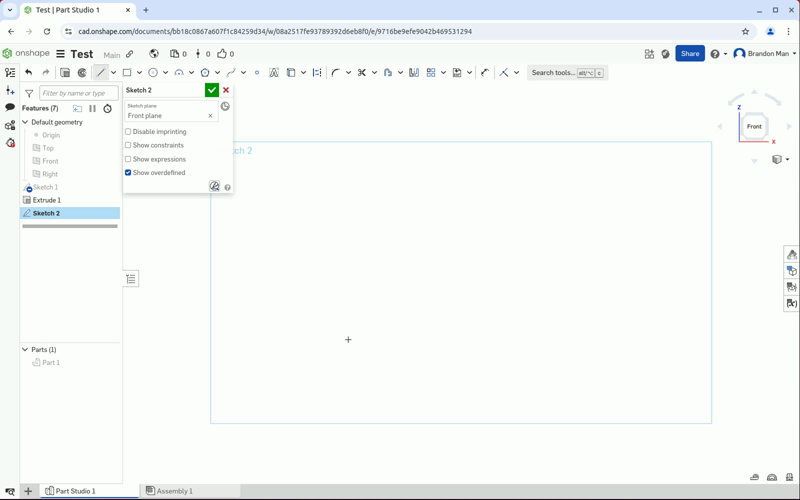
key_up(shift)
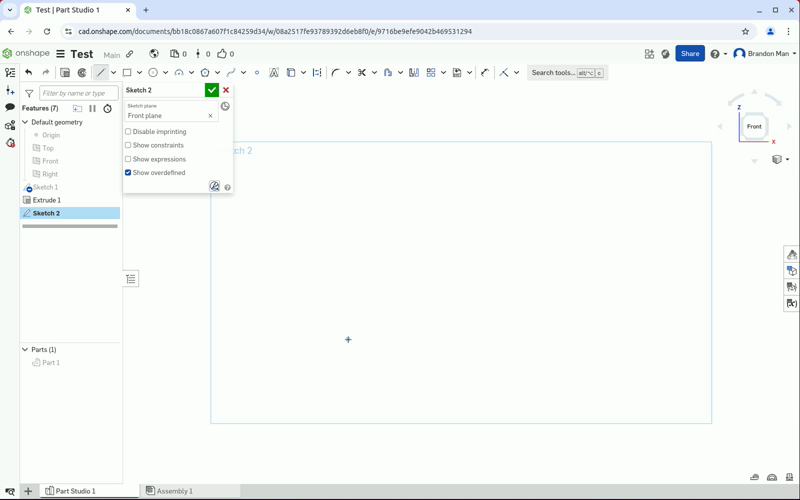
key_down(shift)
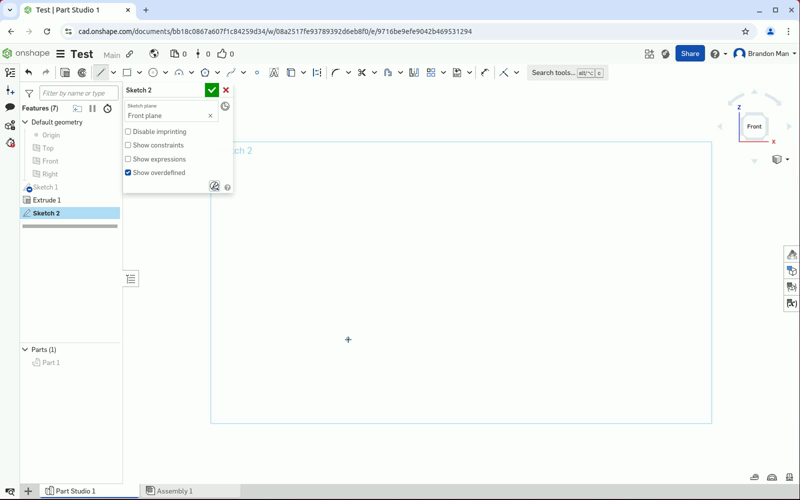
mouse_move(547, 339)
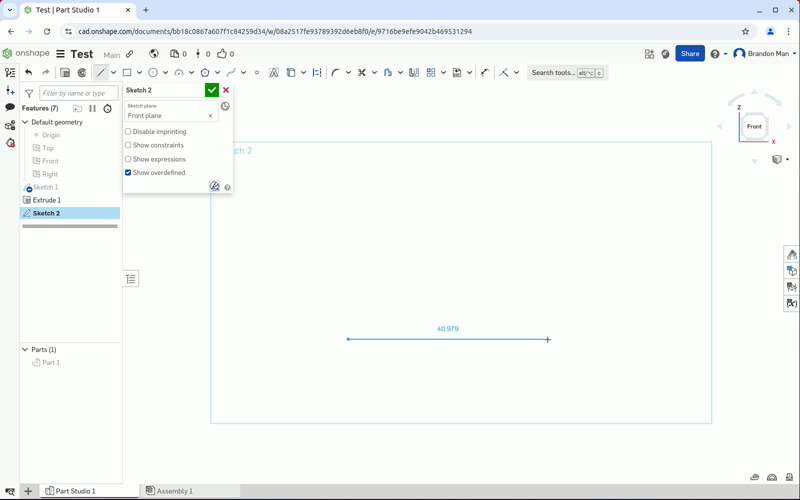
click(547, 339)
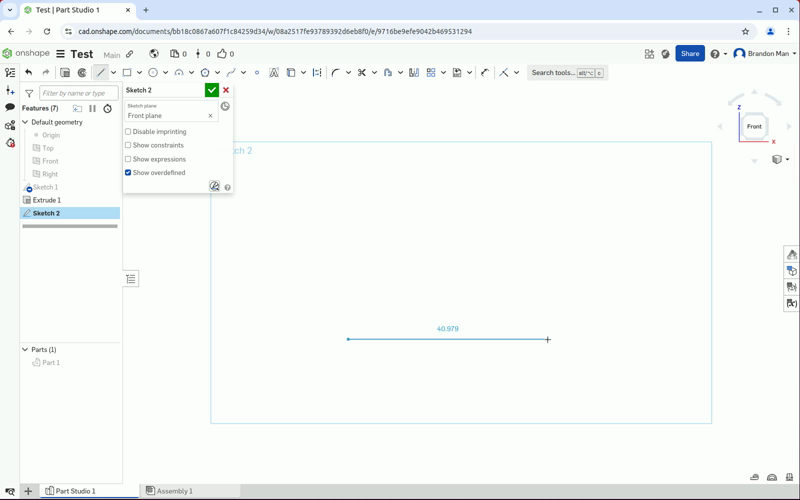
key_up(shift)
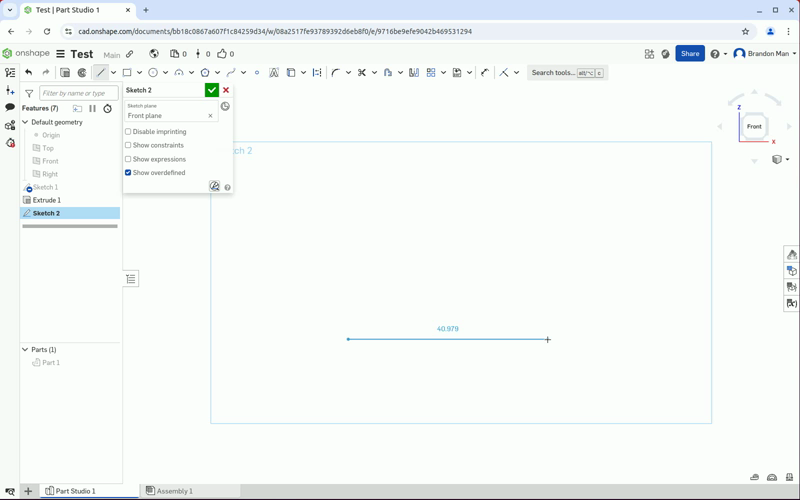
key_down(shift)
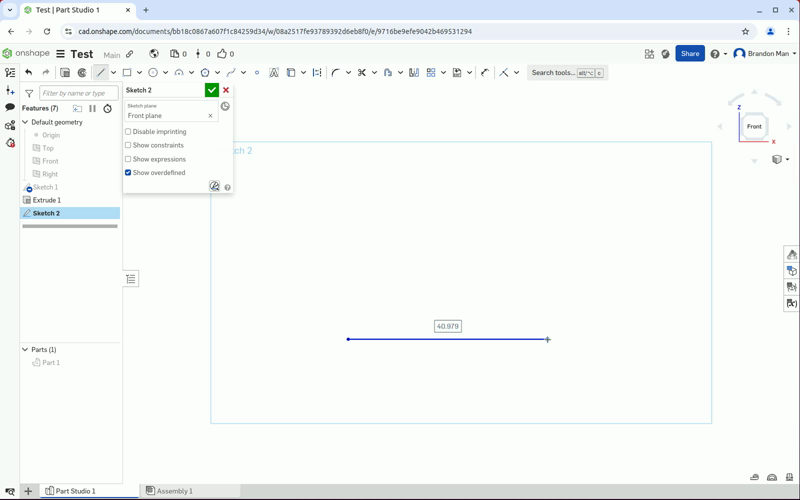
mouse_move(577, 339)
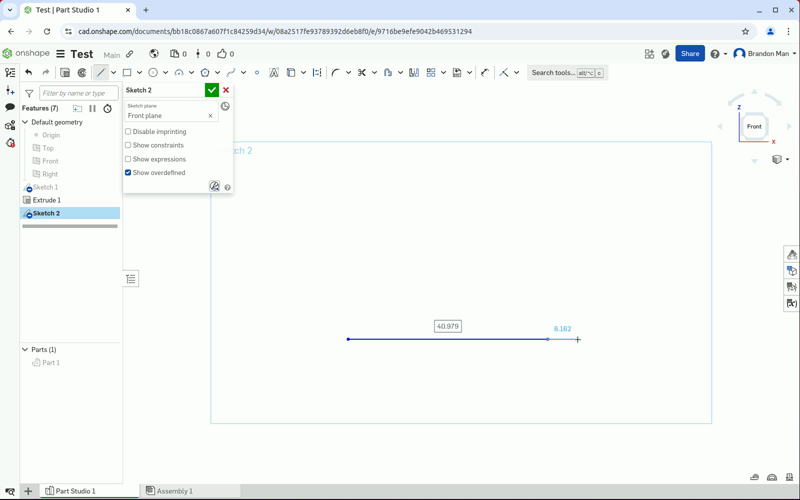
mouse_move(547, 280)
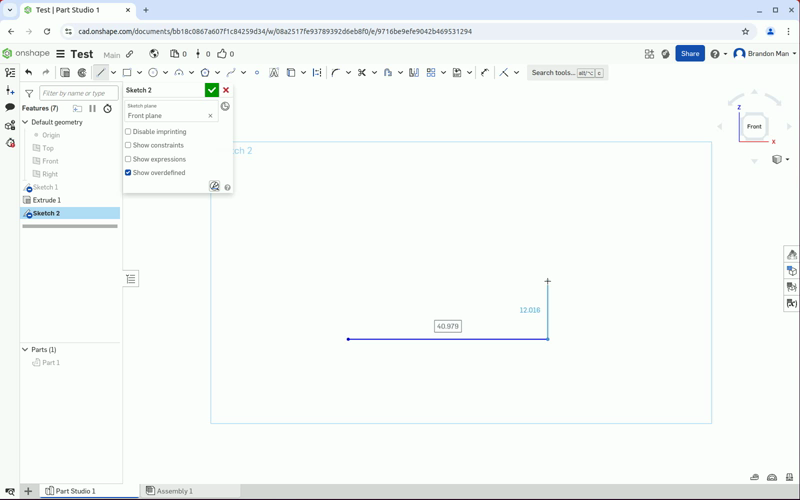
click(547, 280)
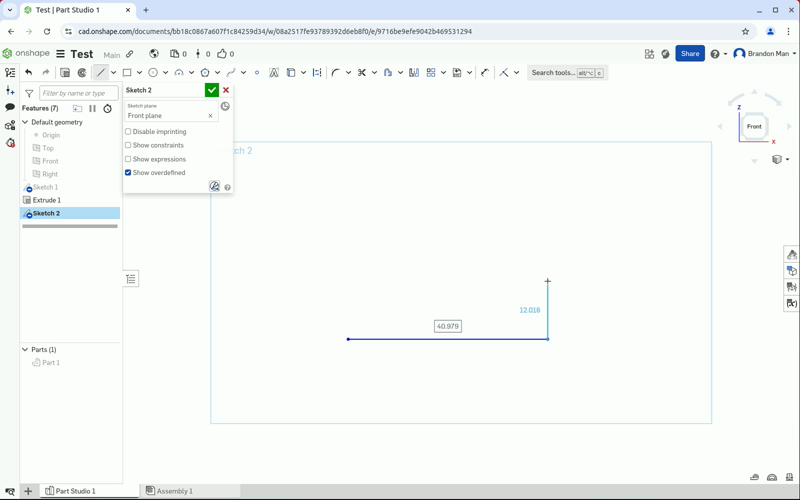
key_up(shift)
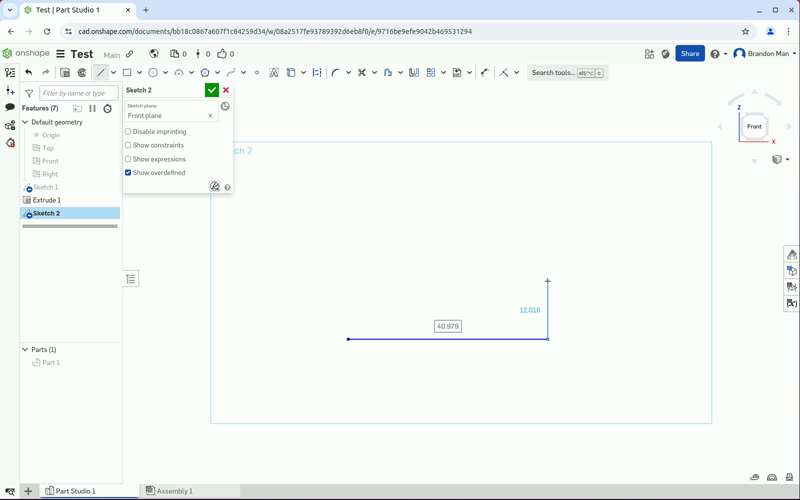
key_down(shift)
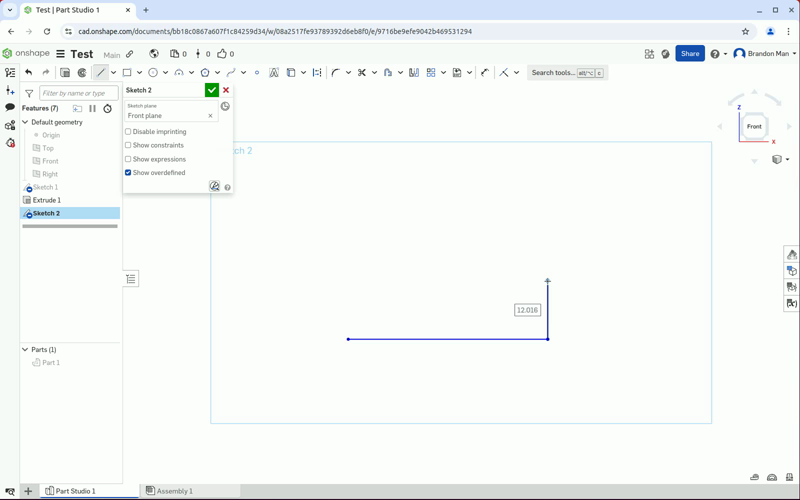
mouse_move(348, 280)
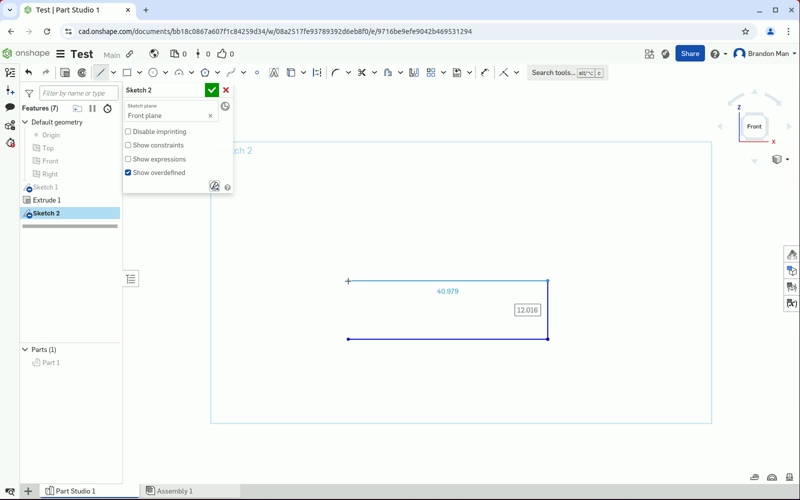
click(348, 280)
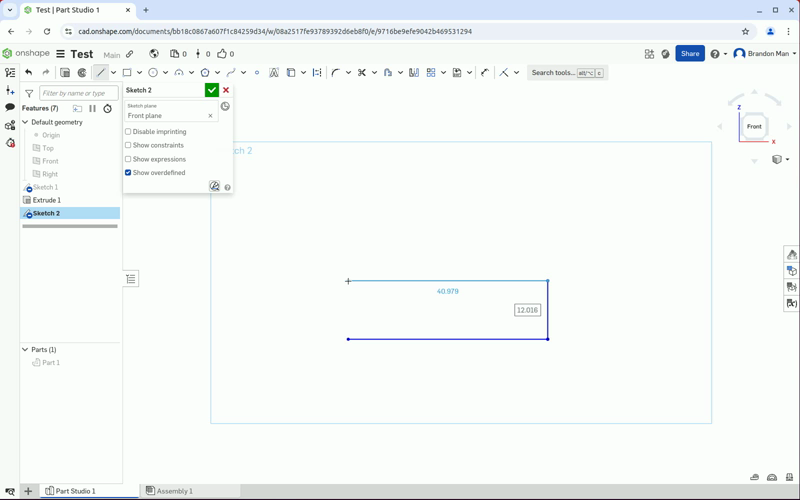
key_up(shift)
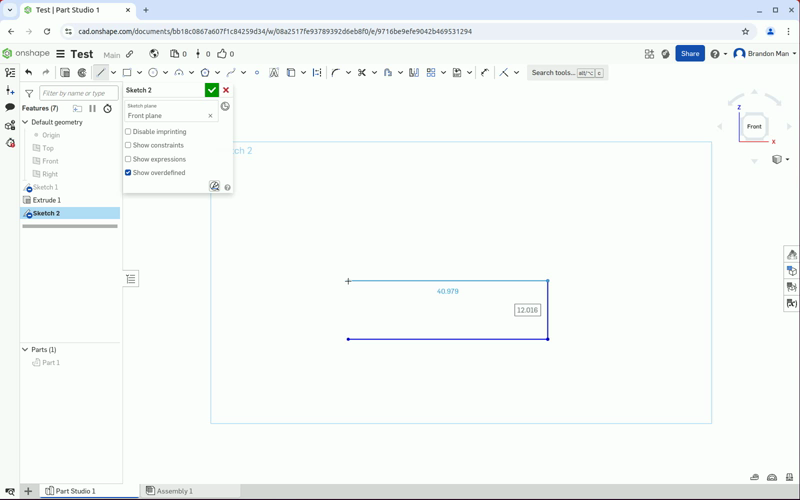
mouse_move(378, 280)
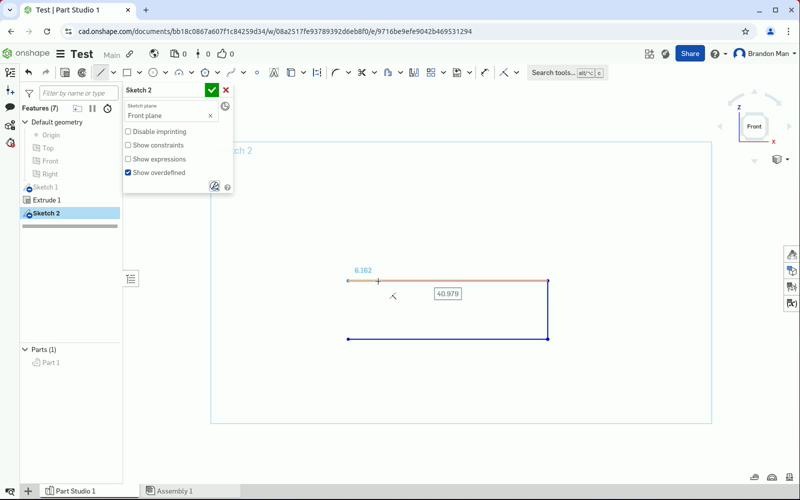
key_down(shift)
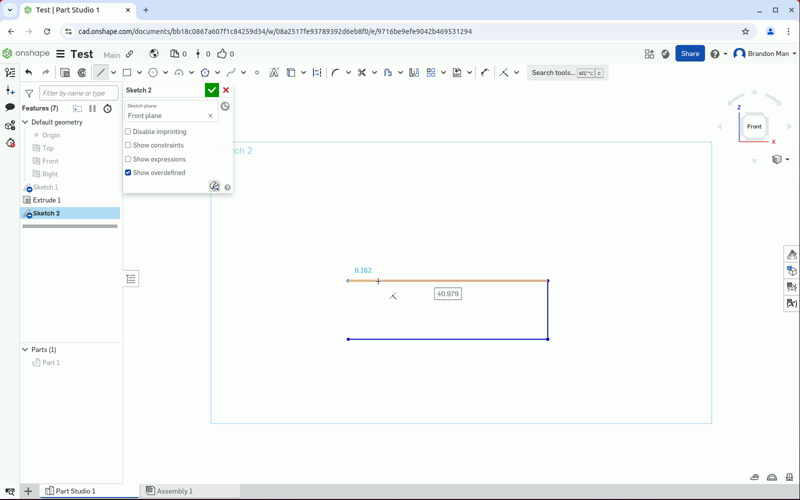
mouse_move(348, 339)
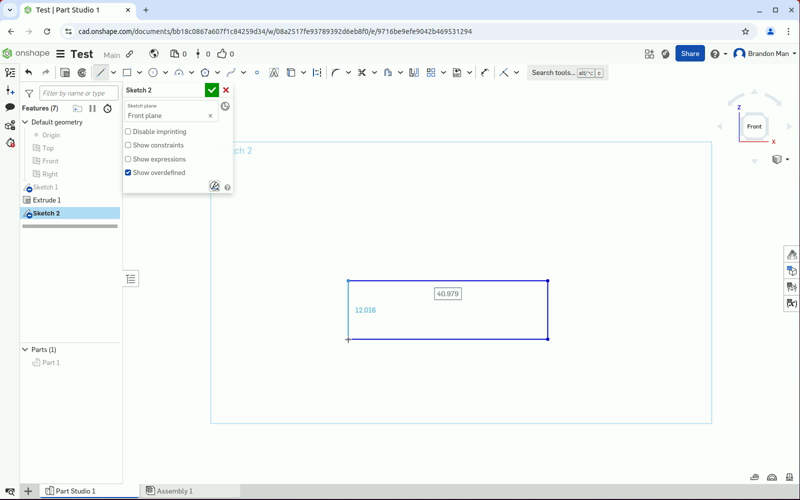
key_up(shift)
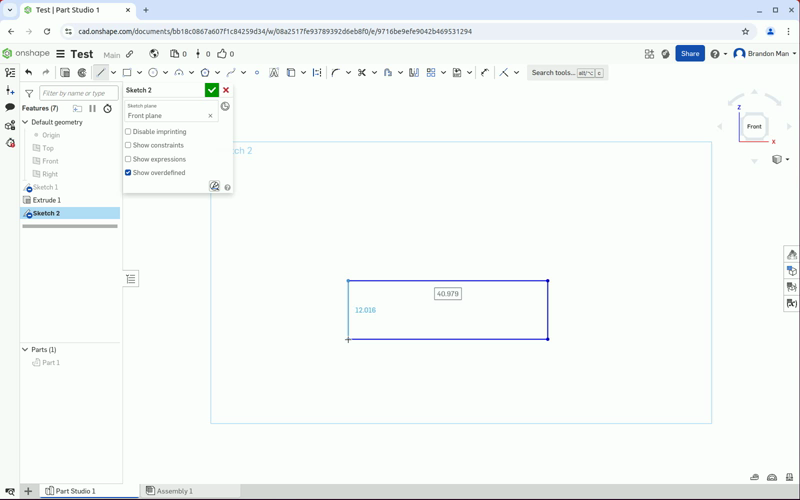
click(348, 339)
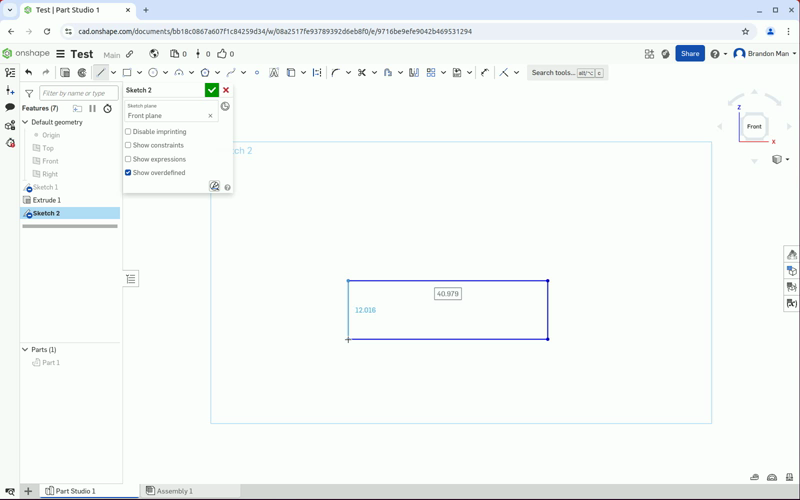
key(esc)
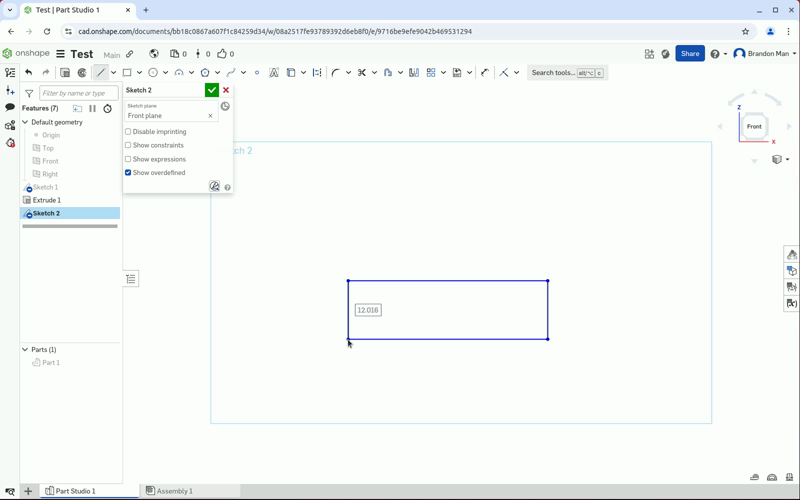
key(l)
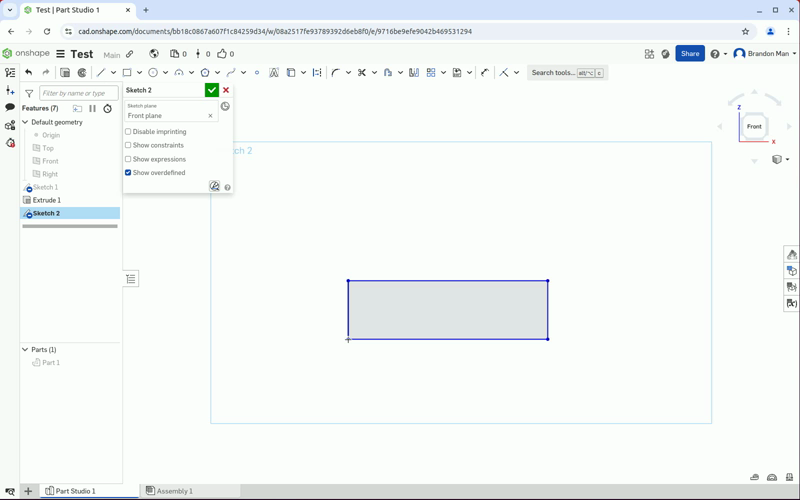
key_down(shift)
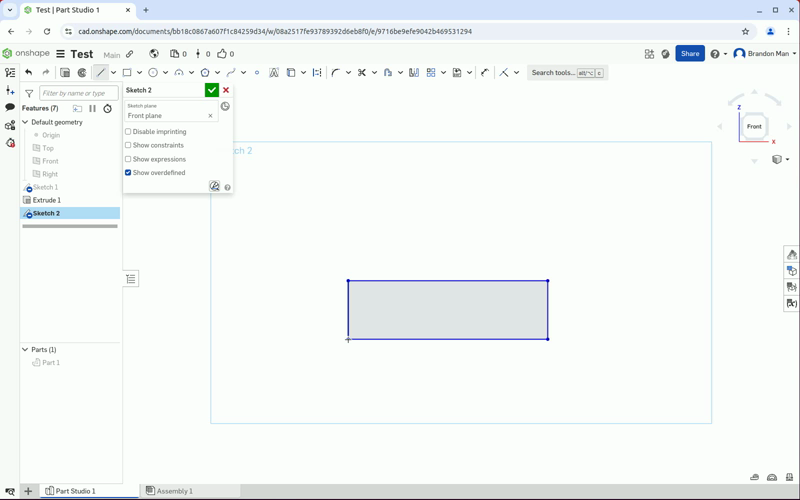
mouse_move(407, 318)
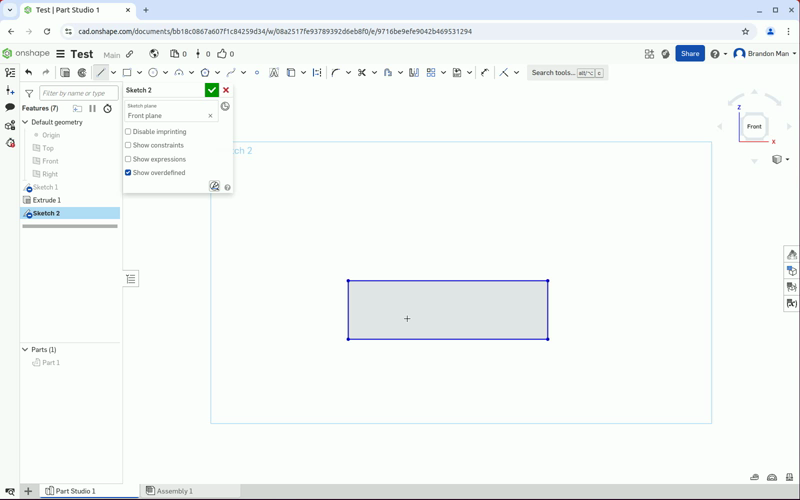
click(407, 318)
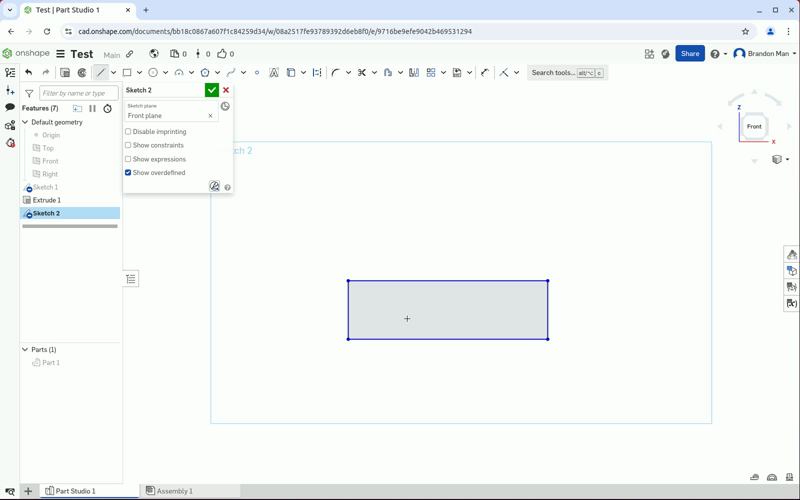
key_up(shift)
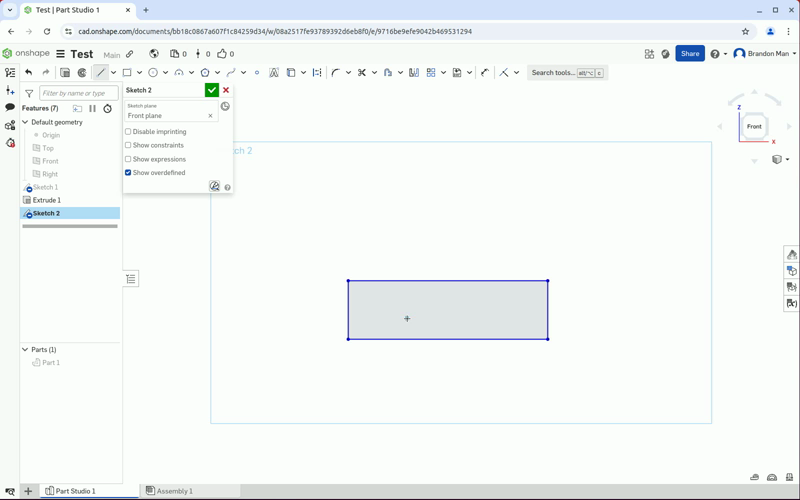
key_down(shift)
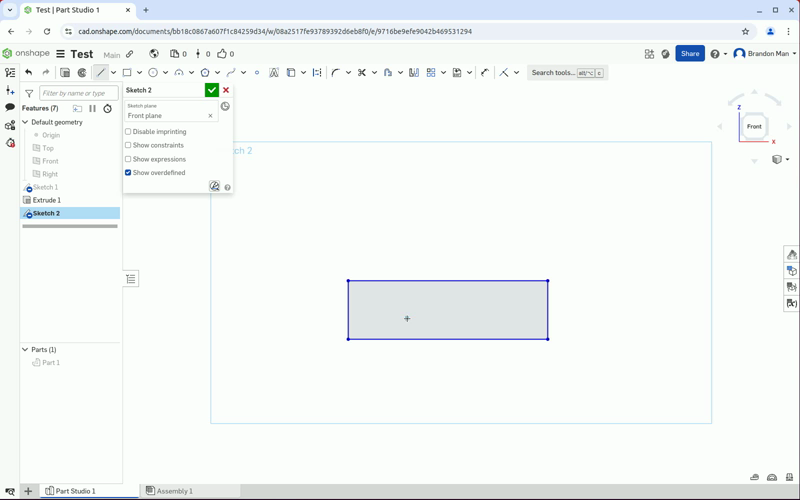
mouse_move(437, 318)
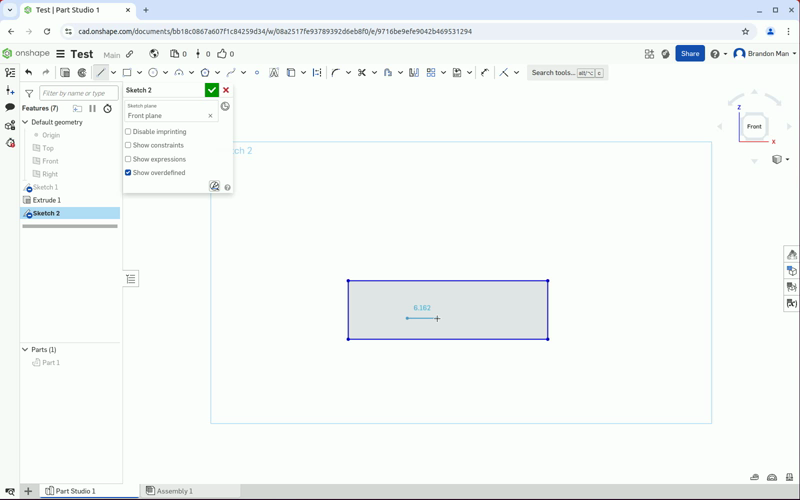
mouse_move(421, 318)
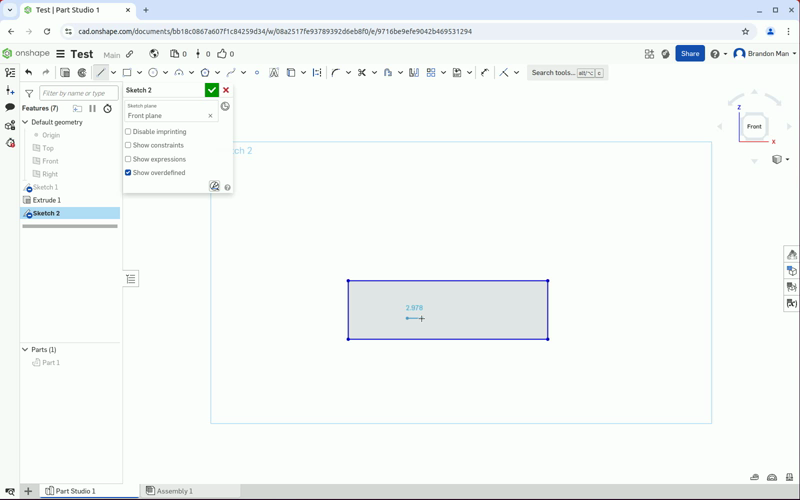
click(421, 318)
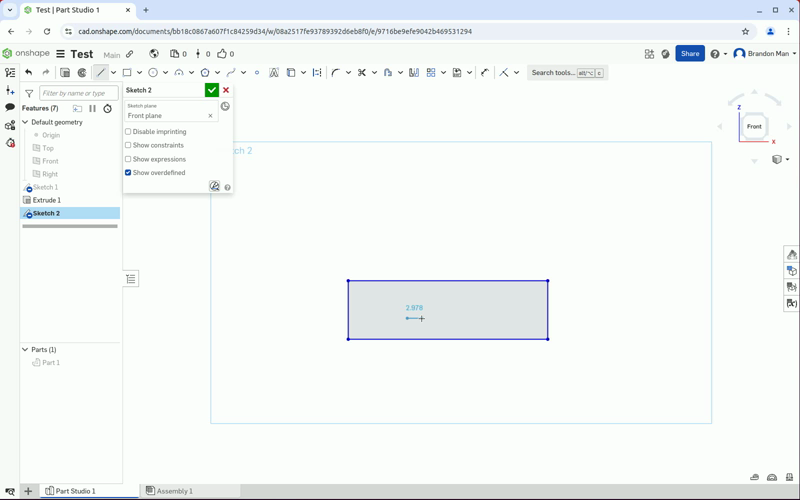
key_up(shift)
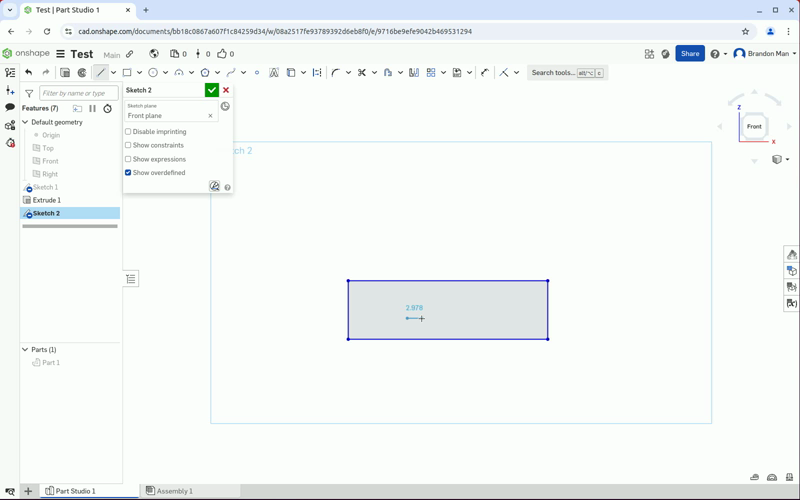
key(esc)
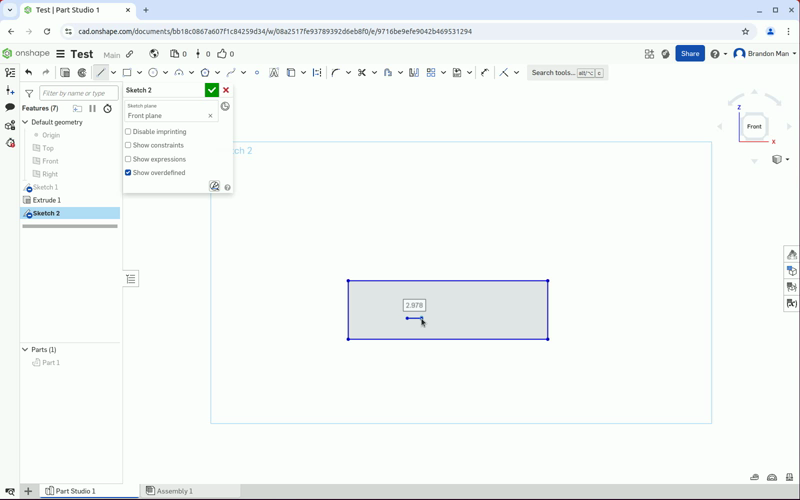
key(a)
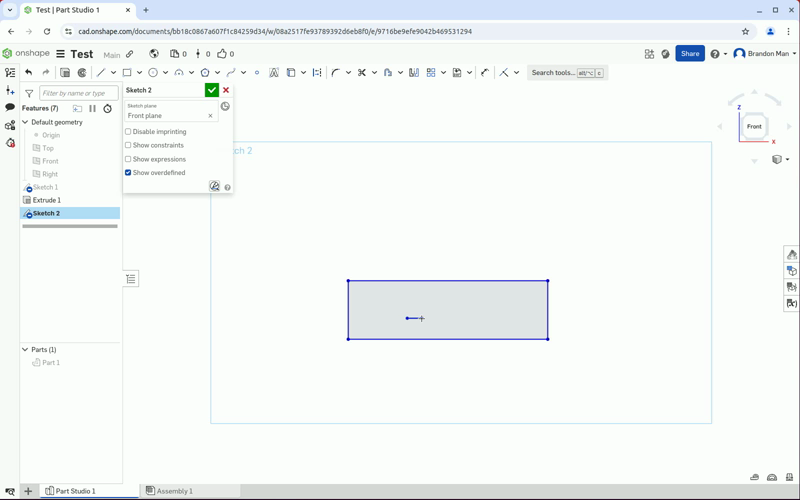
mouse_move(421, 318)
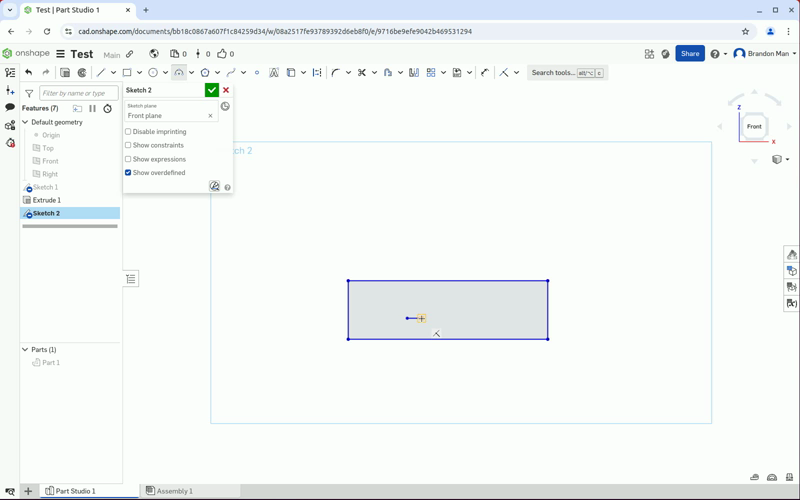
click(421, 318)
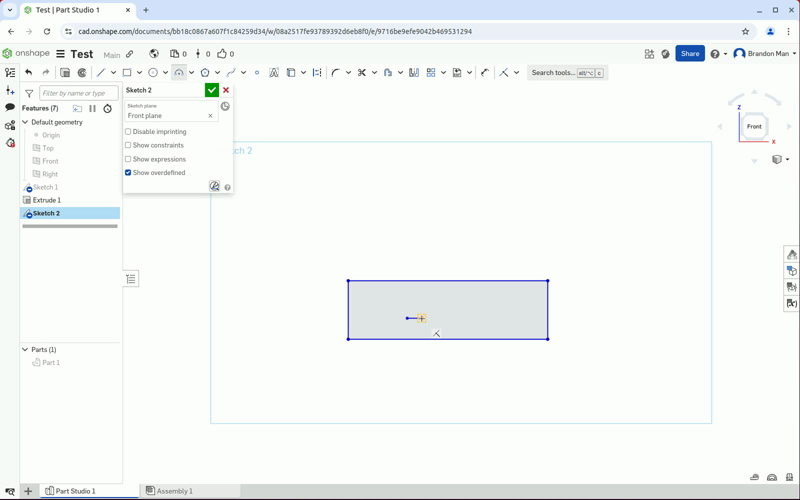
key_down(shift)
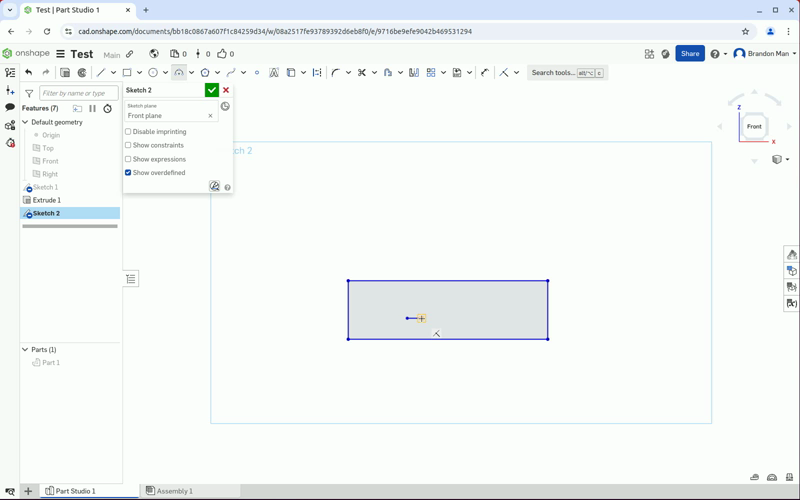
mouse_move(421, 299)
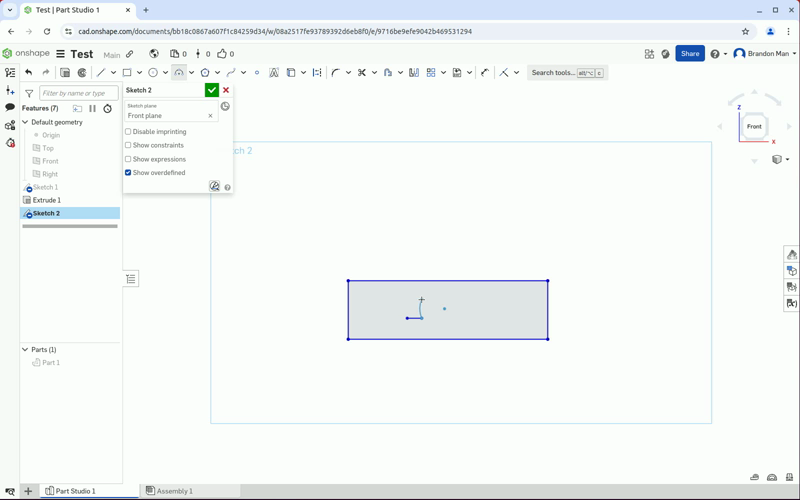
click(421, 299)
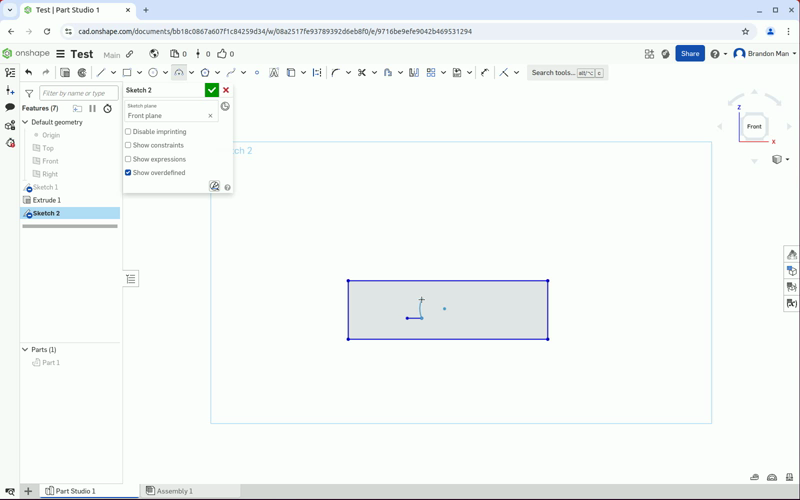
mouse_move(431, 308)
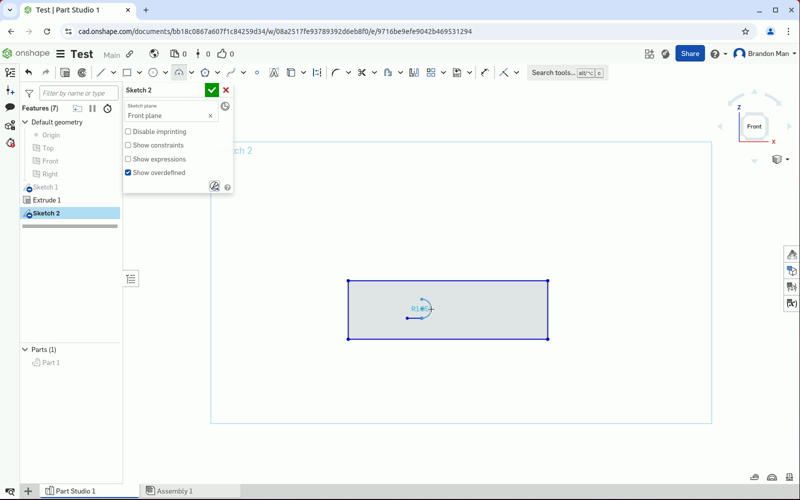
click(431, 308)
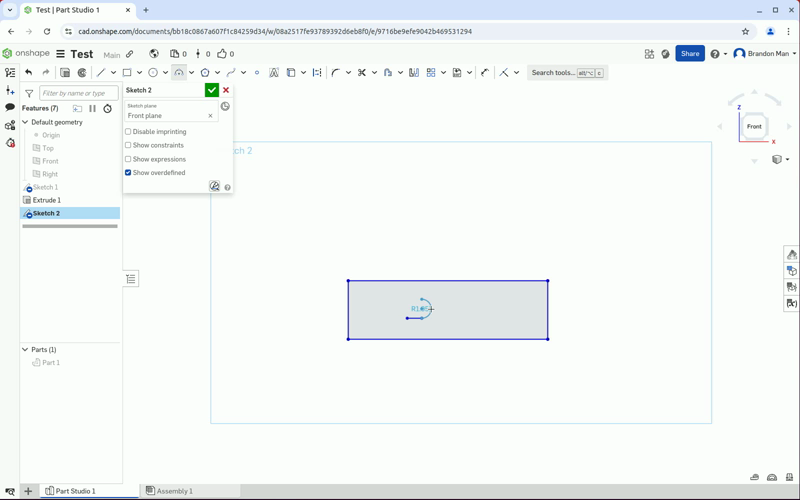
key_up(shift)
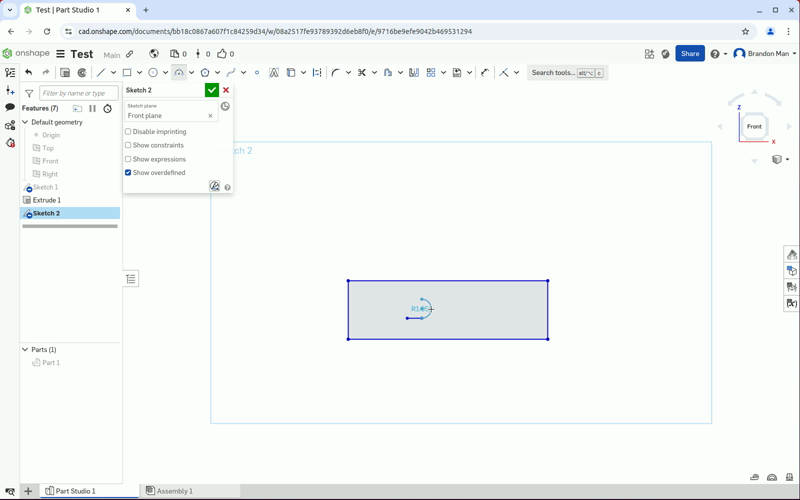
key(esc)
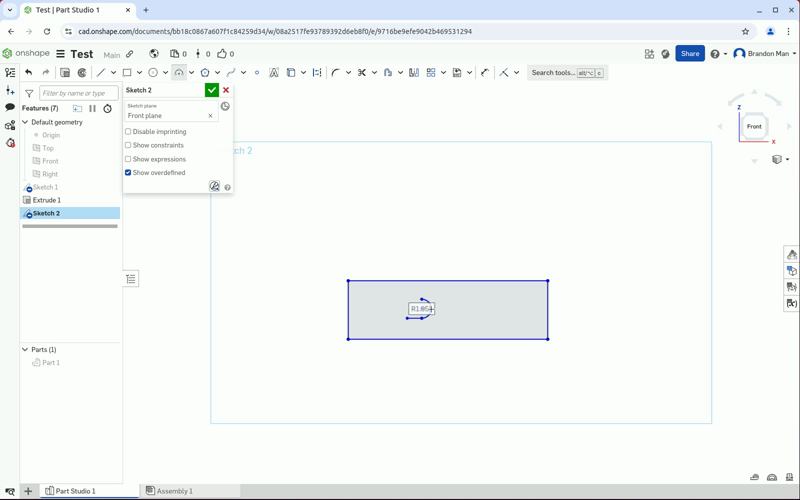
key(l)
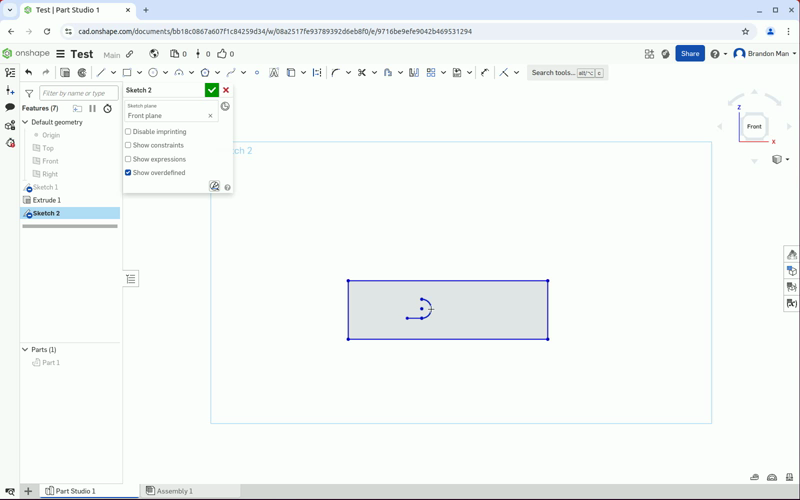
mouse_move(421, 299)
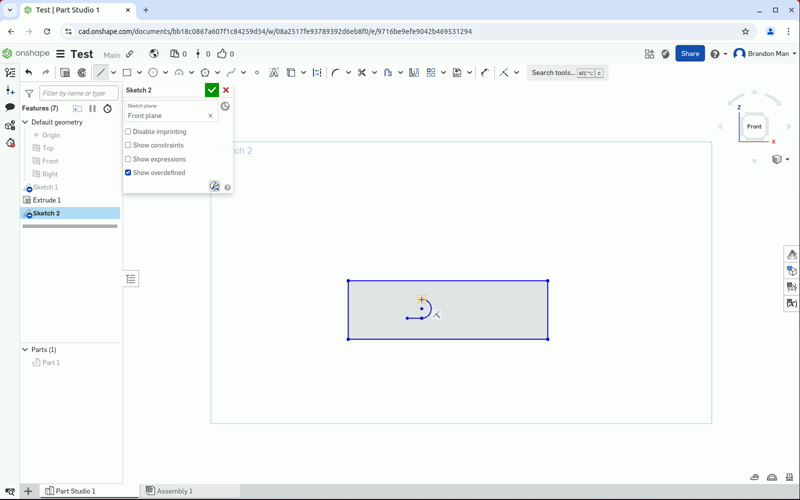
click(421, 299)
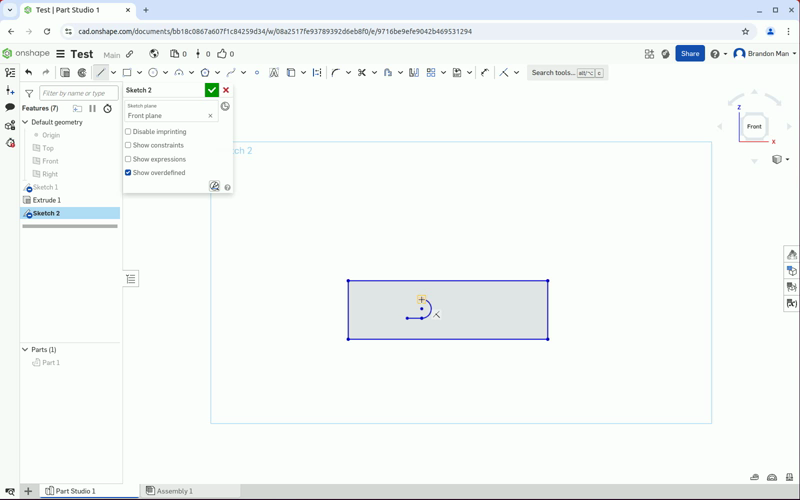
key_down(shift)
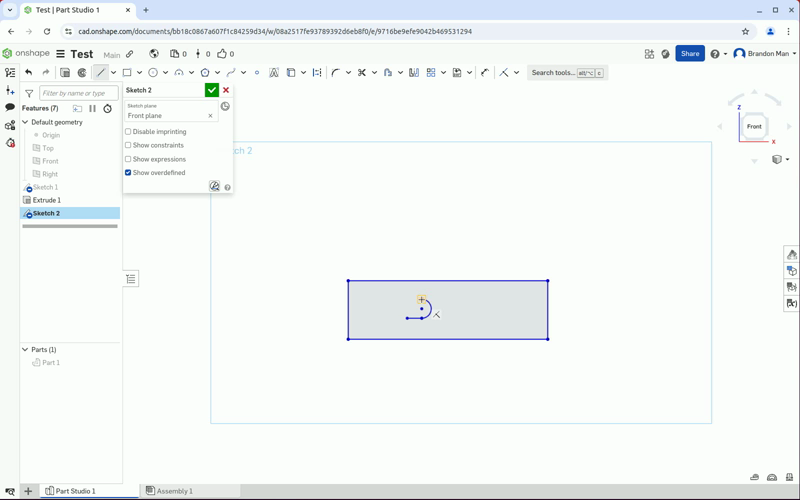
mouse_move(451, 299)
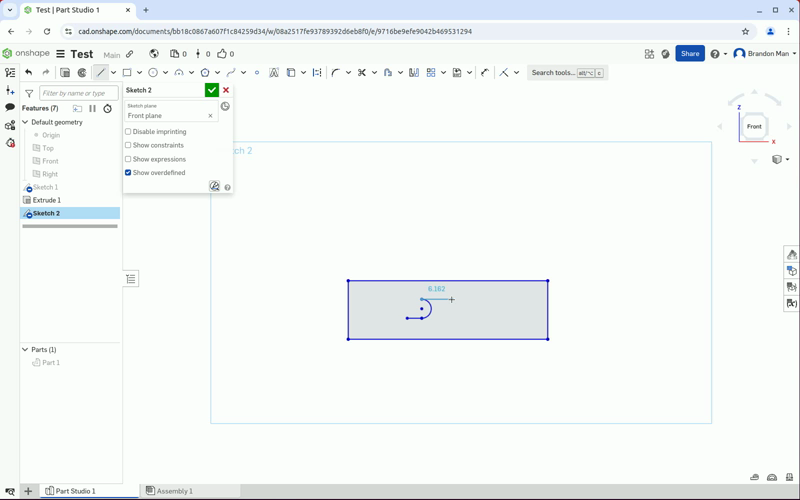
mouse_move(407, 299)
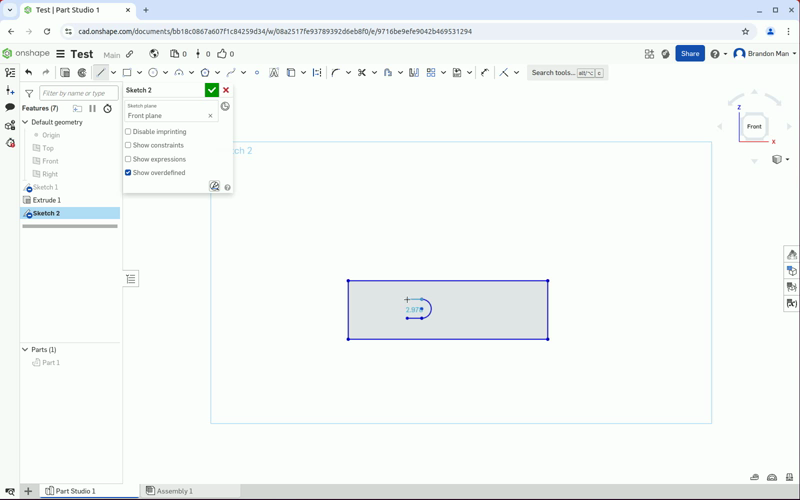
click(407, 299)
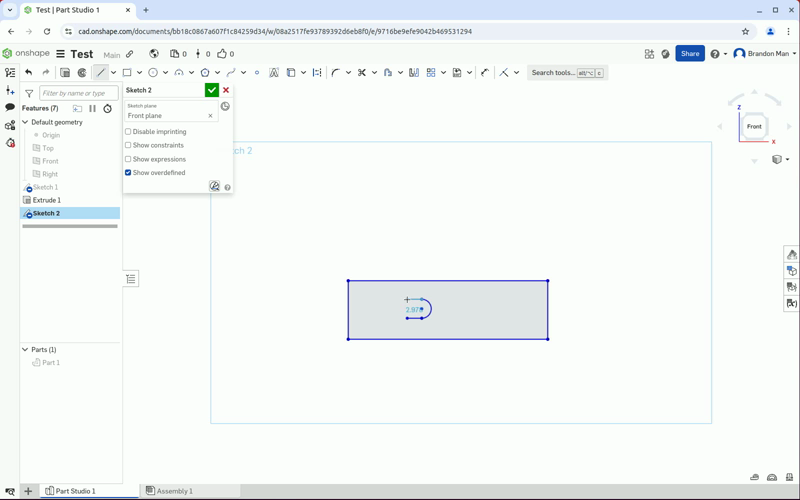
key_up(shift)
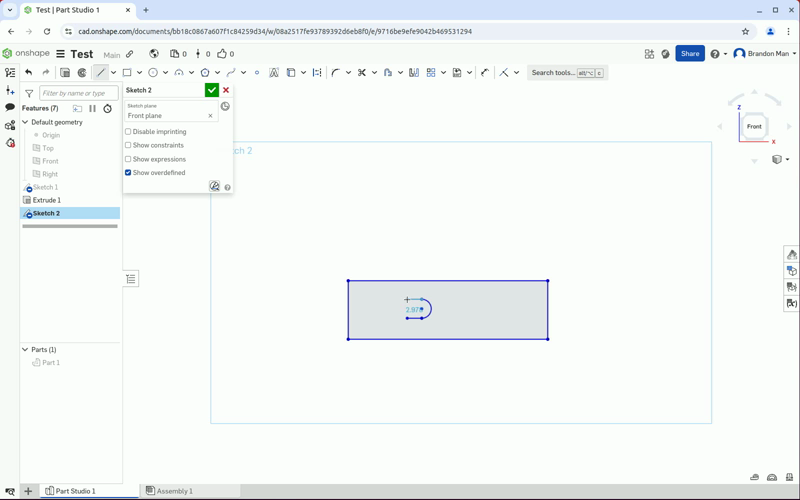
key(esc)
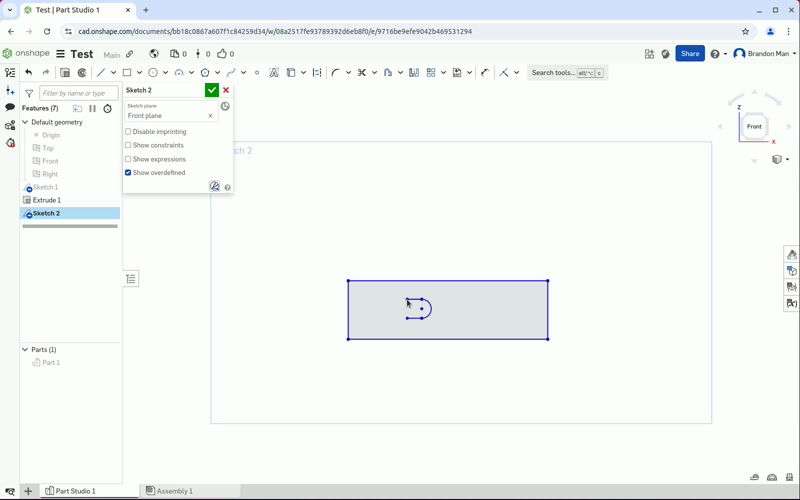
key(a)
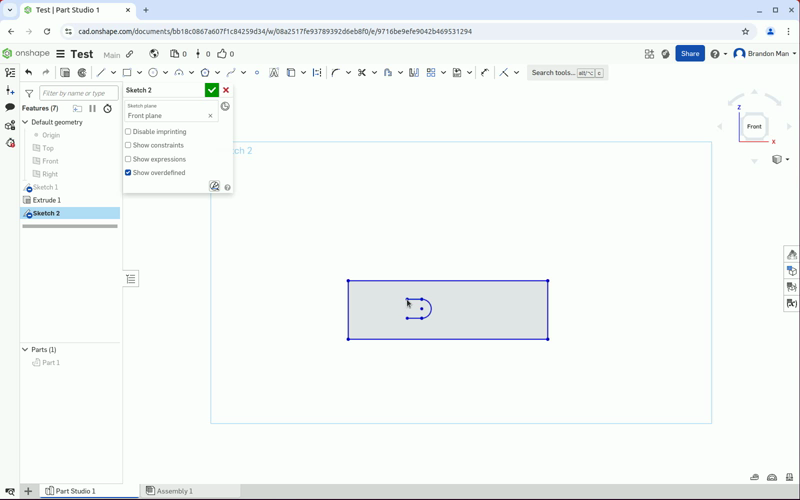
mouse_move(407, 299)
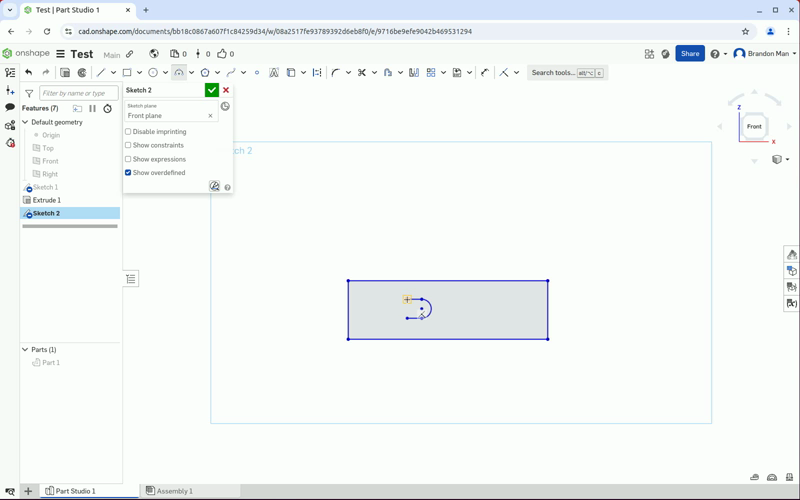
click(407, 299)
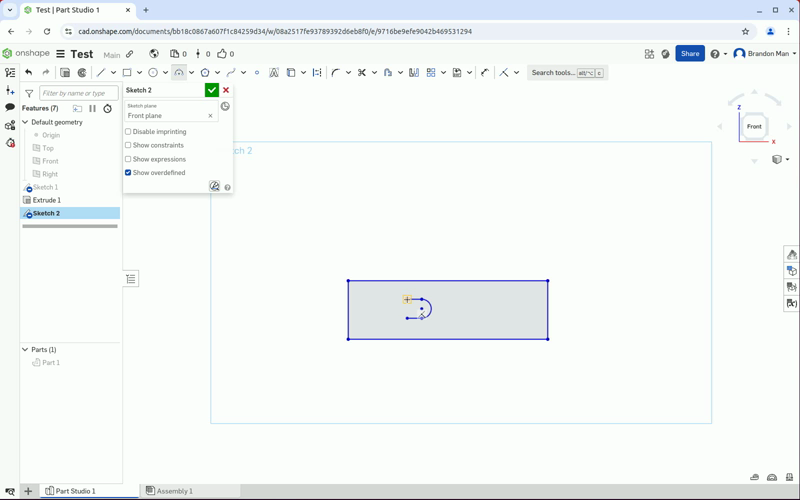
mouse_move(407, 318)
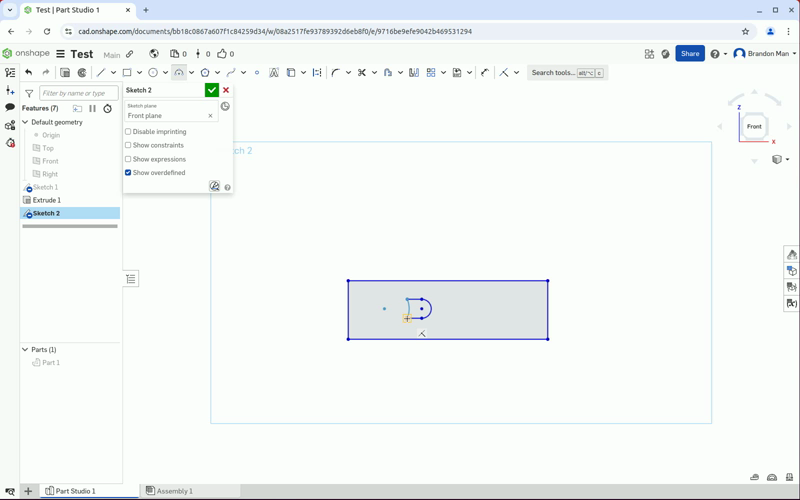
click(407, 318)
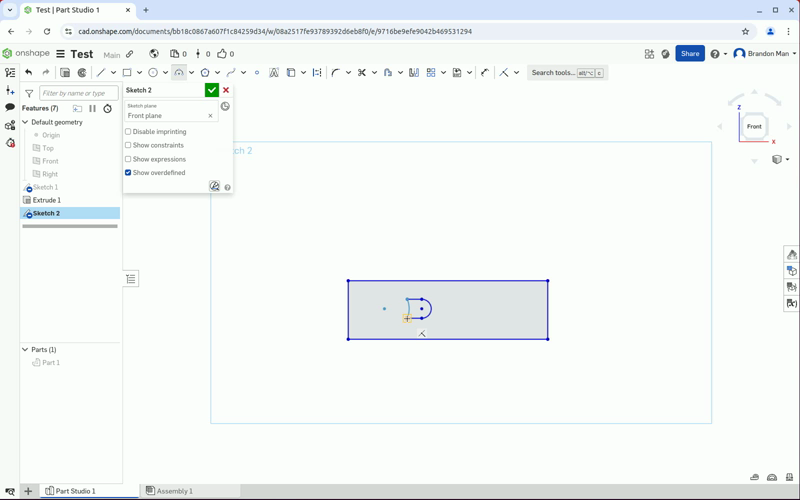
key_down(shift)
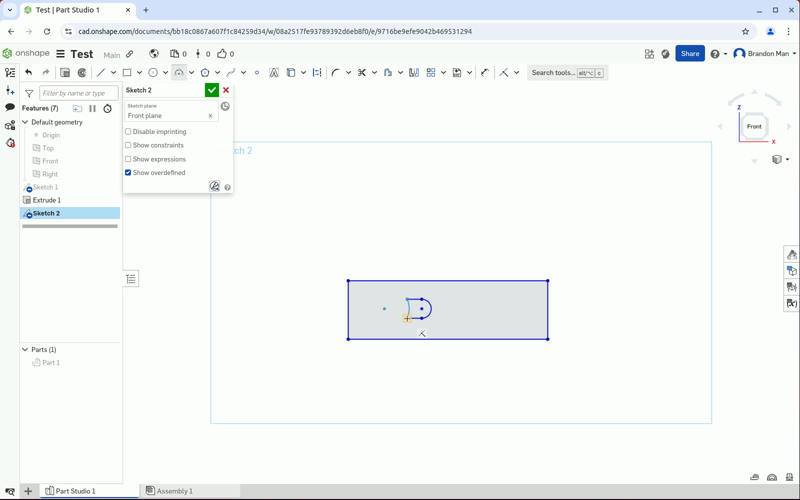
mouse_move(416, 308)
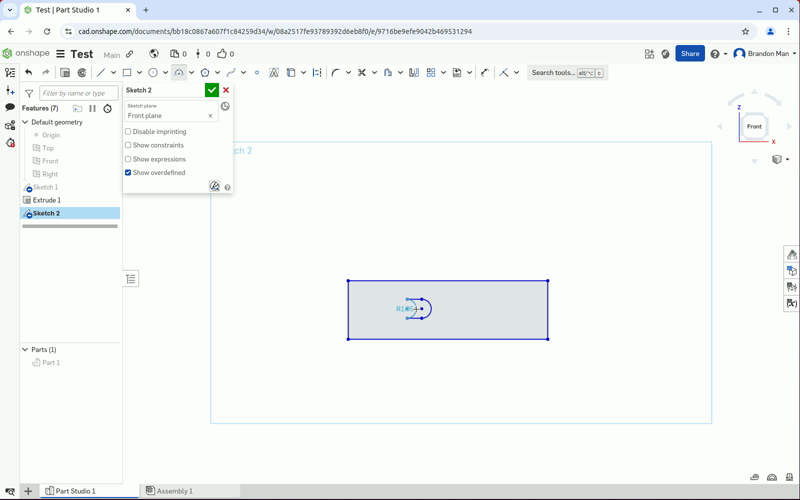
click(416, 308)
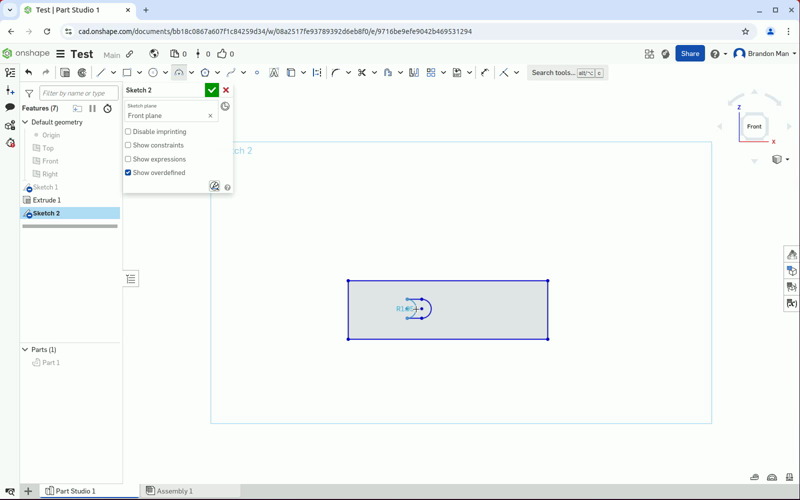
key_up(shift)
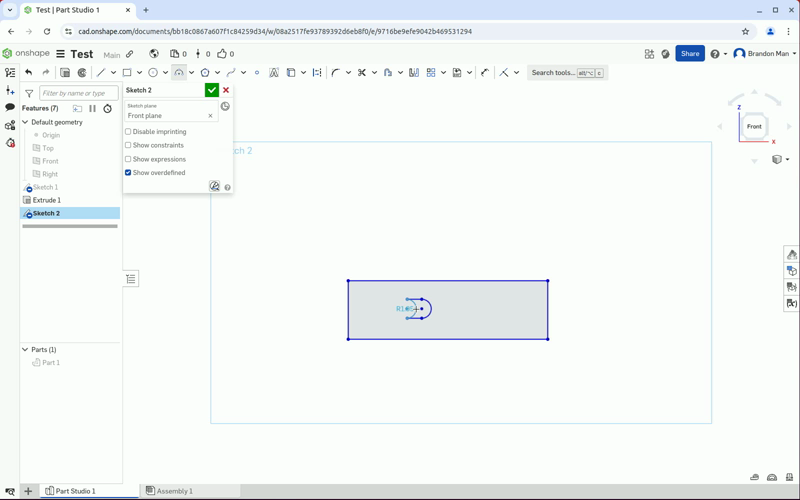
key(esc)
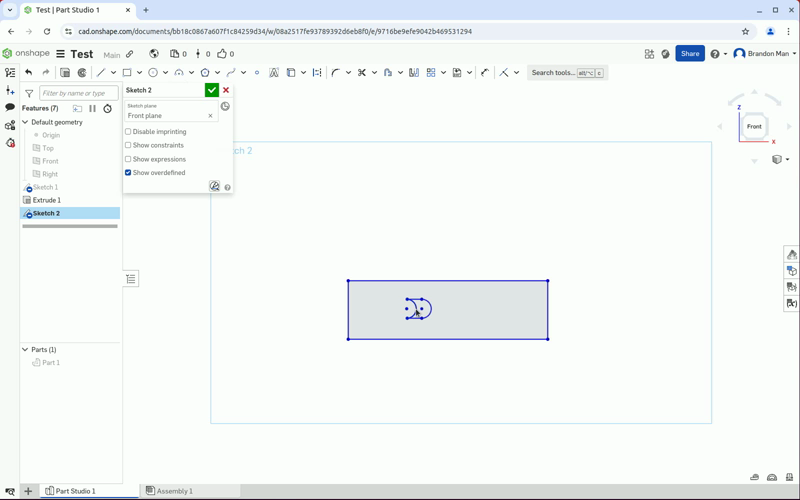
mouse_move(477, 329)
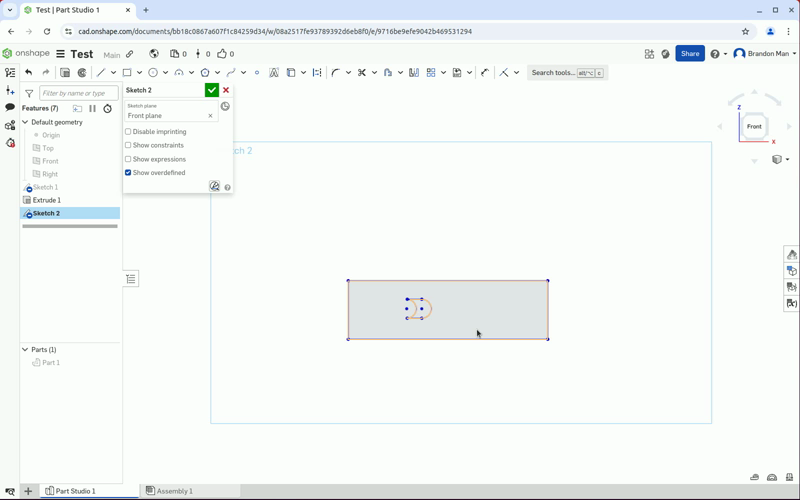
click(477, 329)
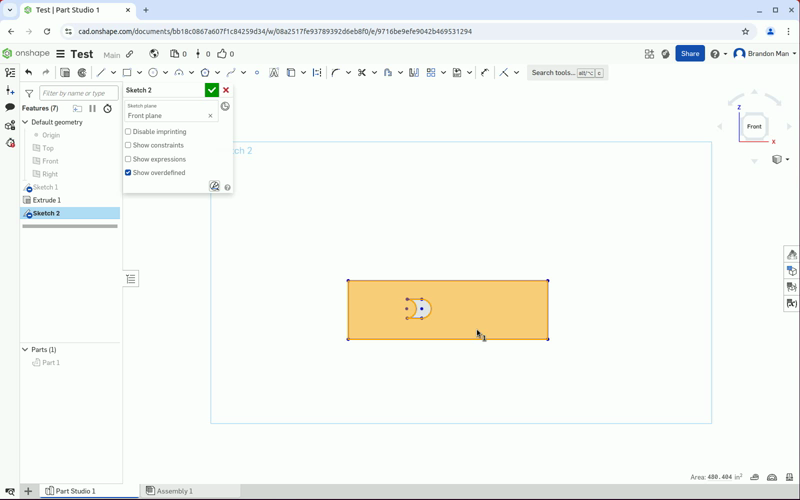
mouse_move(73, 352)
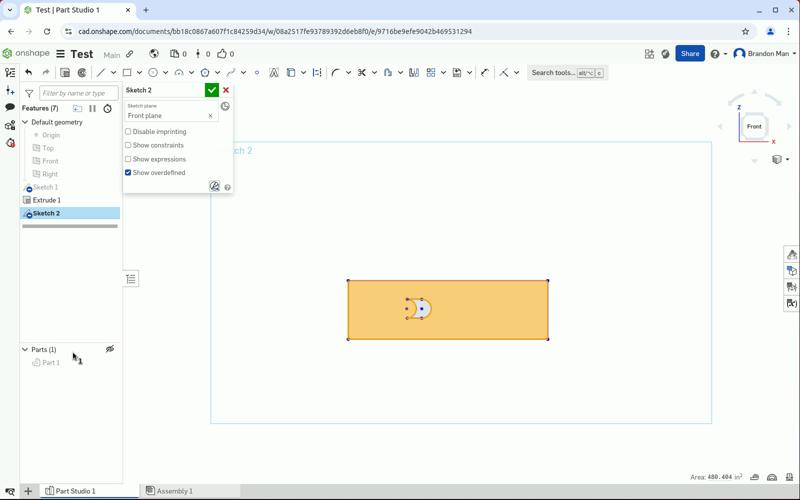
key(shift+y)
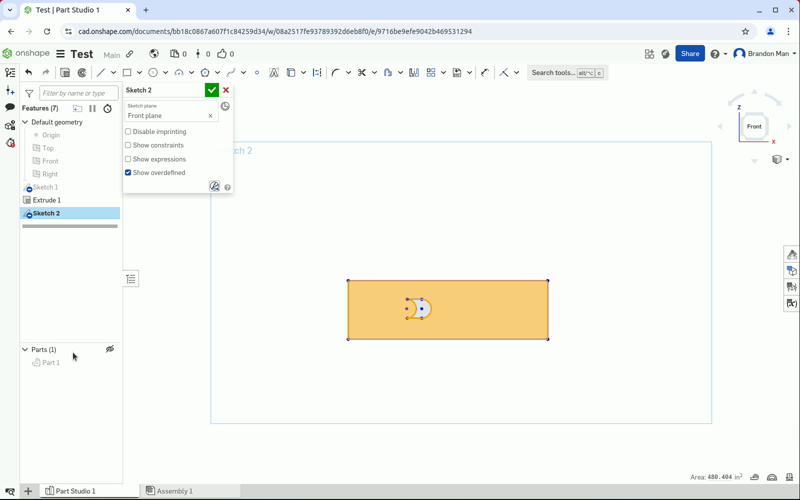
key(shift+e)
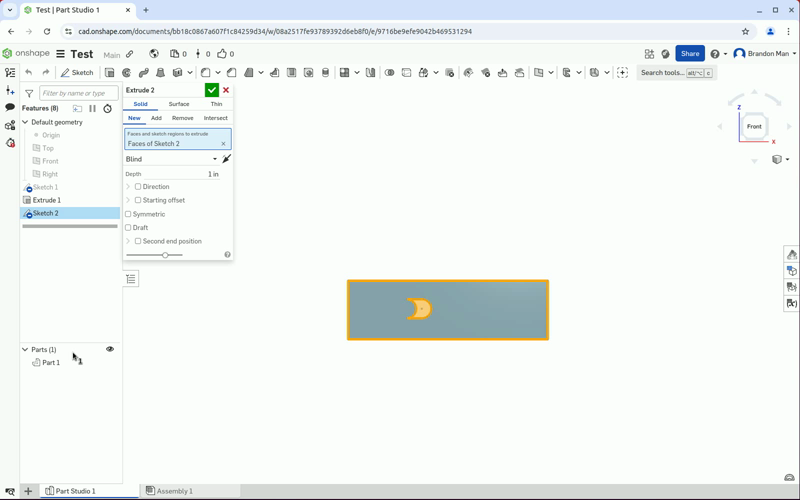
mouse_move(143, 106)
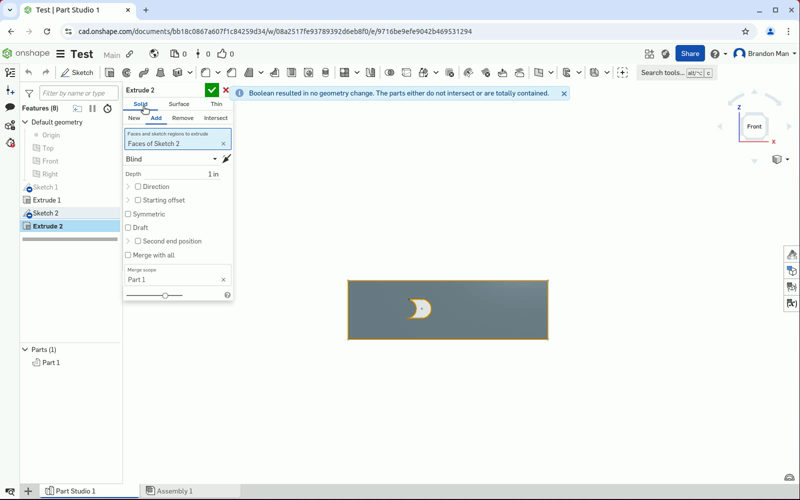
click(143, 106)
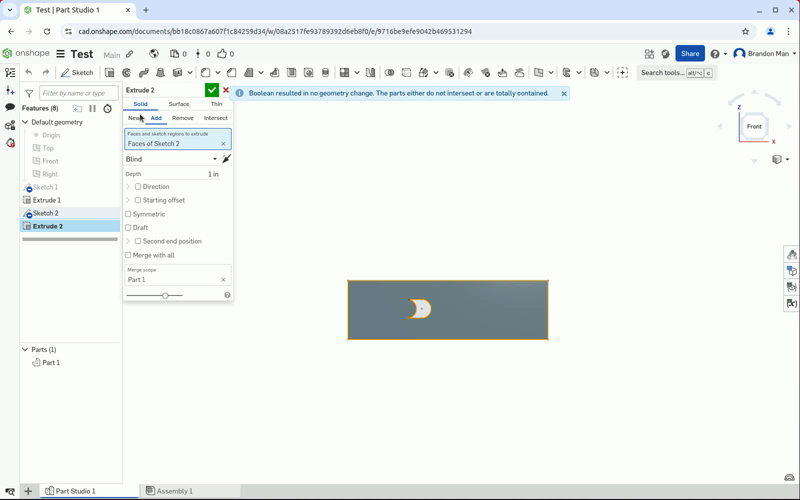
mouse_move(137, 120)
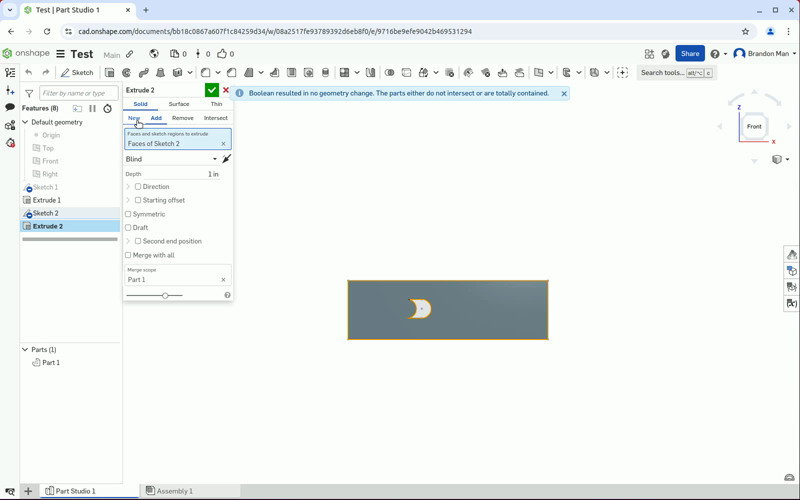
click(137, 120)
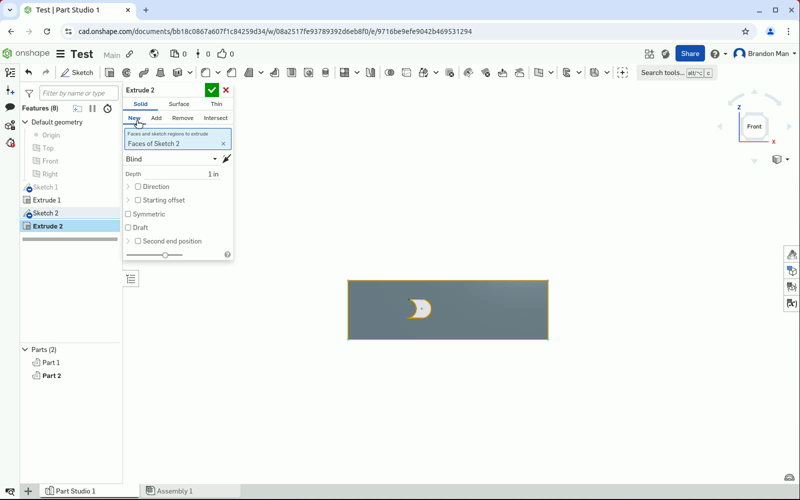
key(tab, 4)
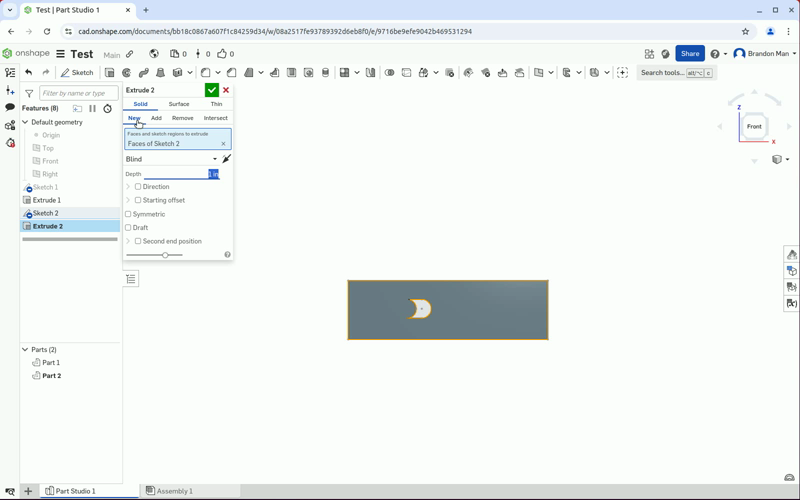
text(4.092)
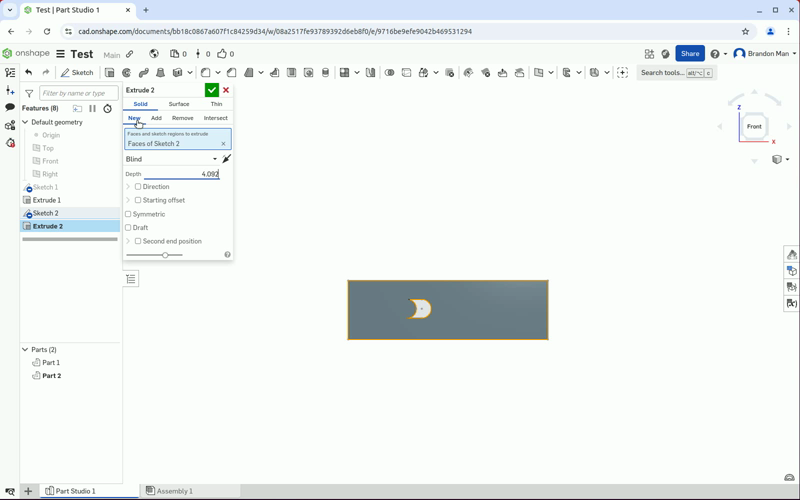
key(enter)
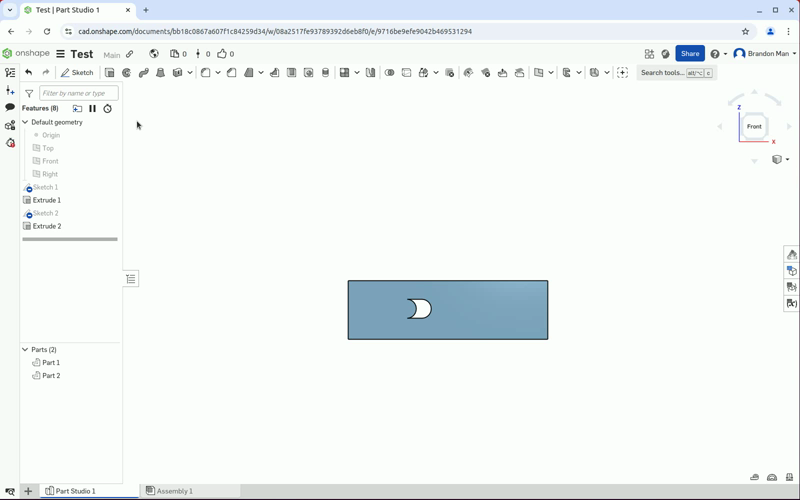
key(shift+h)
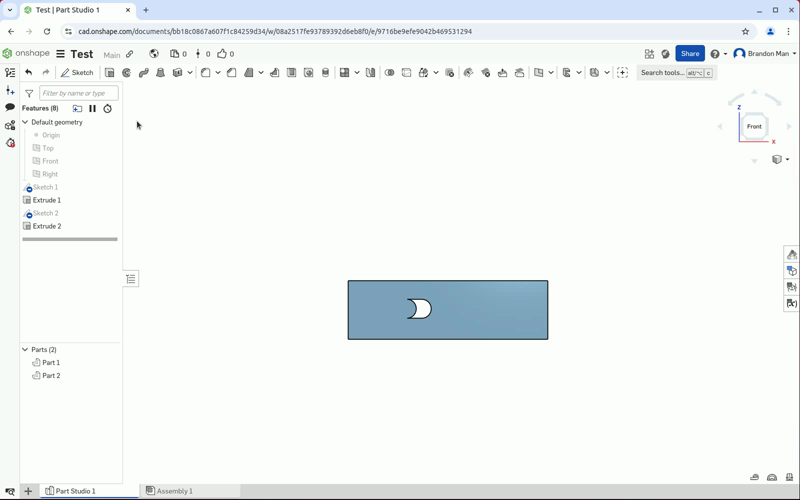
key(shift+h)
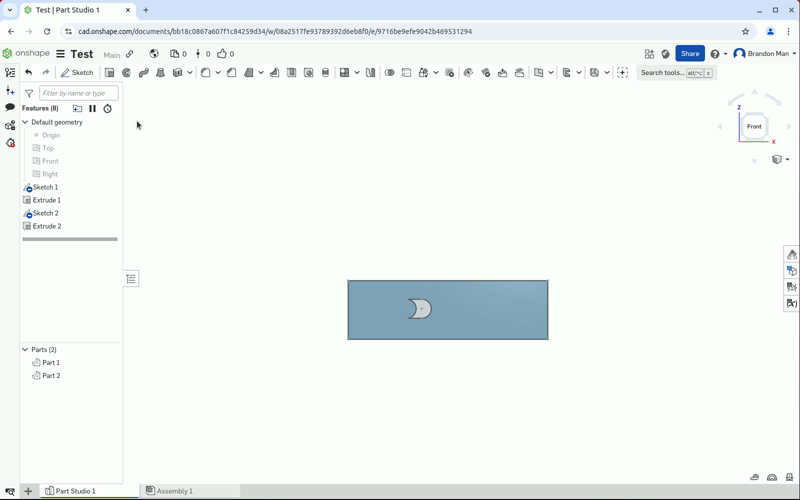
key(shift+7)
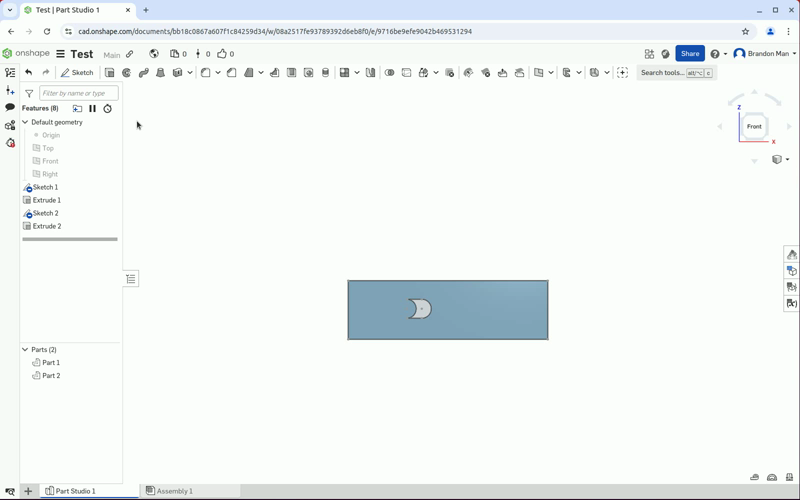
key(left, 2)
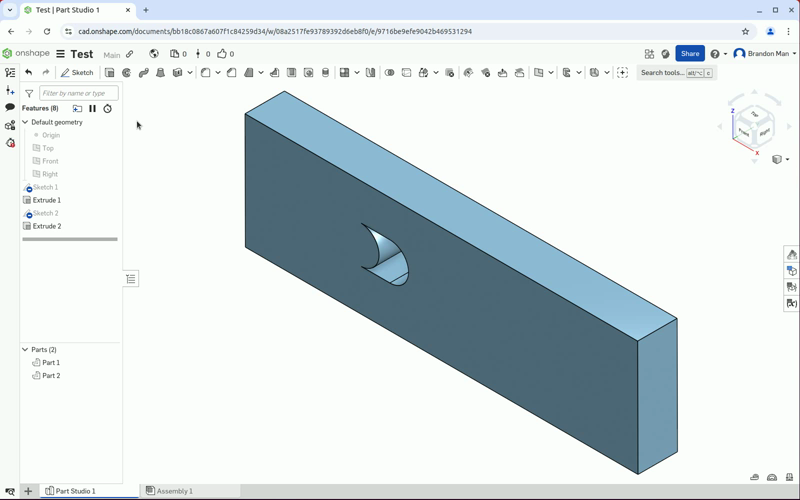
key(down, 2)
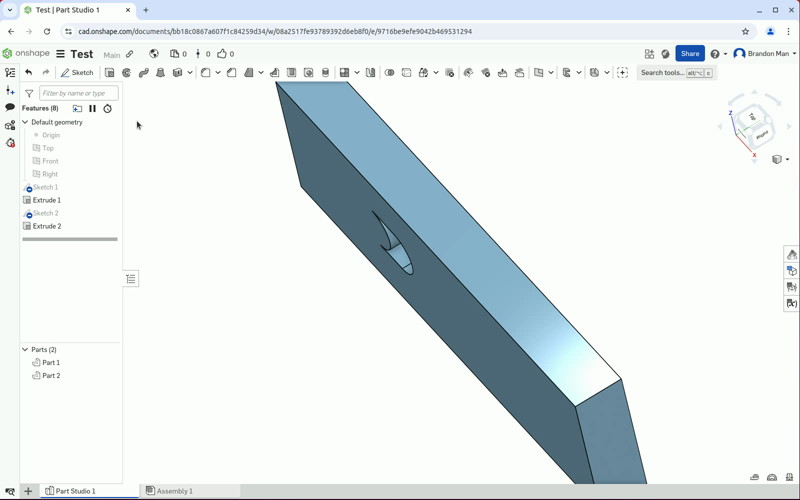
key(up, 2)
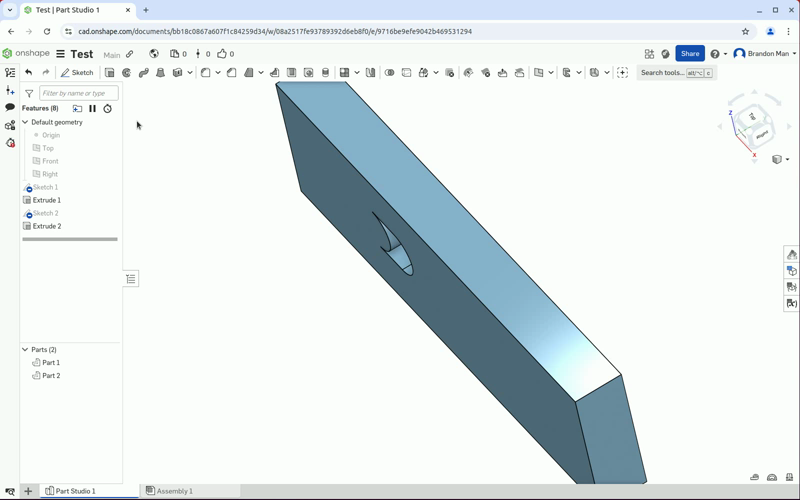
key(right, 2)
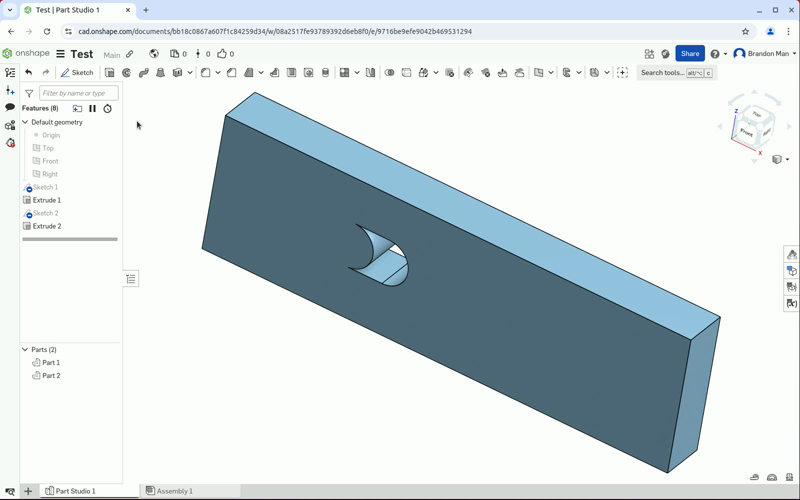
mouse_move(73, 189)
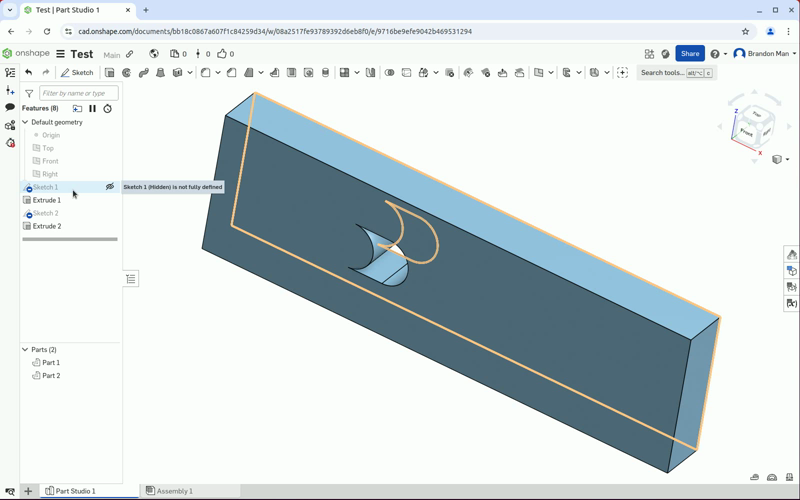
click(73, 189)